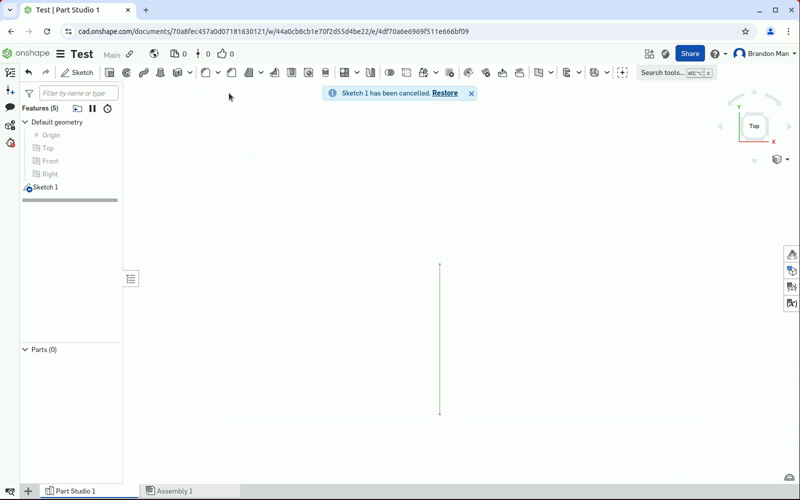
key(shift+h)
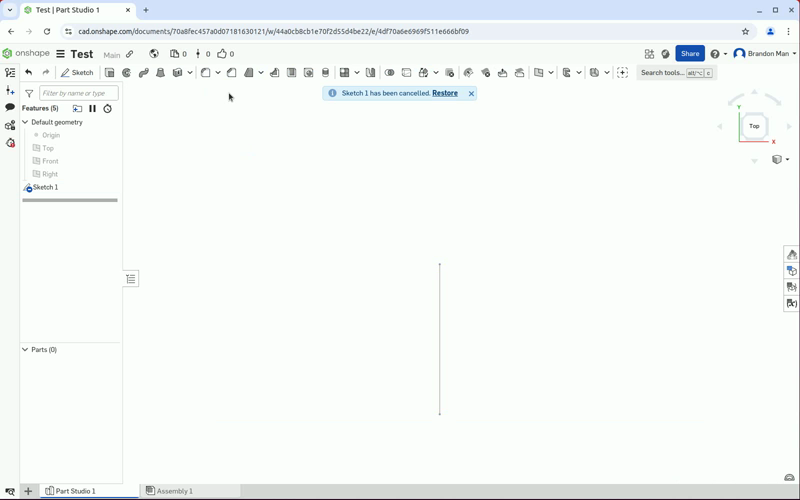
key(shift+s)
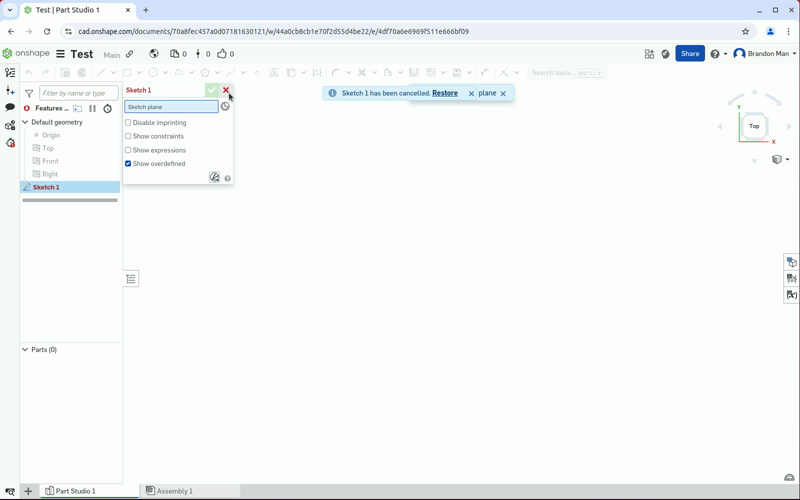
mouse_move(73, 150)
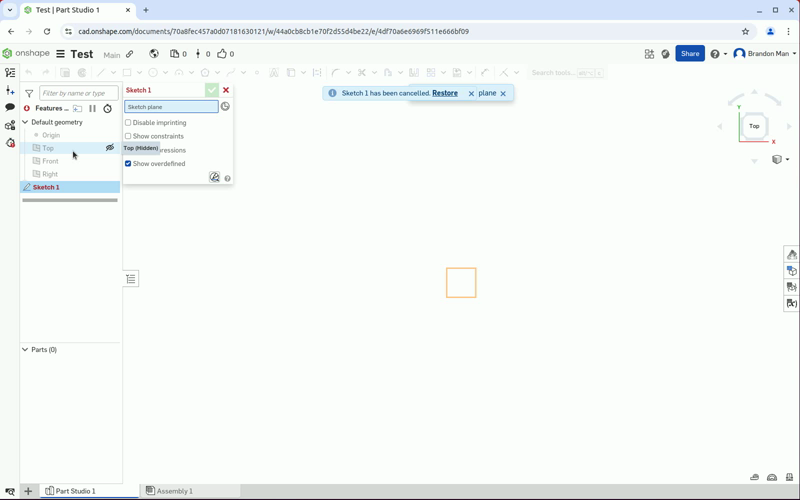
click(73, 150)
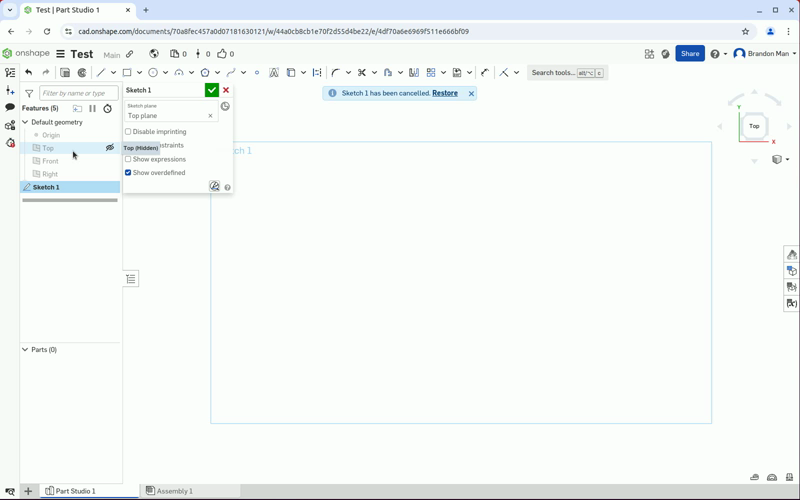
mouse_move(73, 352)
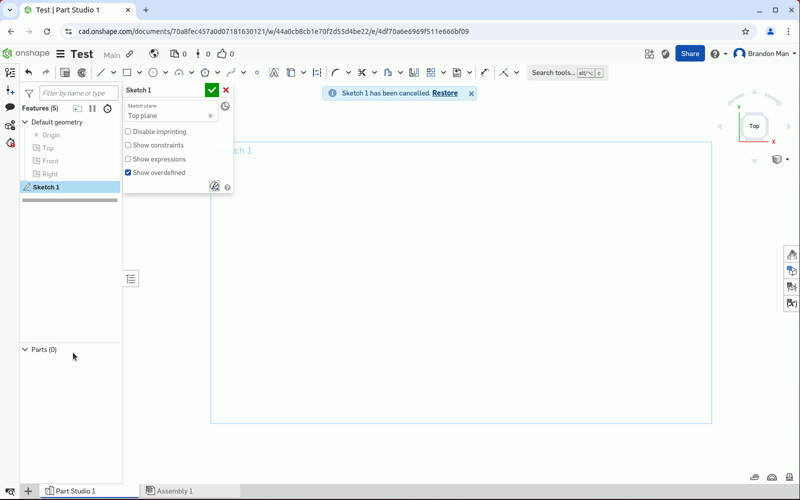
key(y)
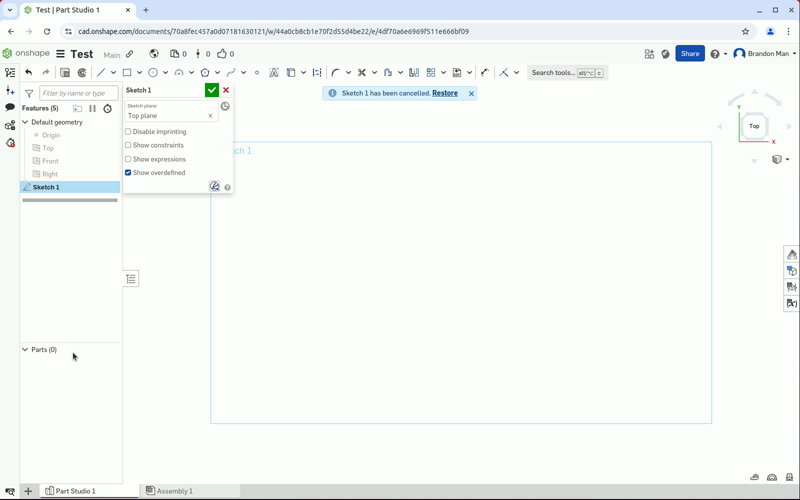
key(l)
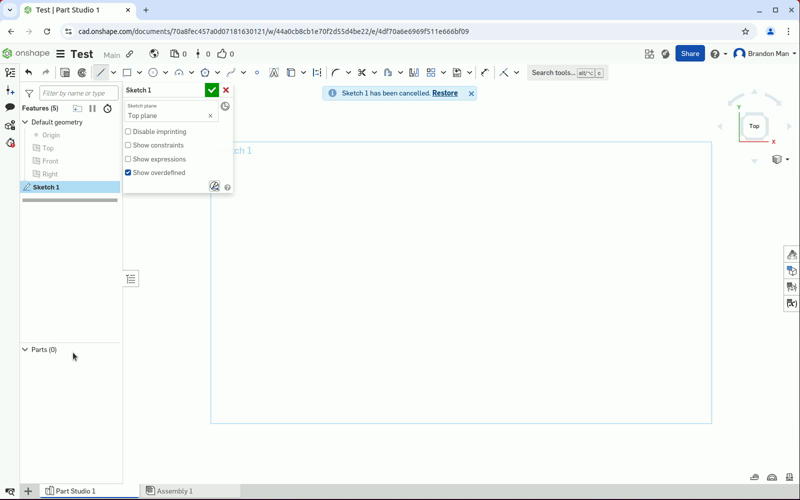
key_down(shift)
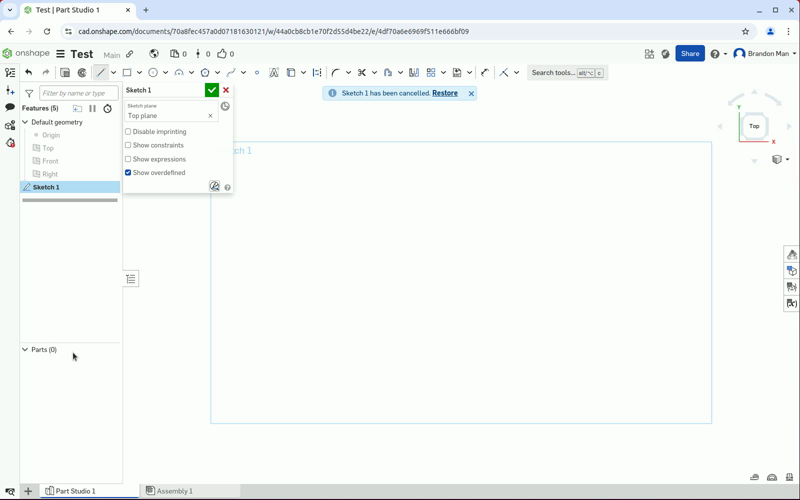
mouse_move(348, 355)
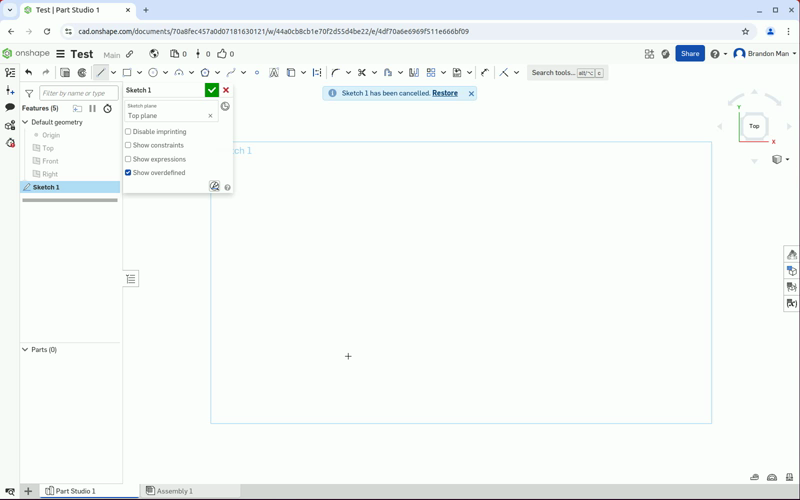
click(348, 355)
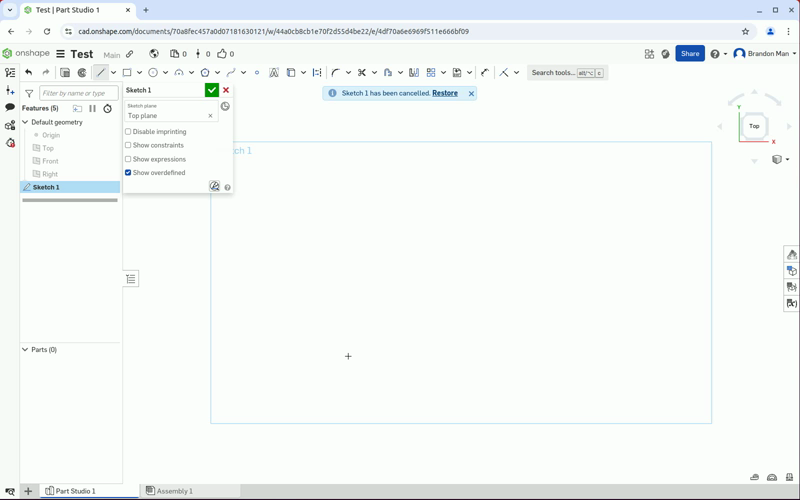
key_up(shift)
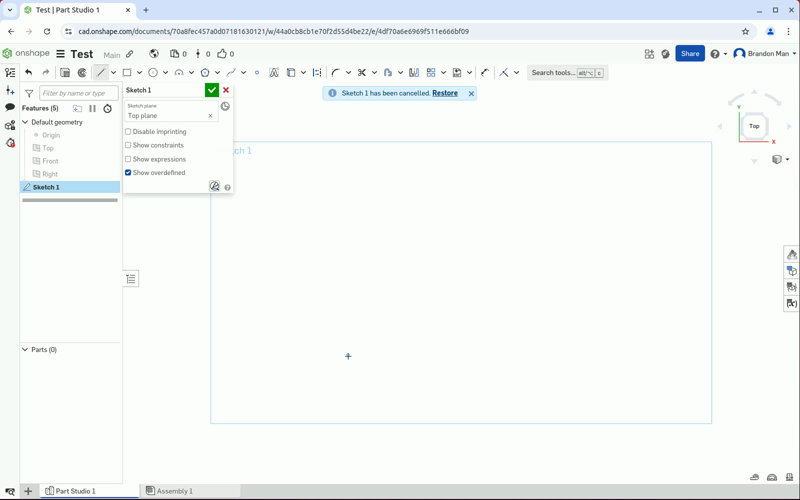
key_down(shift)
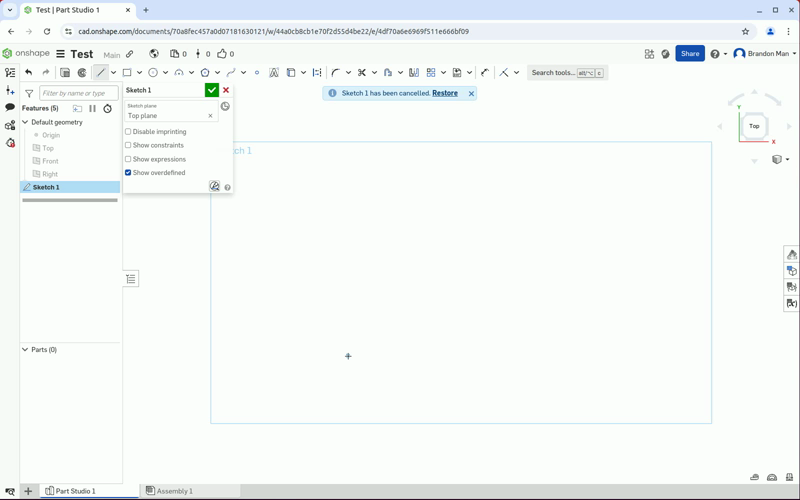
mouse_move(572, 355)
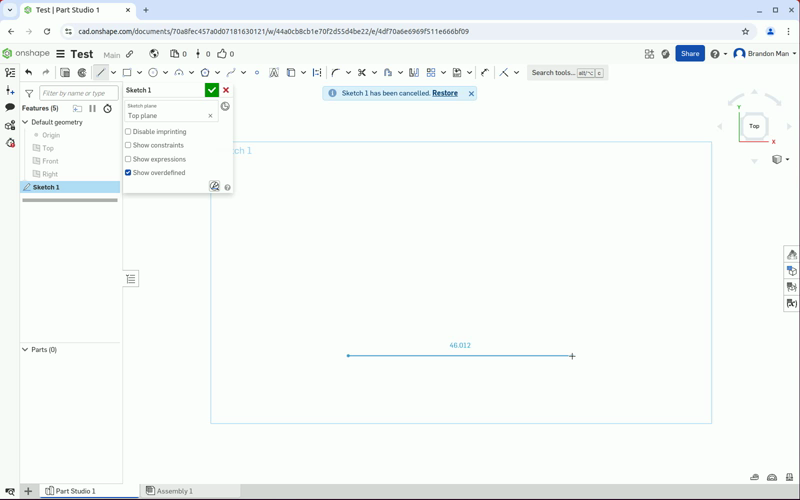
click(572, 355)
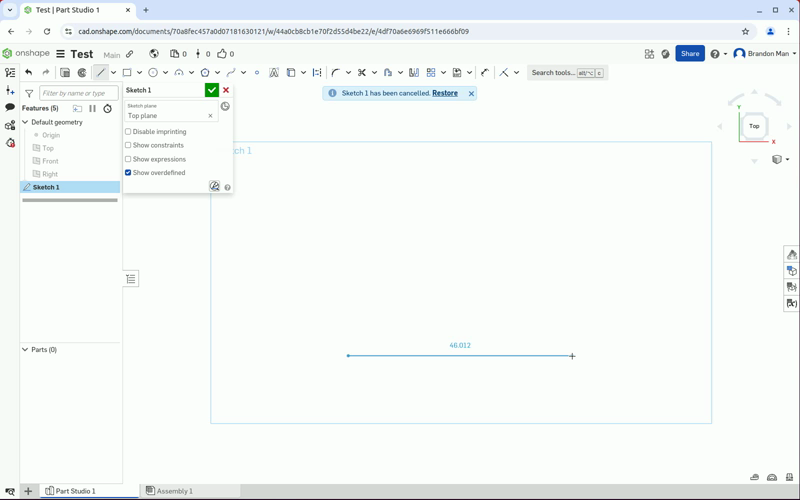
key_up(shift)
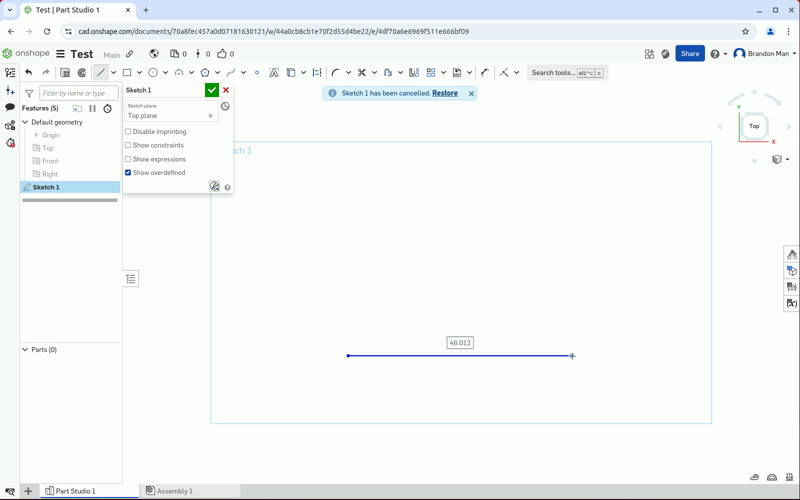
key_down(shift)
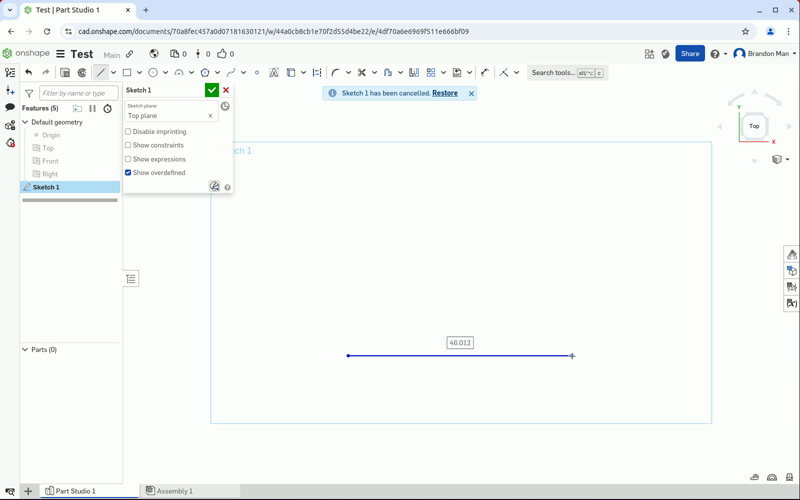
mouse_move(572, 211)
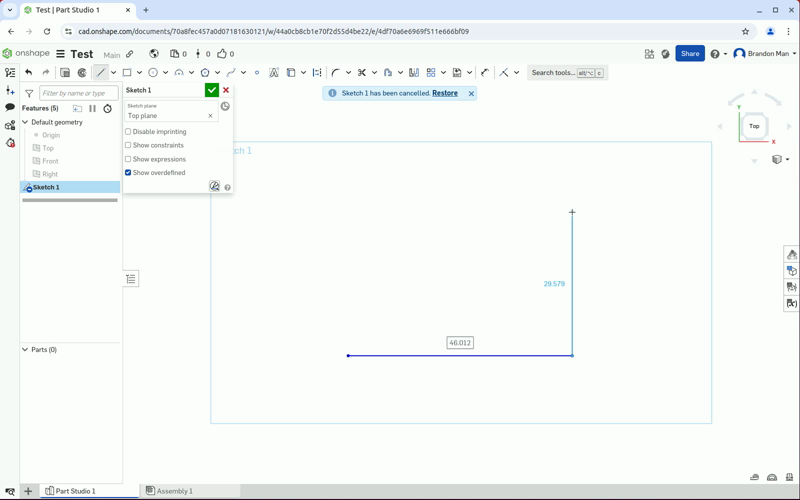
click(572, 211)
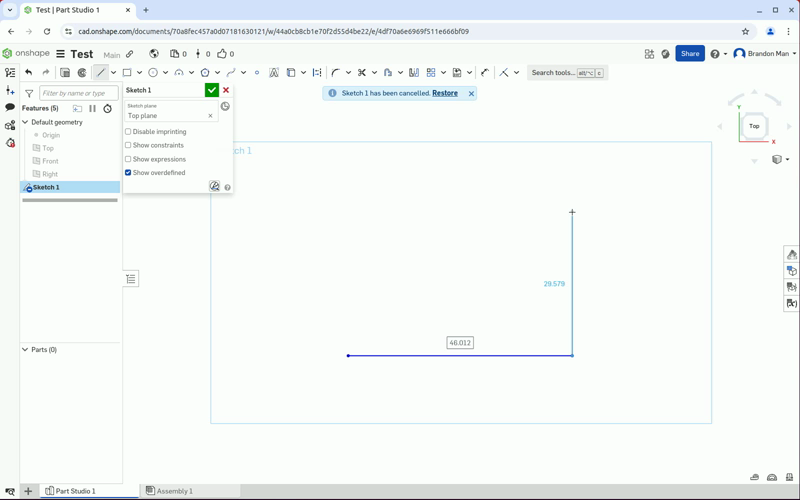
key_up(shift)
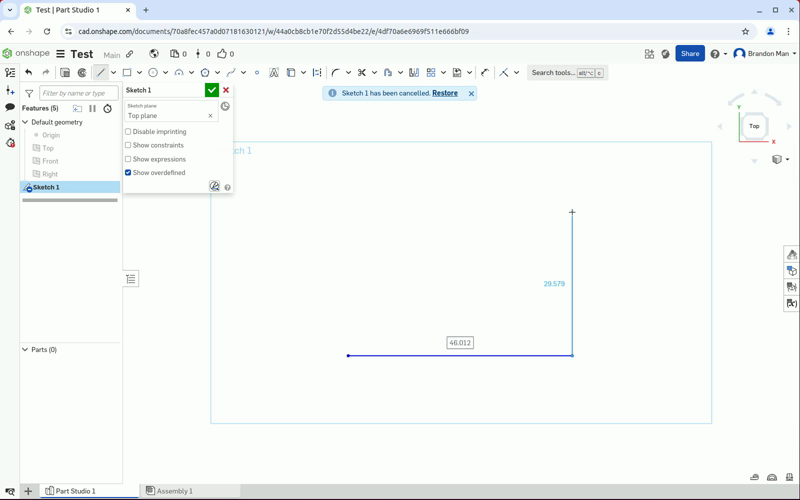
key_down(shift)
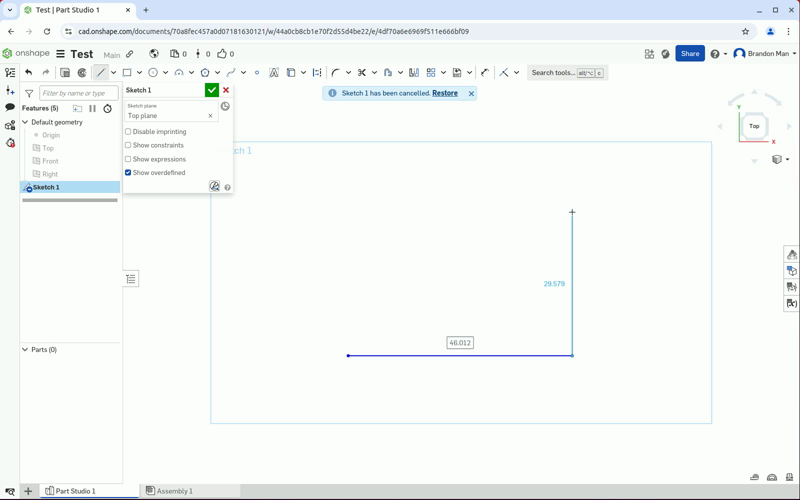
mouse_move(348, 211)
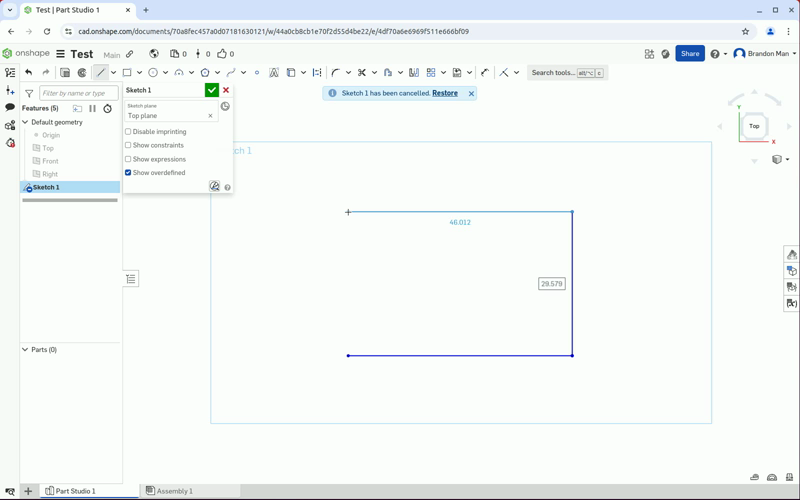
click(348, 211)
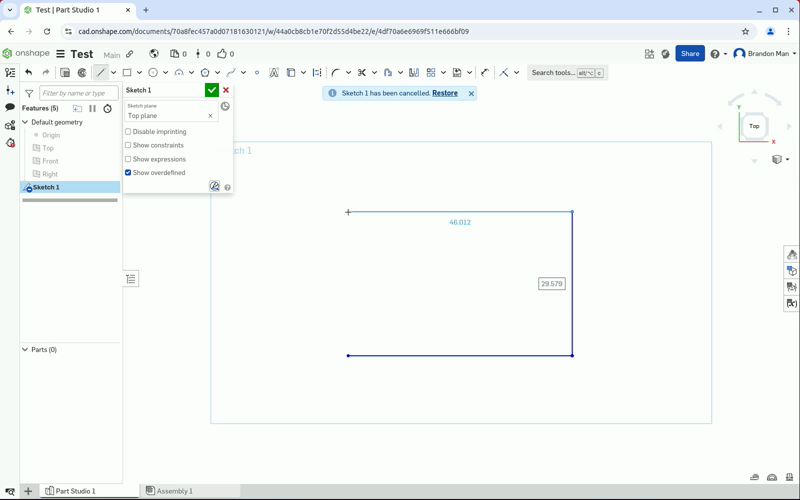
key_up(shift)
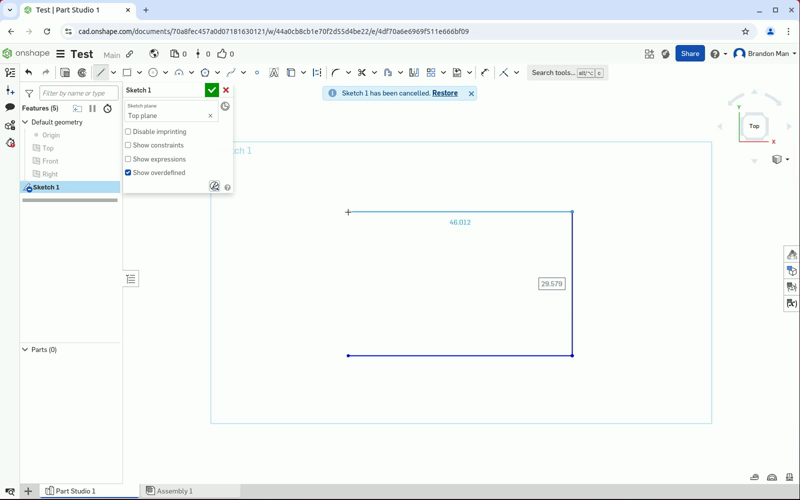
key_down(shift)
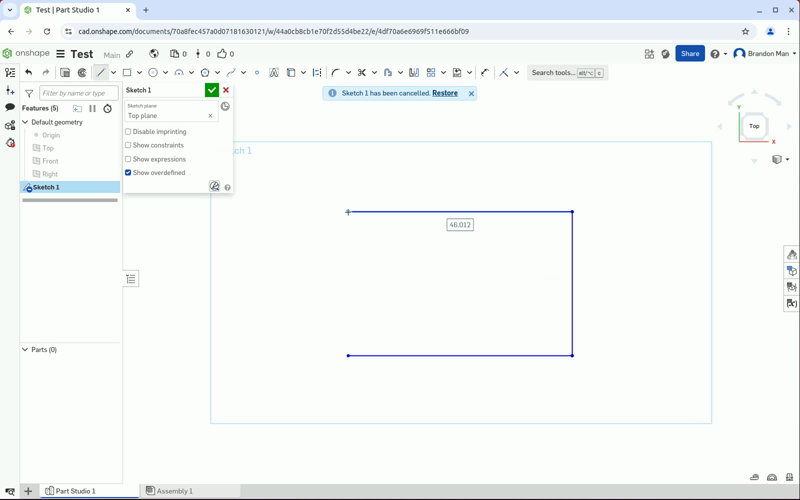
mouse_move(348, 355)
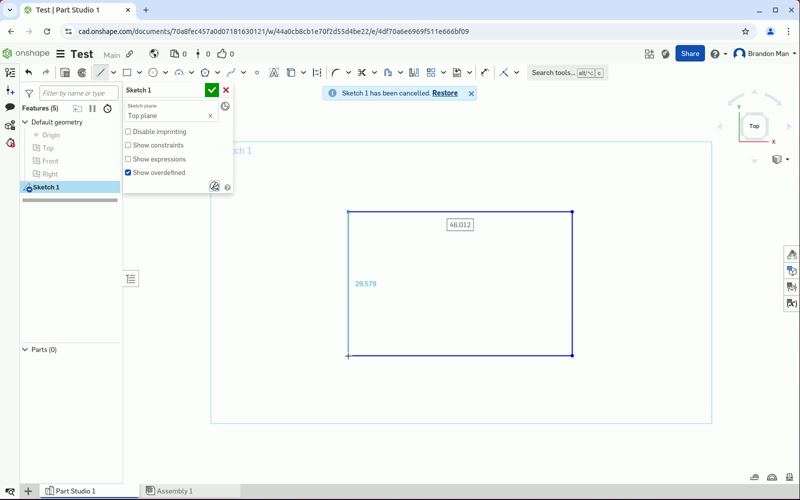
key_up(shift)
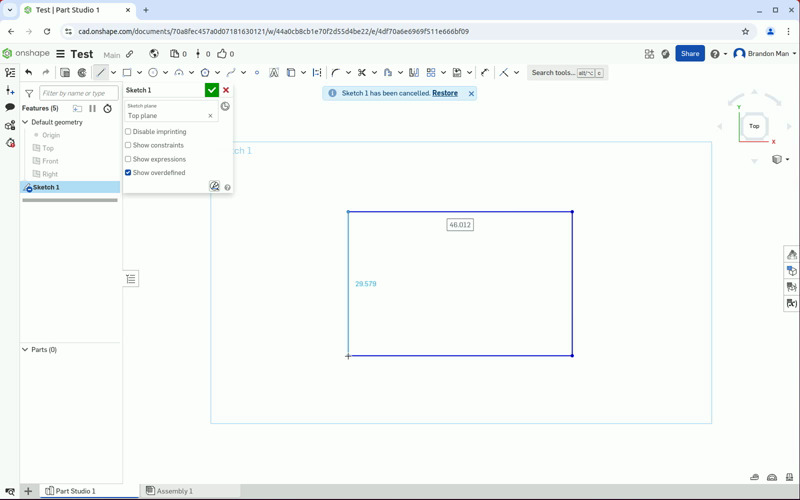
click(348, 355)
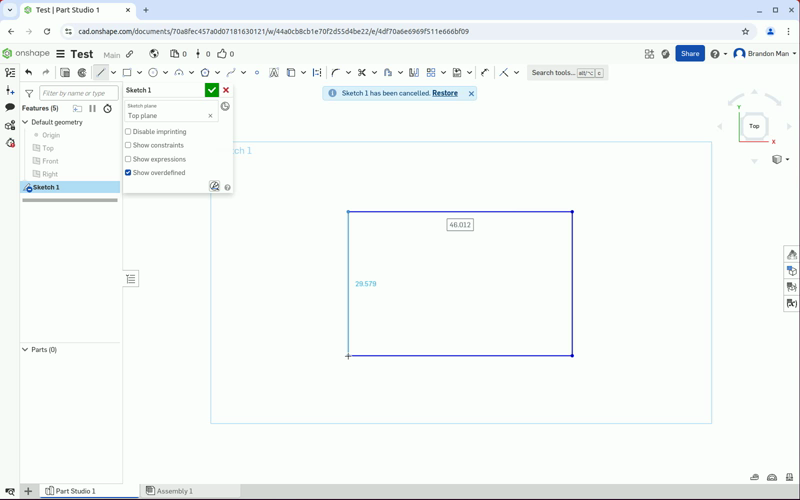
key(esc)
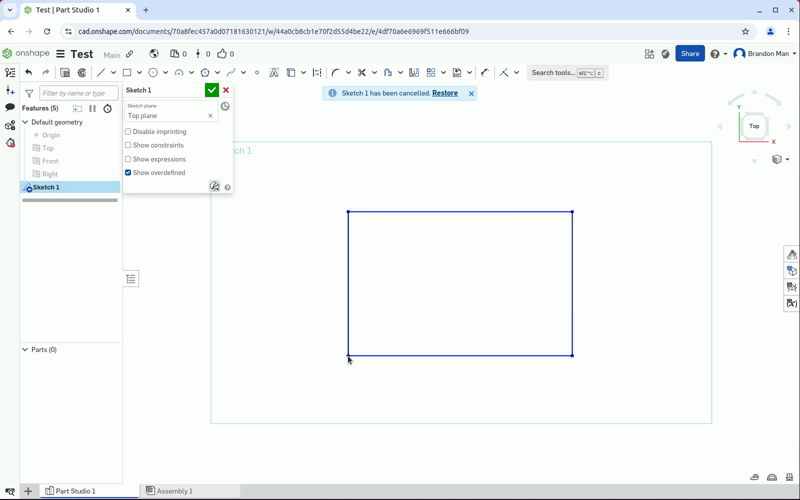
mouse_move(439, 311)
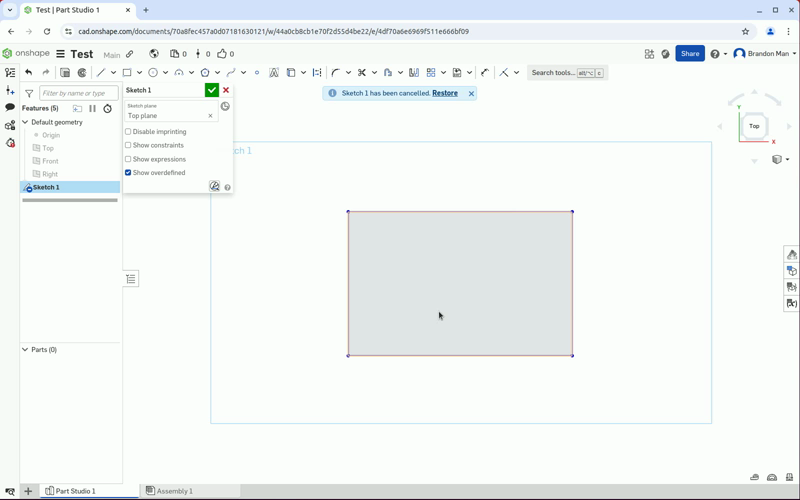
click(439, 311)
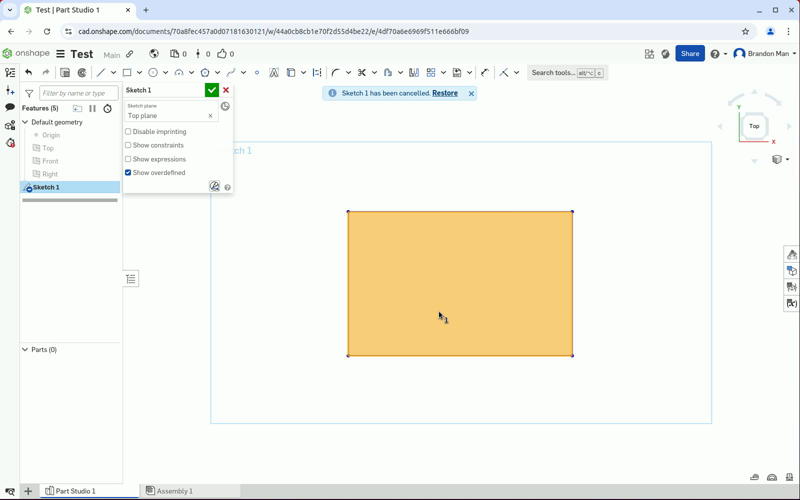
mouse_move(73, 352)
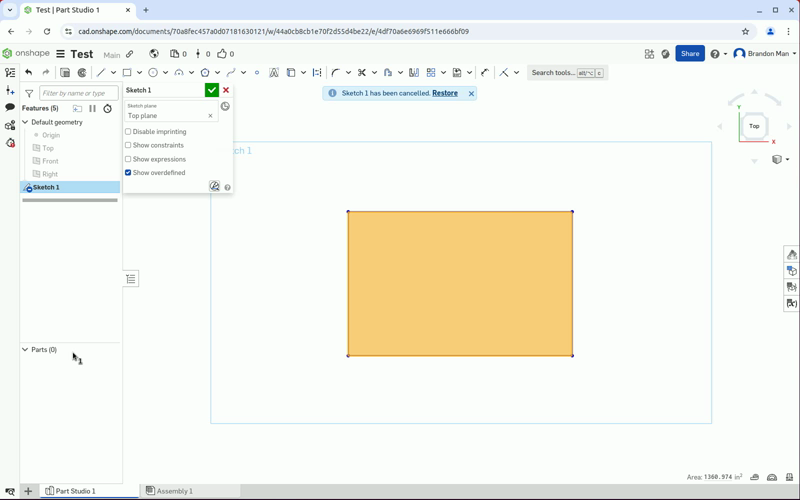
key(shift+y)
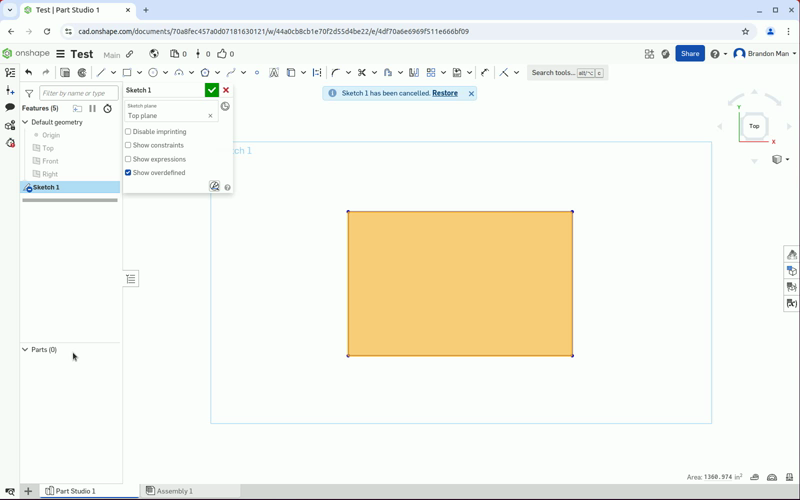
key(shift+e)
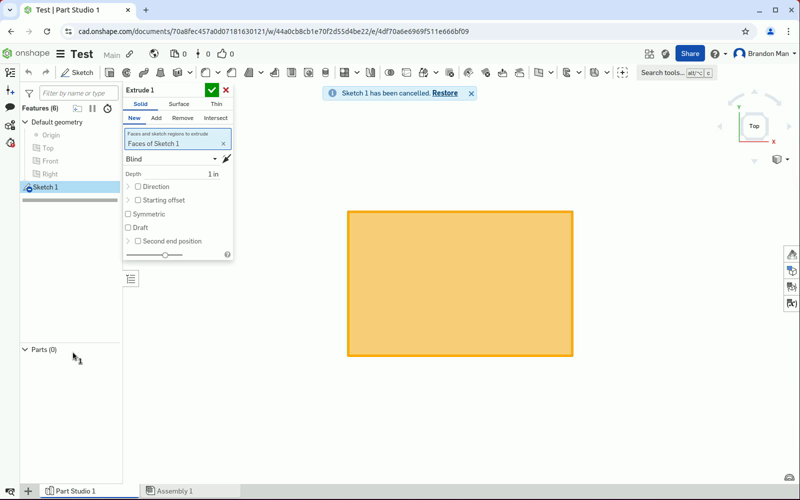
mouse_move(143, 106)
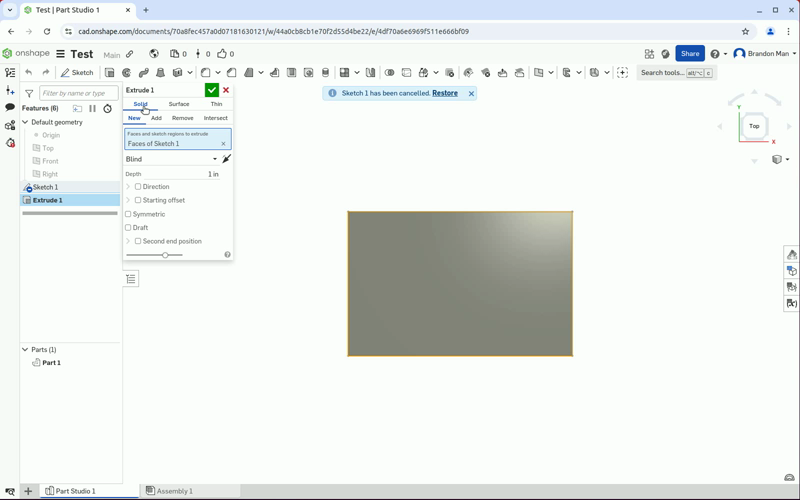
click(143, 106)
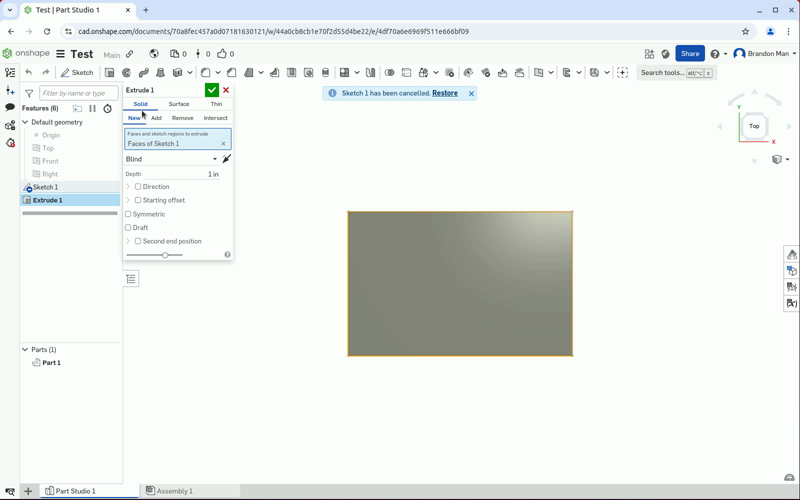
mouse_move(137, 120)
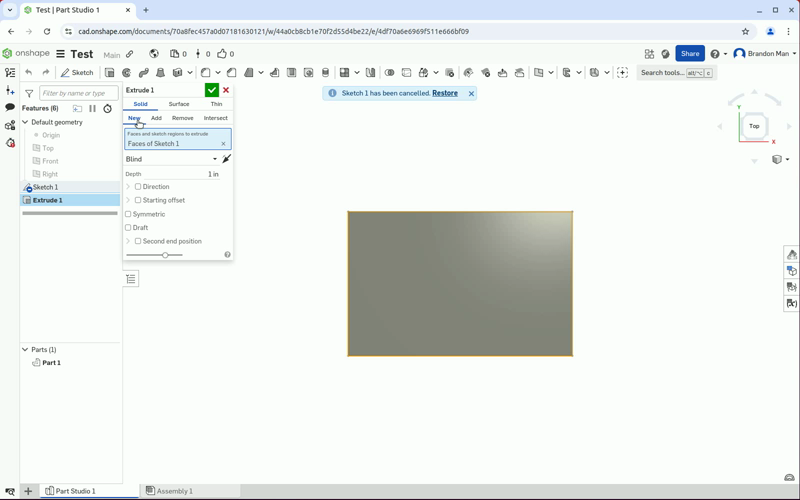
click(137, 120)
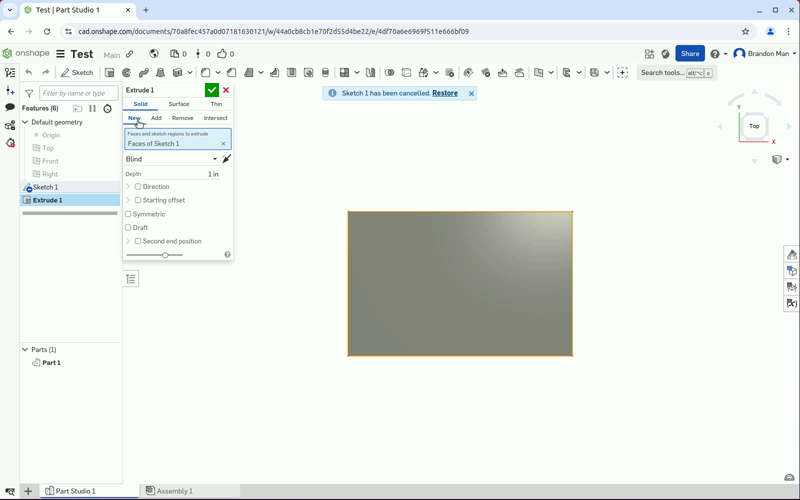
key(tab, 4)
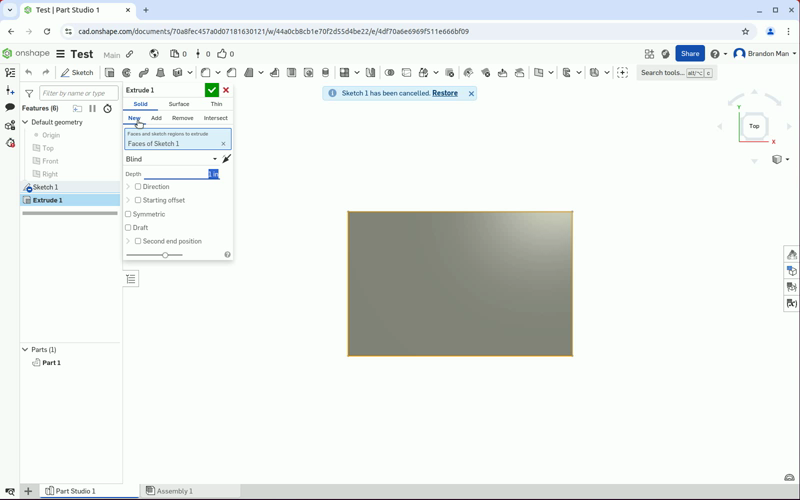
text(0.241)
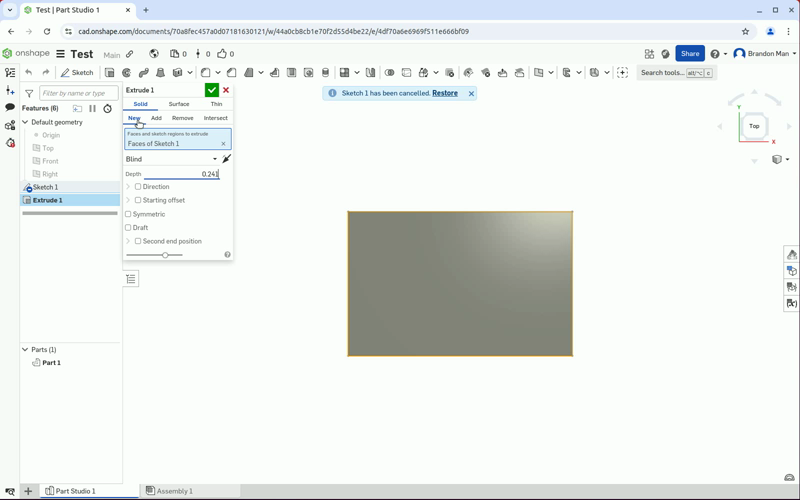
key(enter)
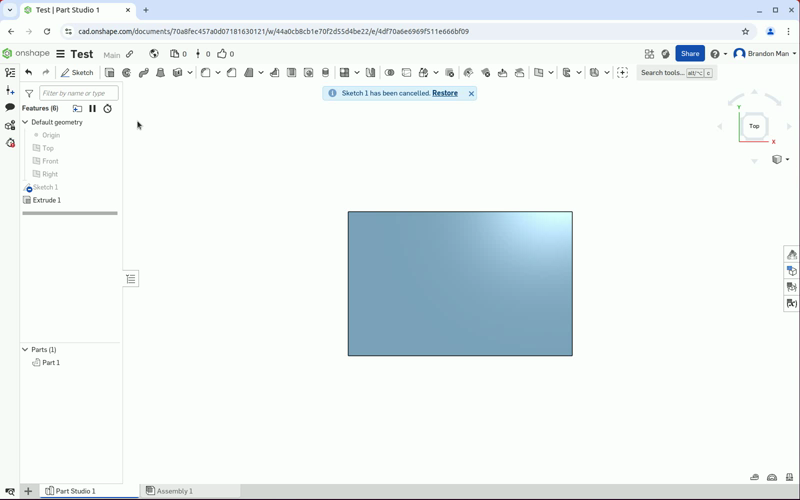
key(shift+h)
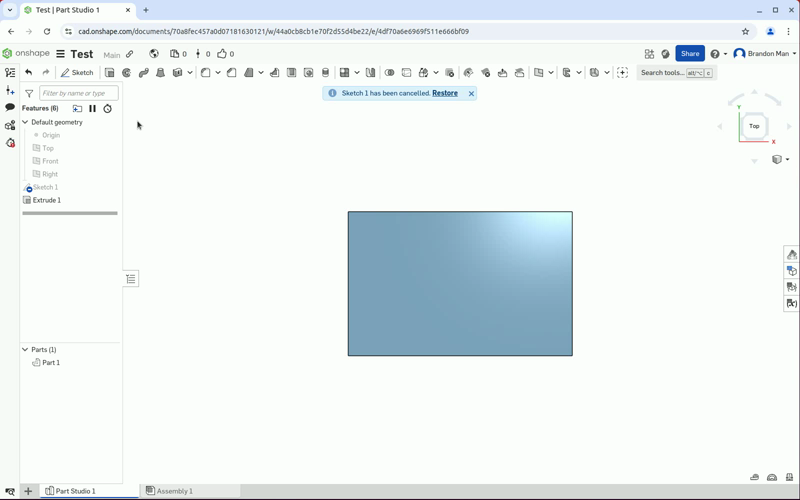
key(shift+h)
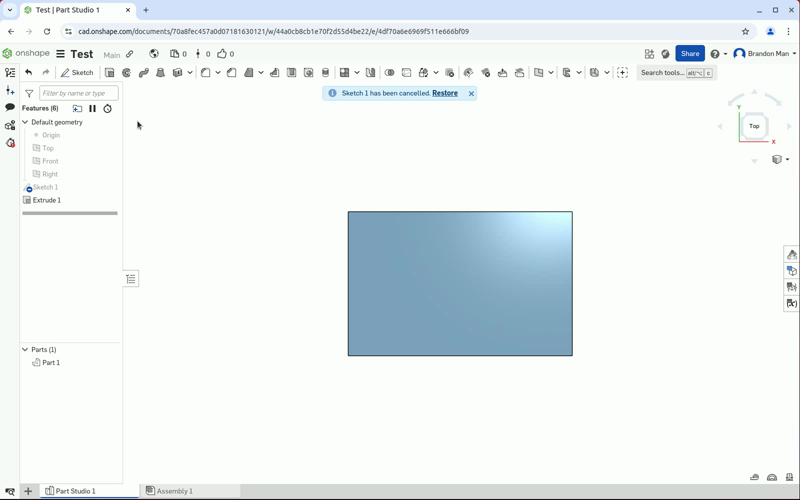
mouse_move(73, 189)
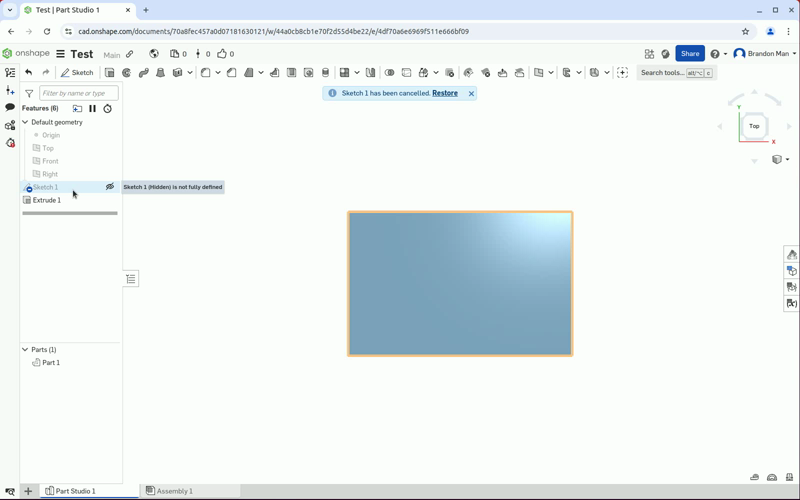
click(73, 189)
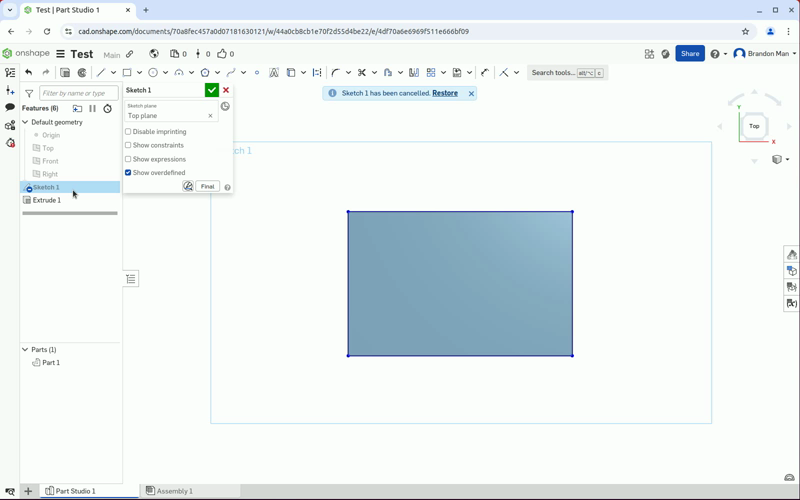
mouse_move(229, 92)
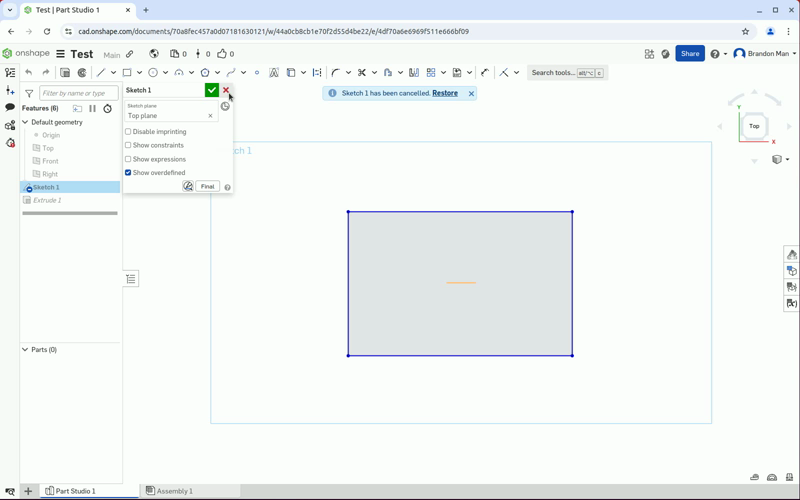
click(229, 92)
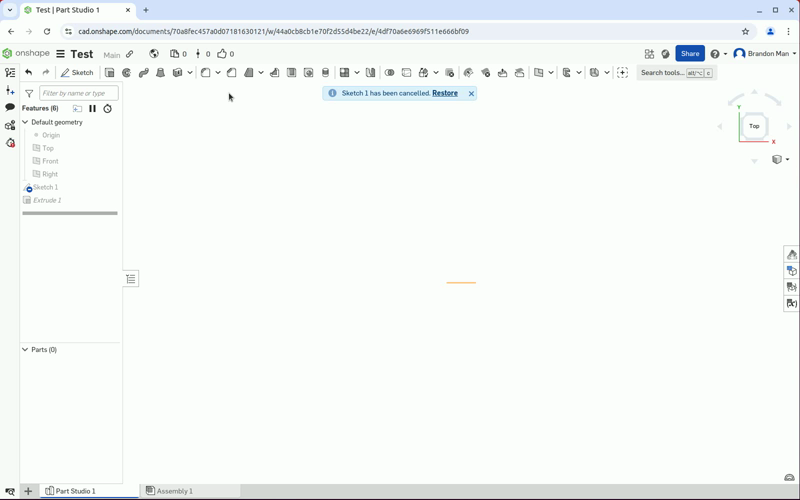
mouse_move(541, 75)
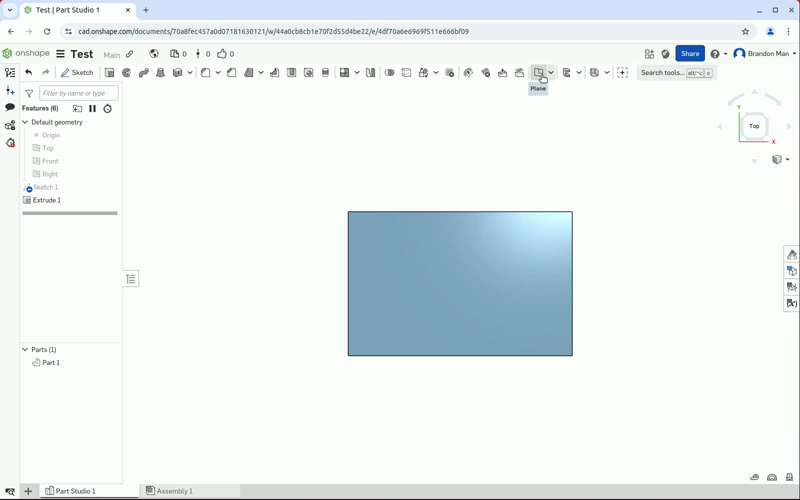
click(541, 75)
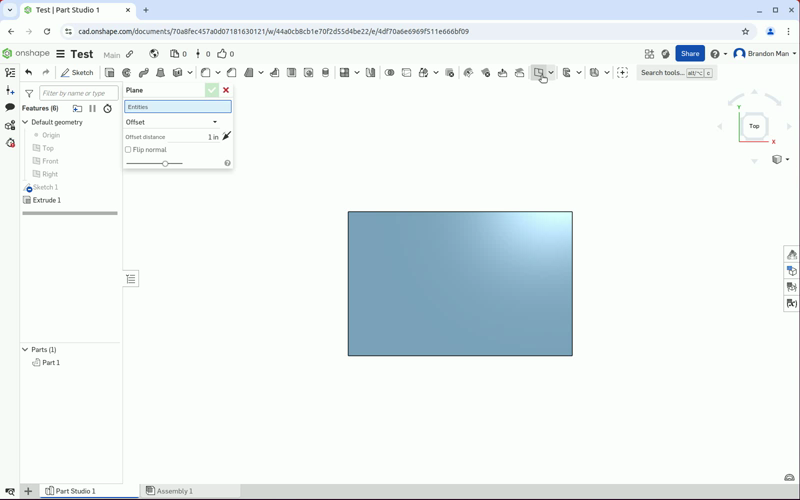
mouse_move(73, 150)
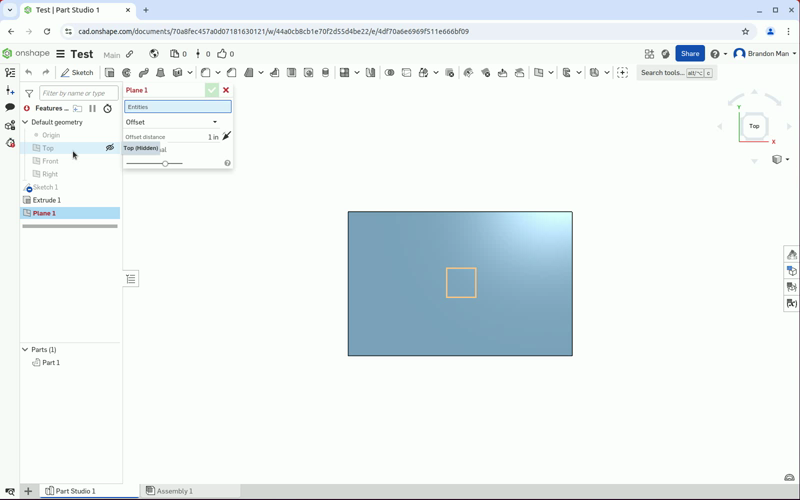
click(73, 150)
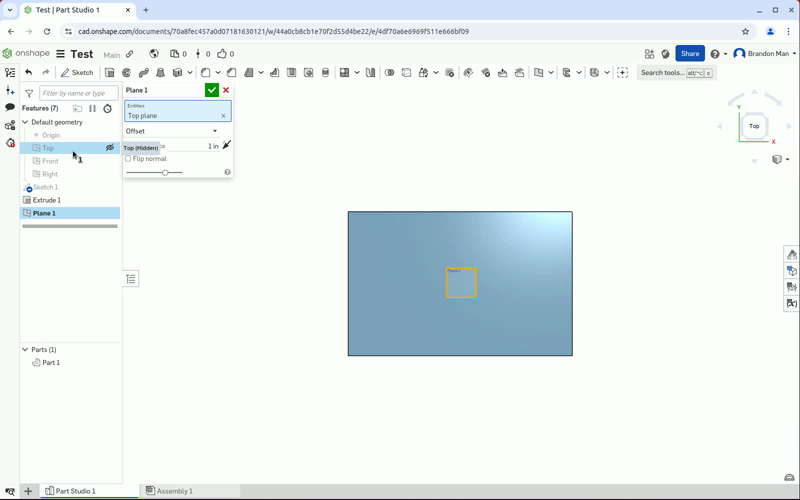
key(tab, 2)
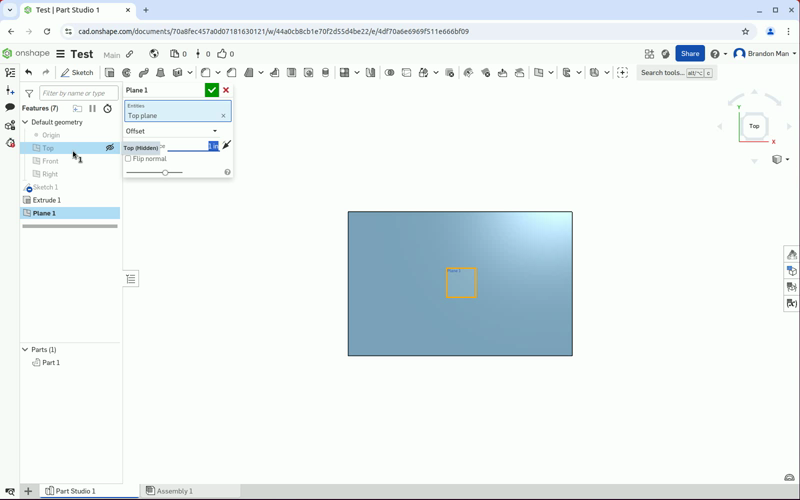
text(0.246)
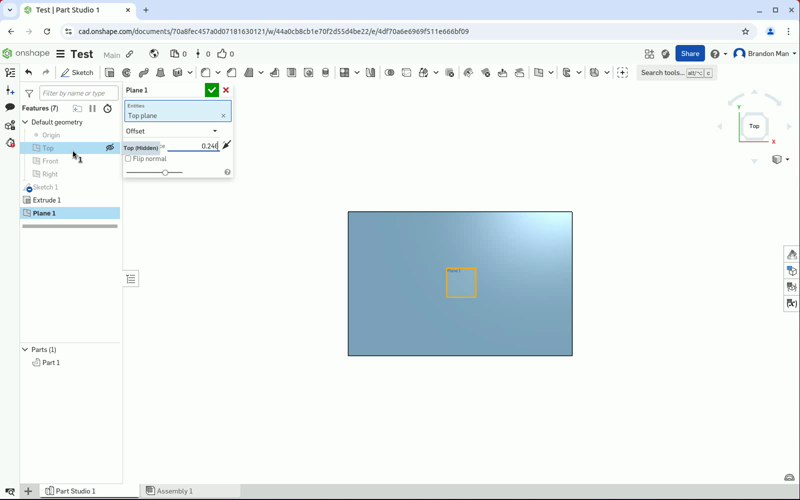
key(enter, 2)
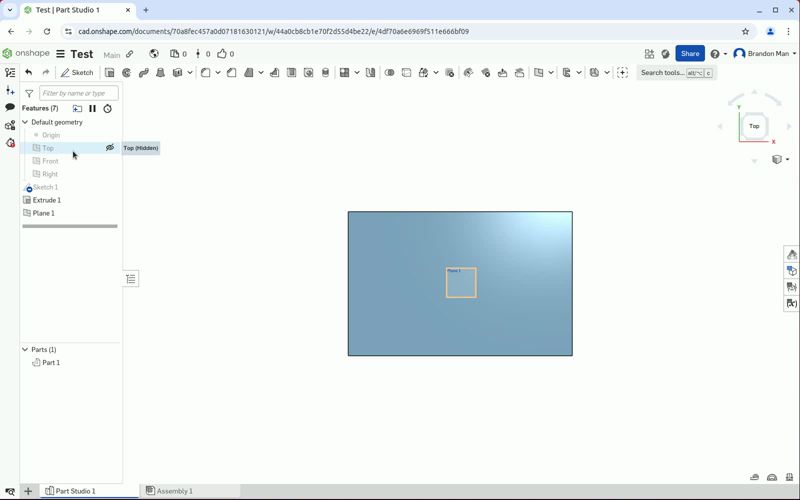
key(shift+s)
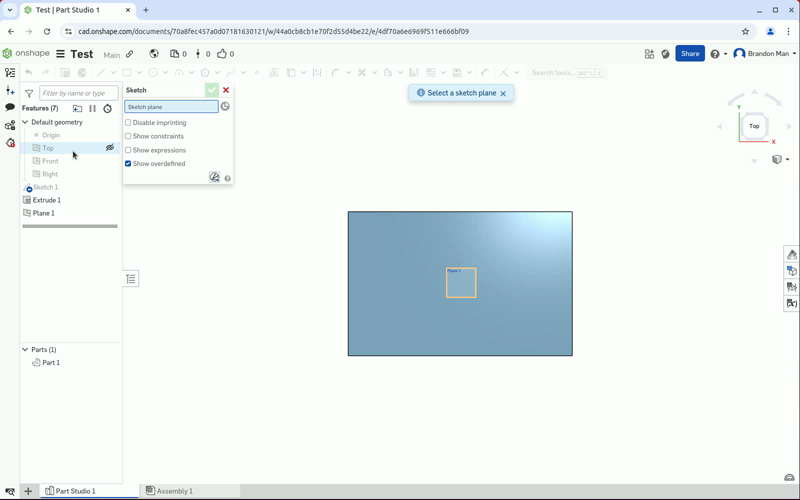
mouse_move(73, 215)
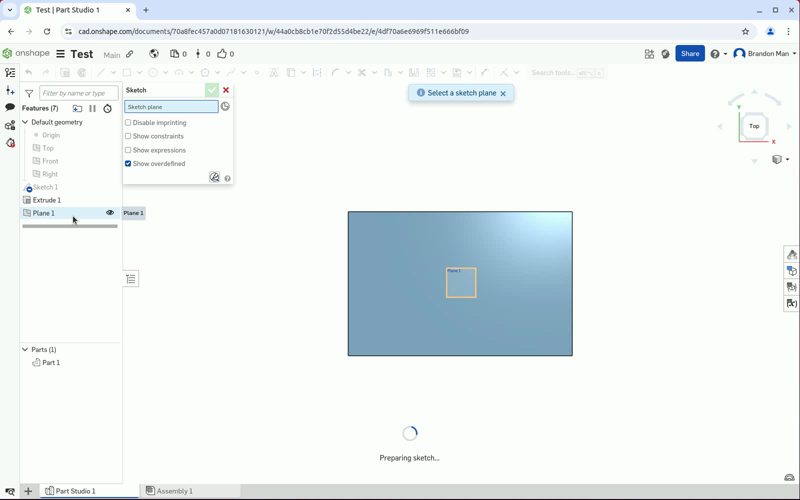
click(73, 215)
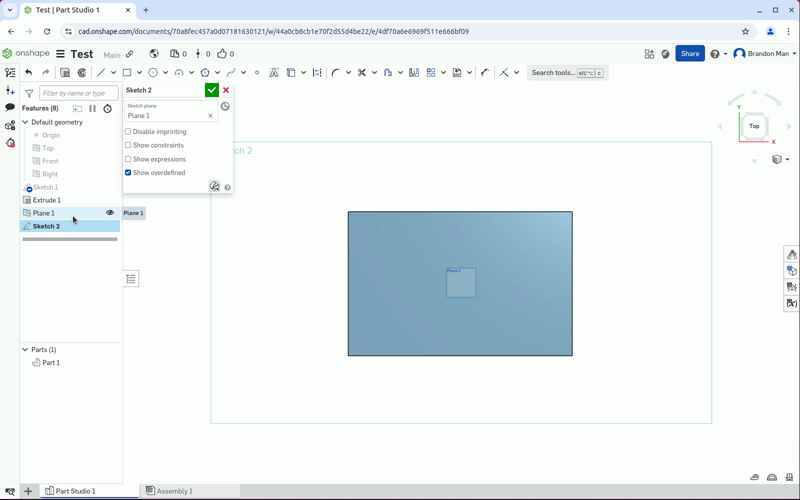
mouse_move(73, 352)
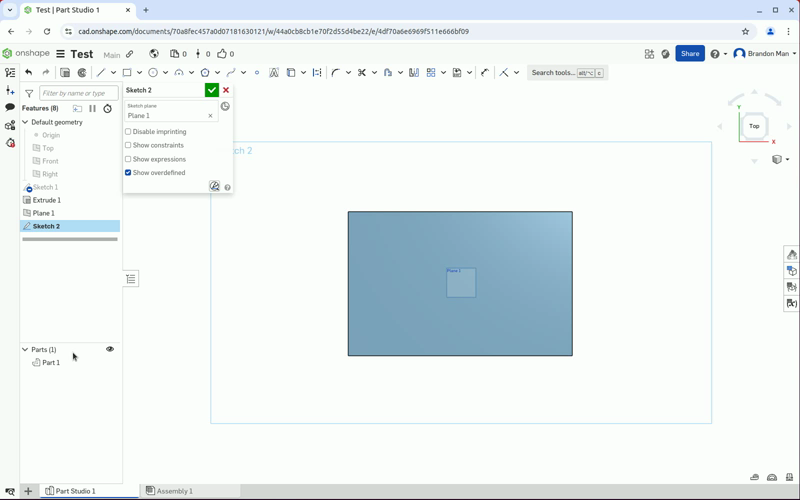
key(y)
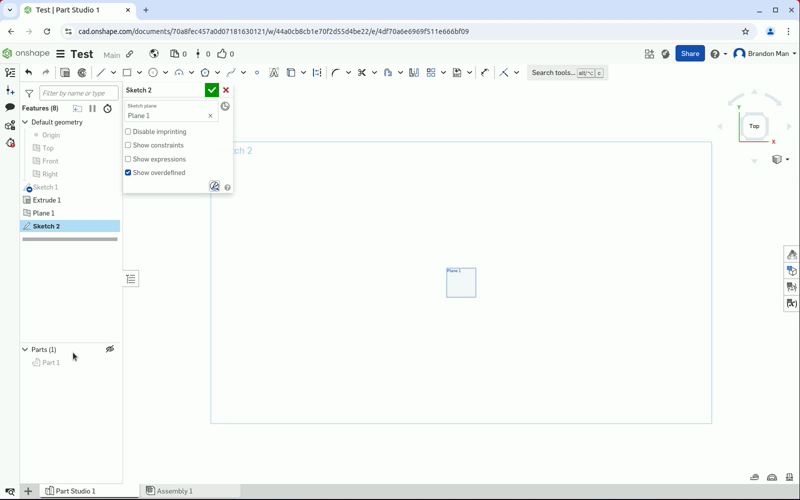
key(l)
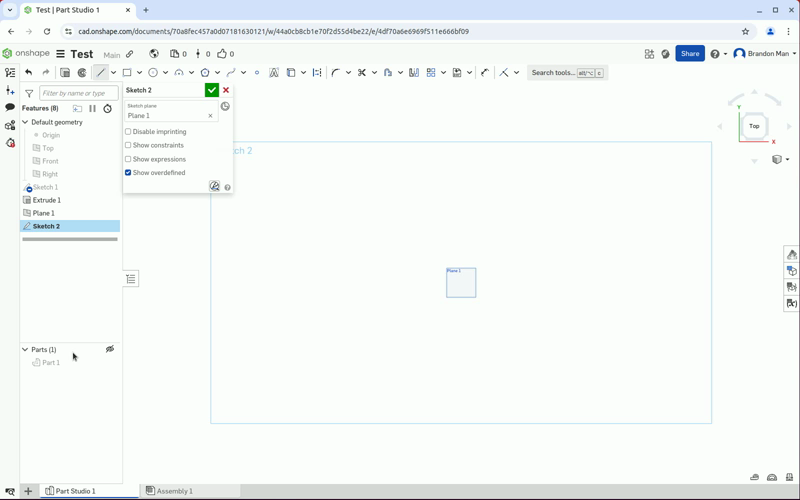
key_down(shift)
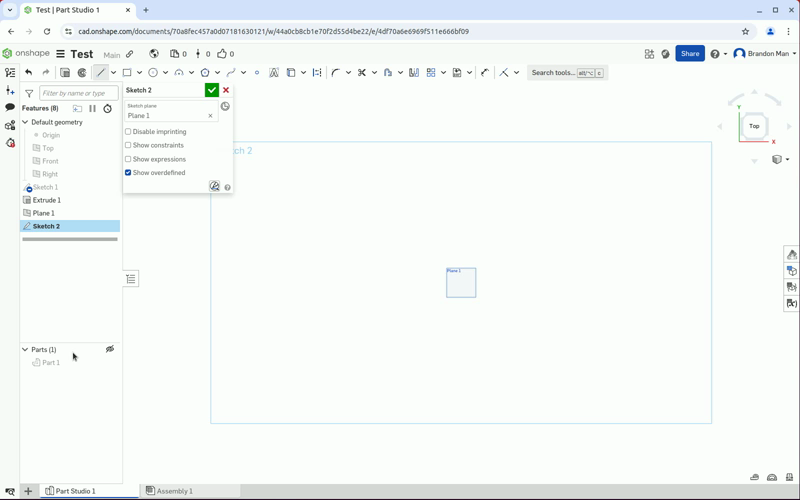
mouse_move(411, 314)
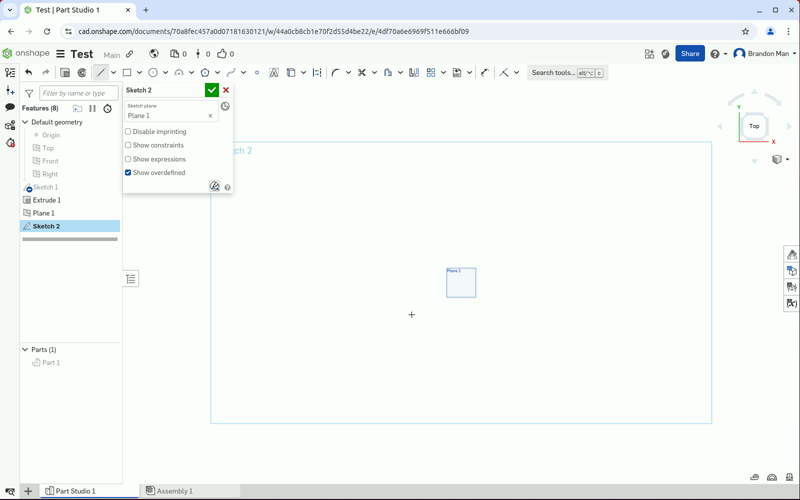
click(411, 314)
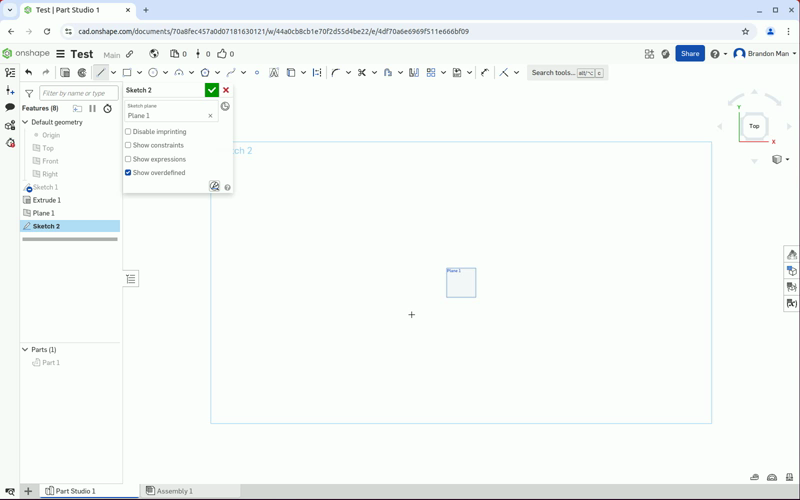
key_up(shift)
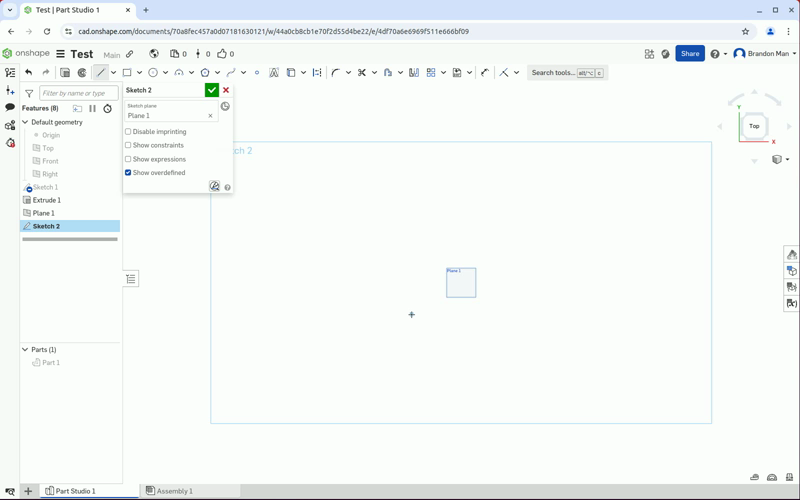
key_down(shift)
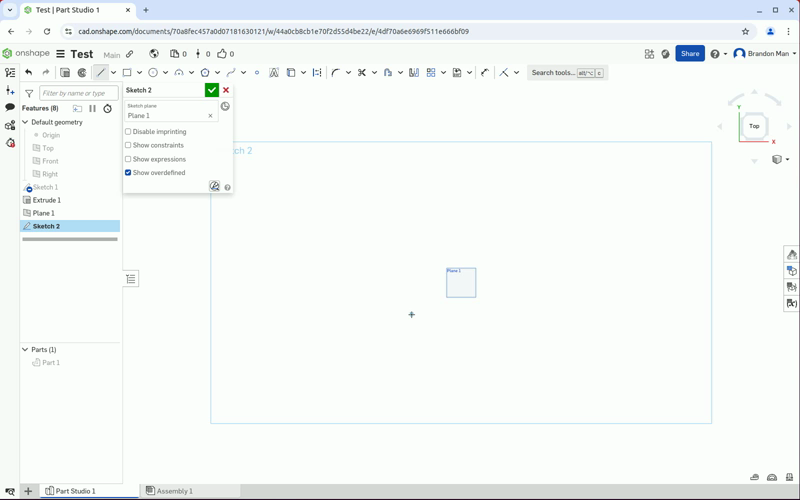
mouse_move(490, 314)
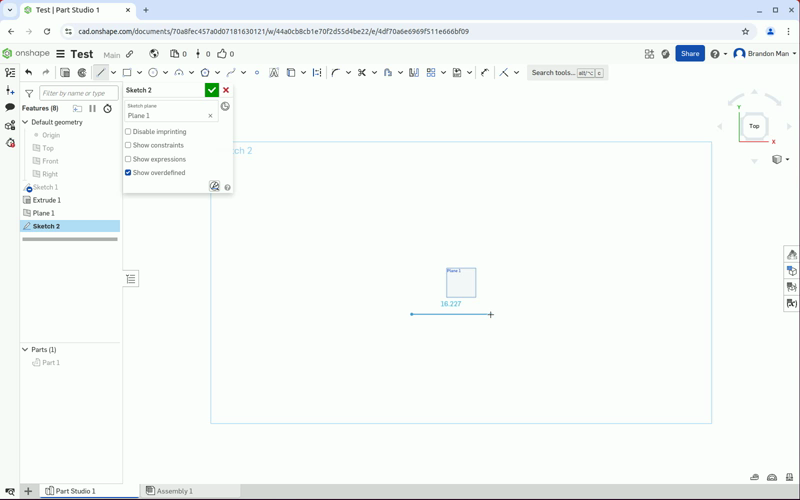
click(490, 314)
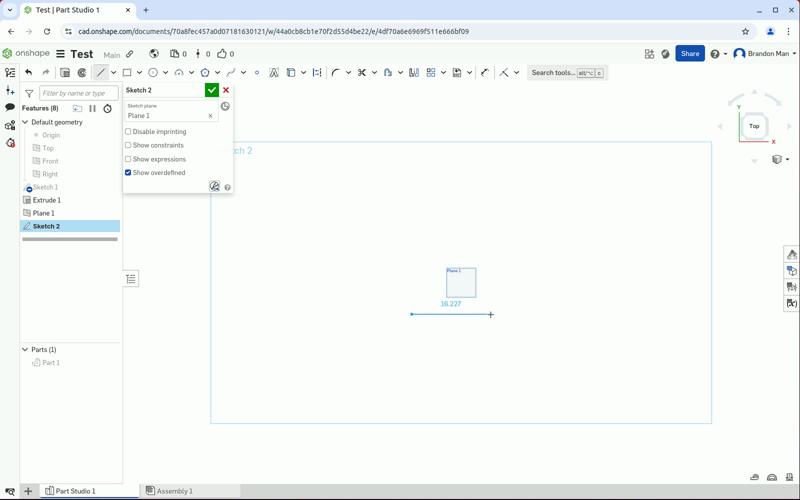
key_up(shift)
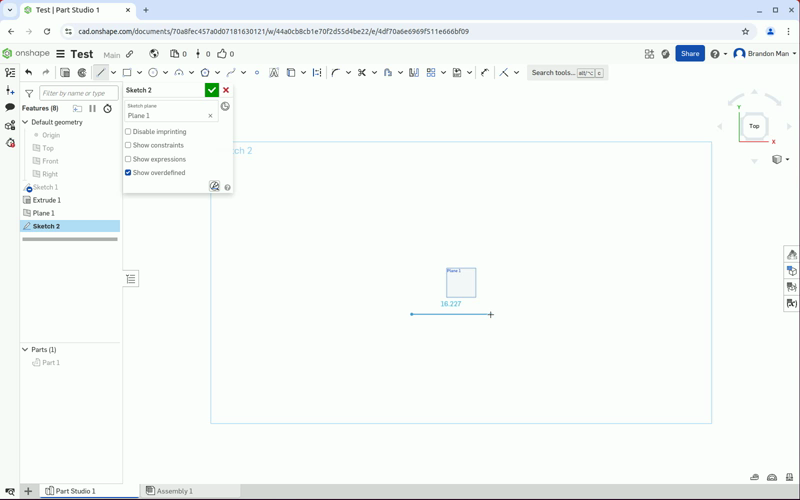
key_down(shift)
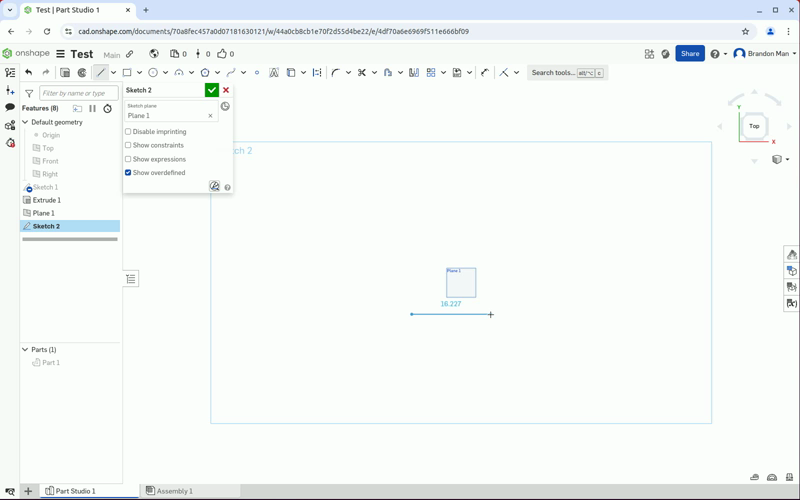
mouse_move(520, 314)
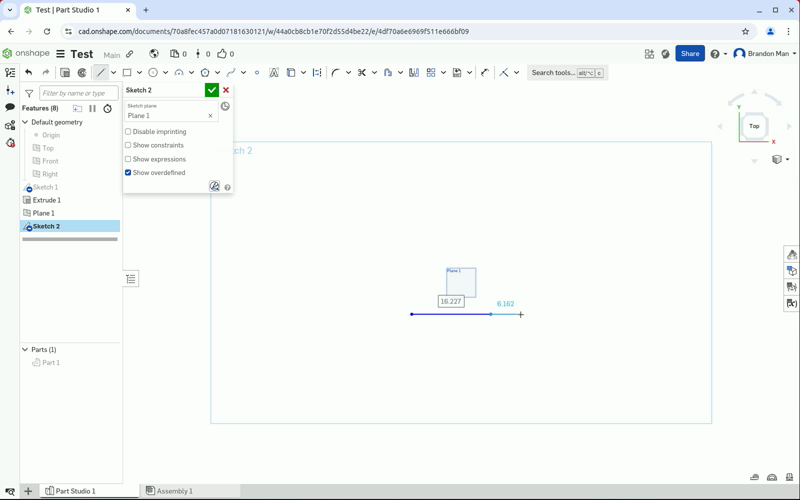
mouse_move(516, 288)
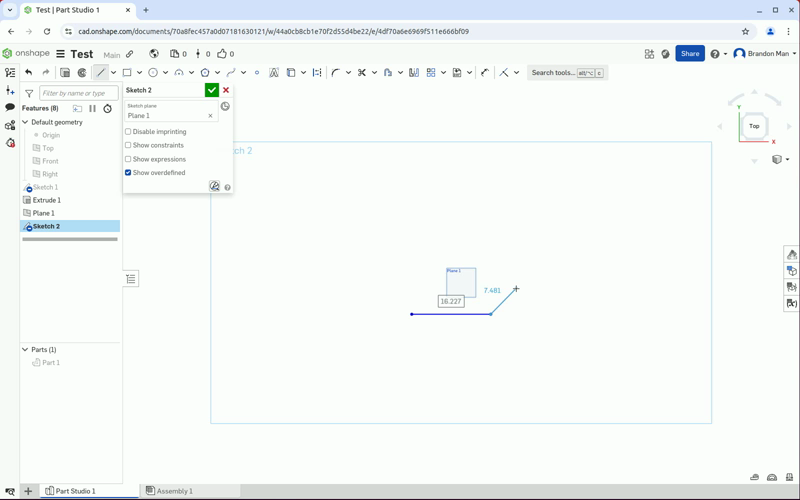
click(516, 288)
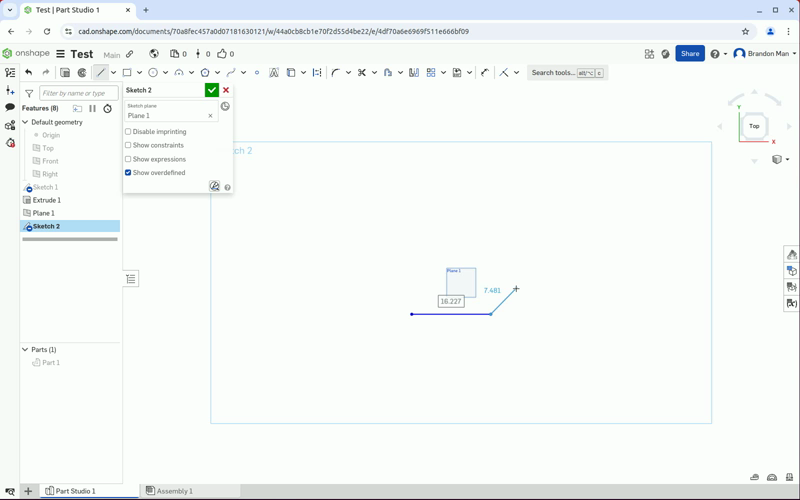
key_up(shift)
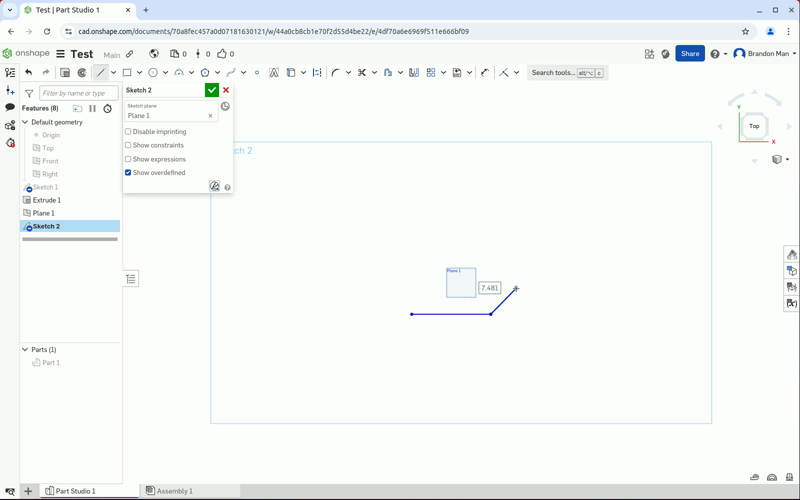
key_down(shift)
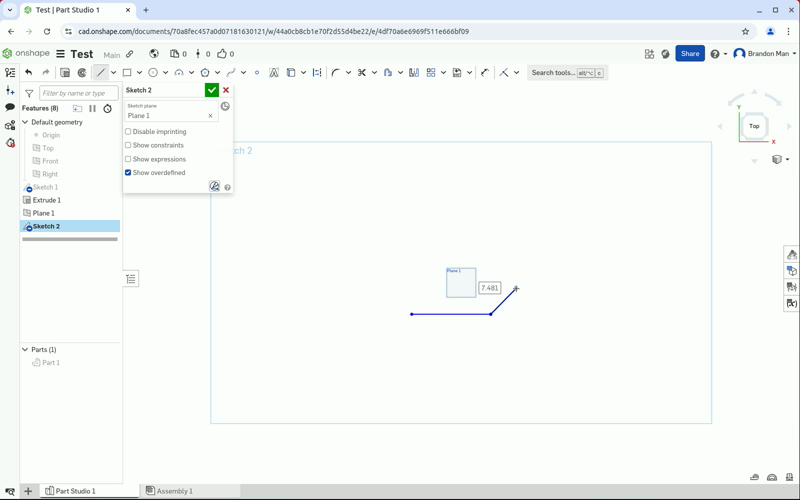
mouse_move(451, 246)
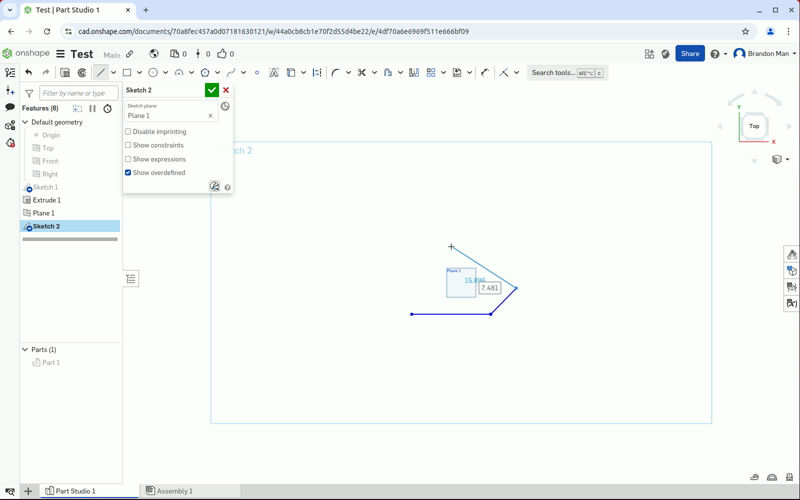
click(451, 246)
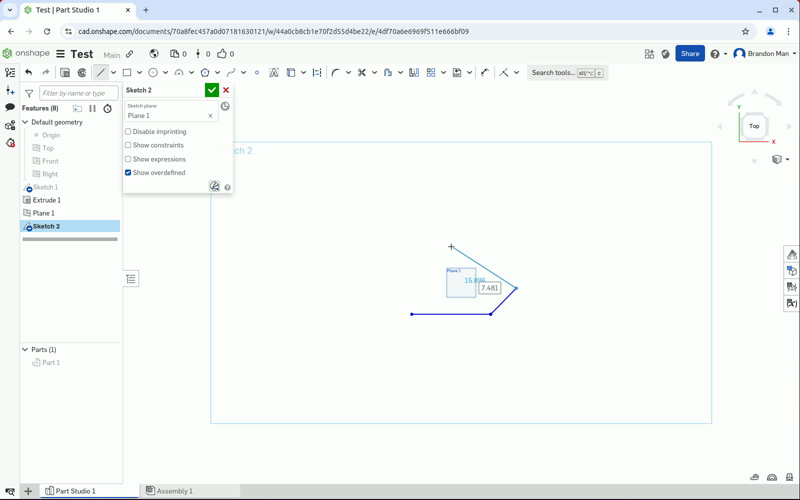
key_up(shift)
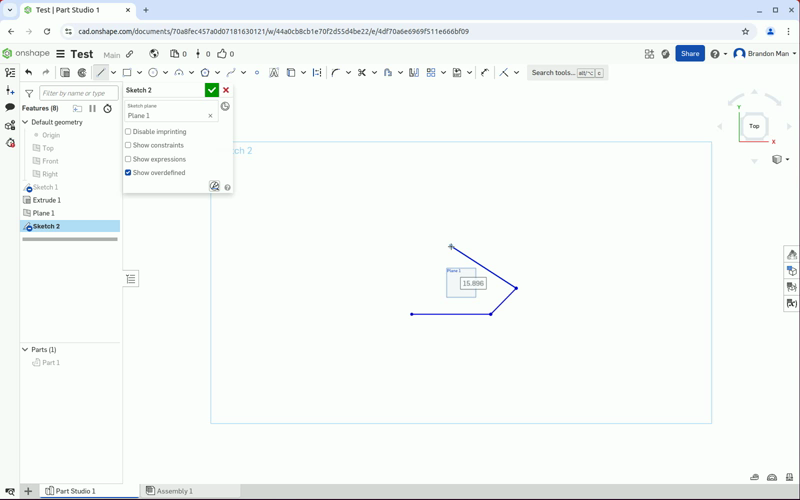
key_down(shift)
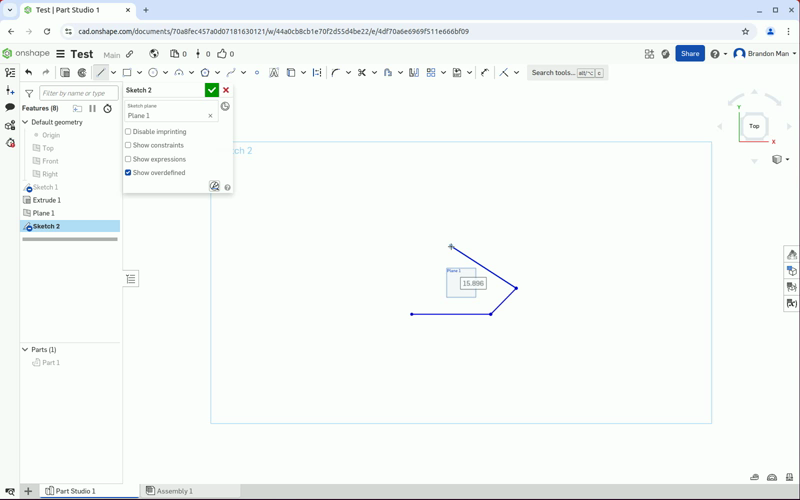
mouse_move(411, 314)
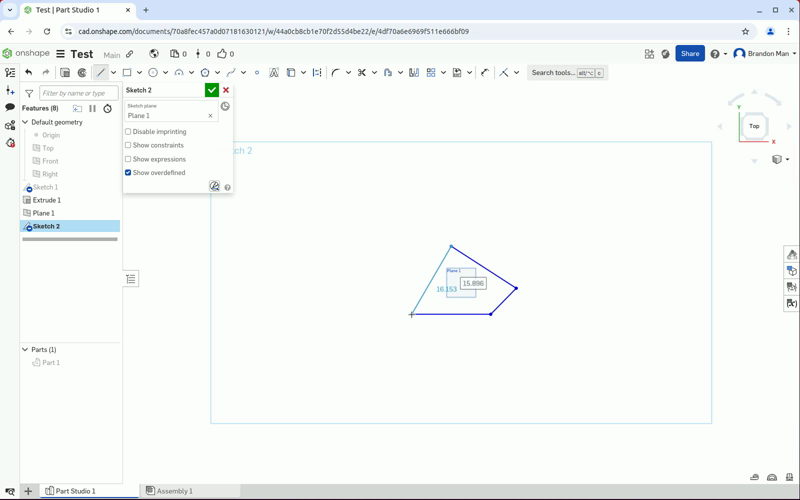
key_up(shift)
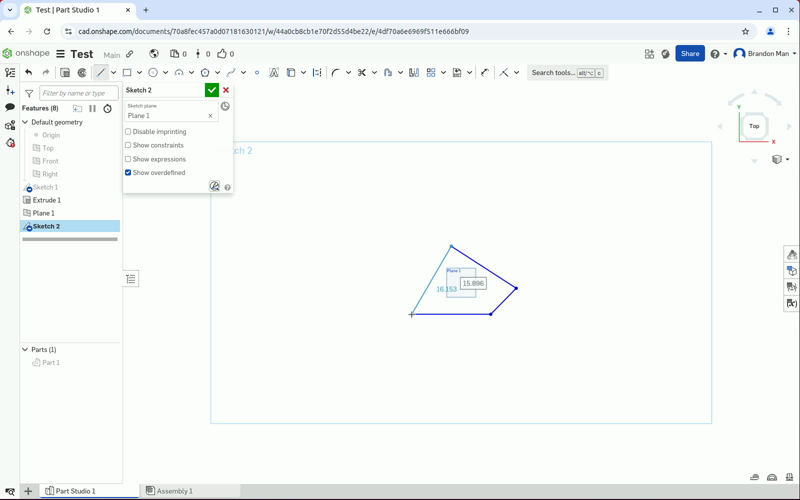
click(411, 314)
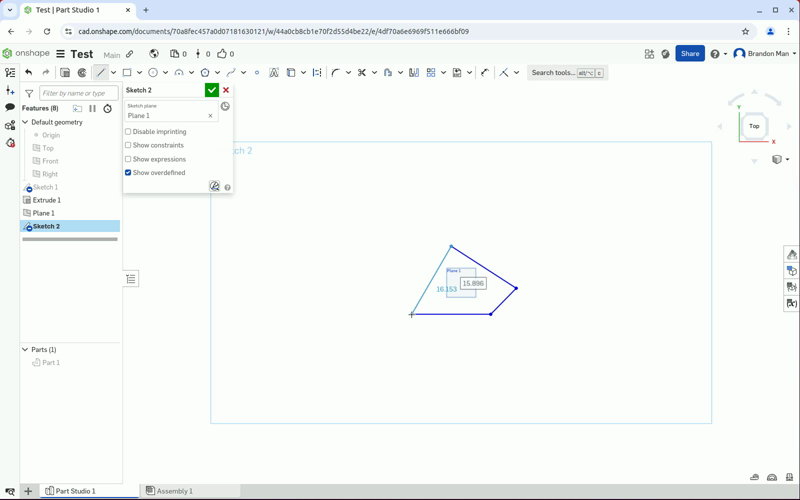
key(esc)
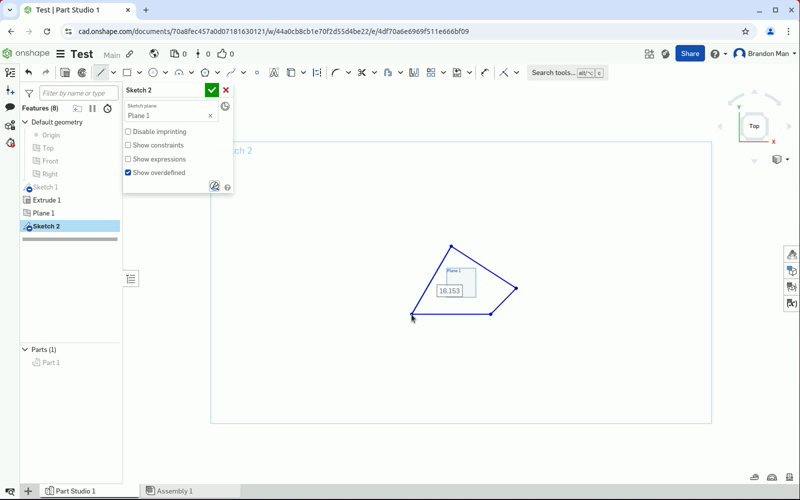
key(l)
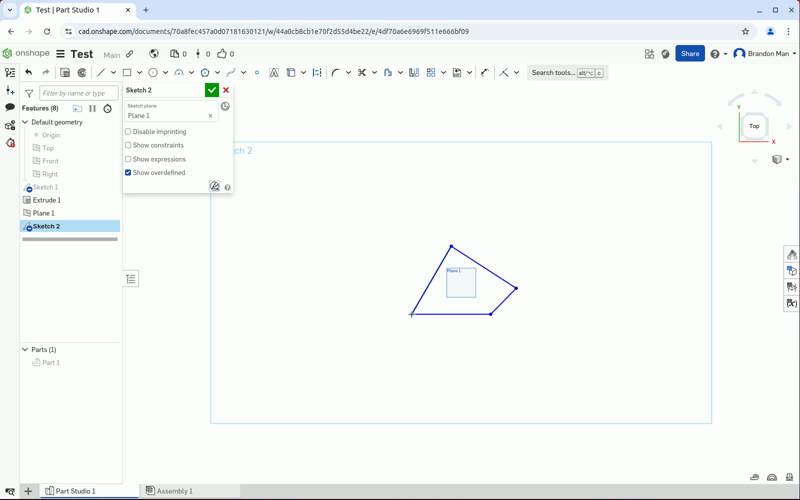
key_down(shift)
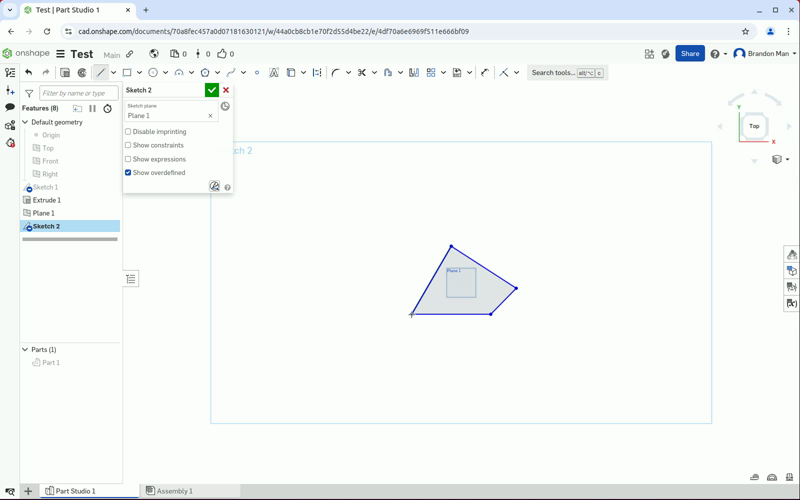
mouse_move(416, 312)
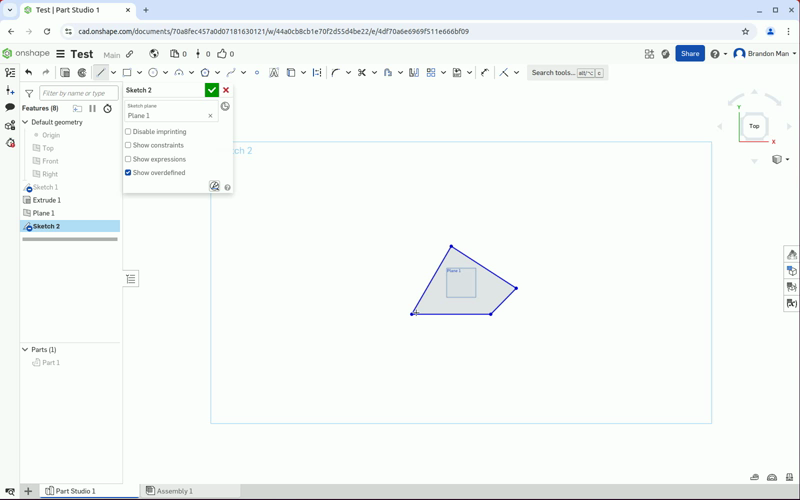
click(416, 312)
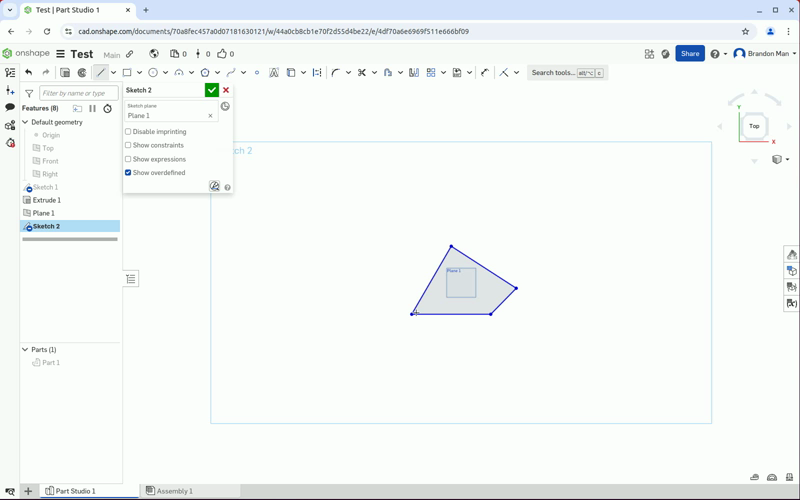
key_up(shift)
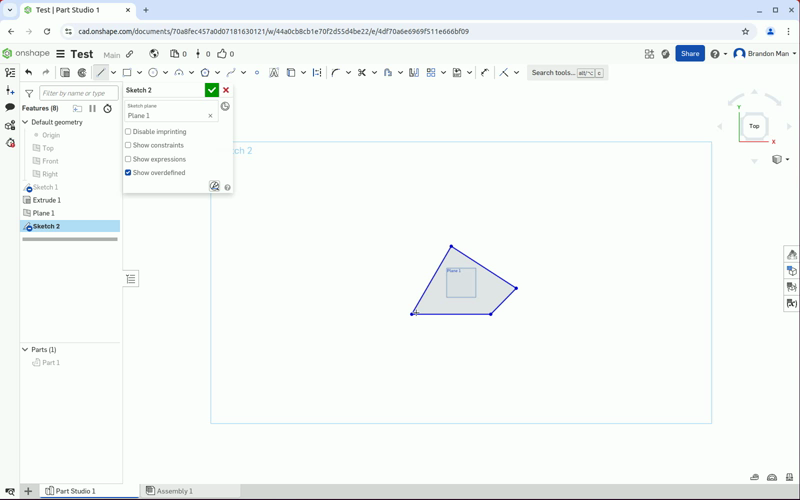
key_down(shift)
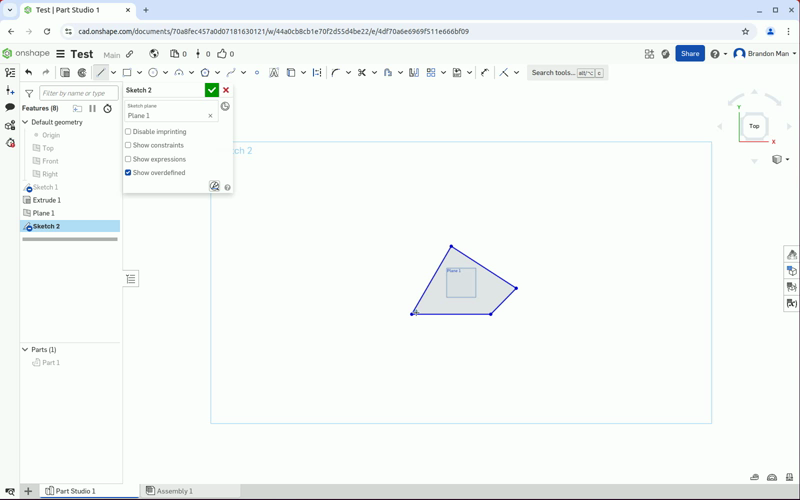
mouse_move(477, 312)
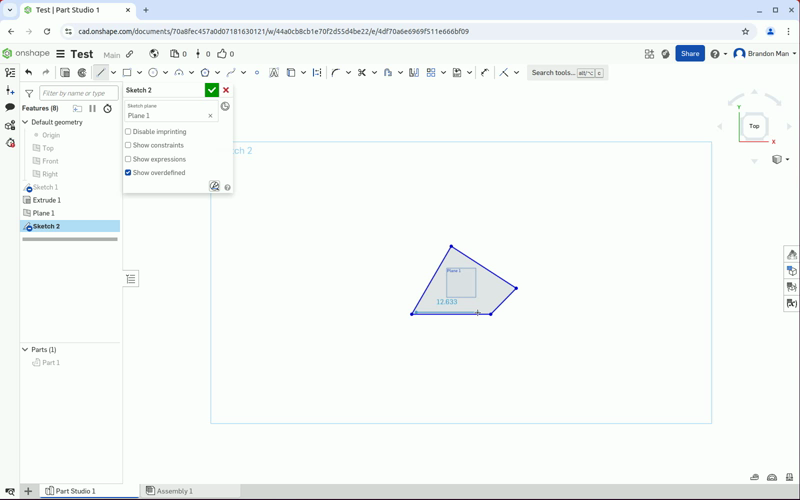
click(477, 312)
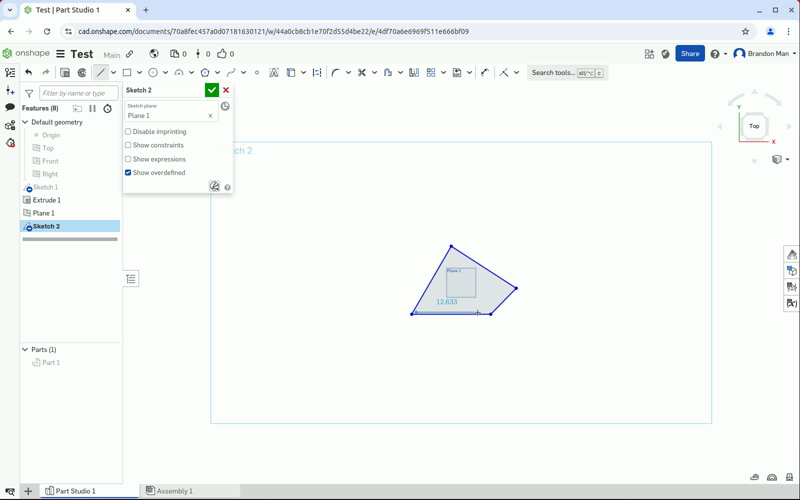
key_up(shift)
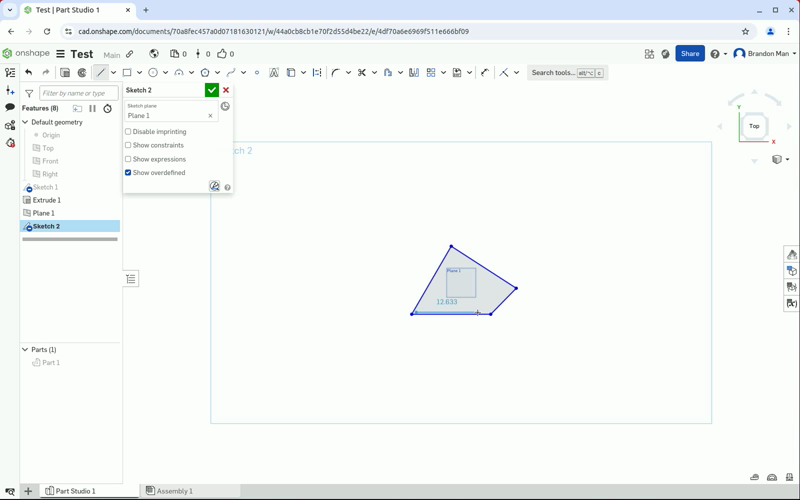
key_down(shift)
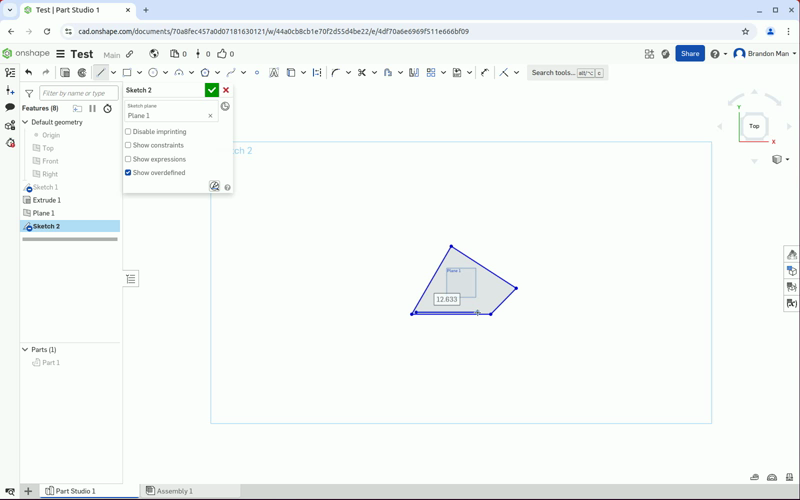
mouse_move(507, 312)
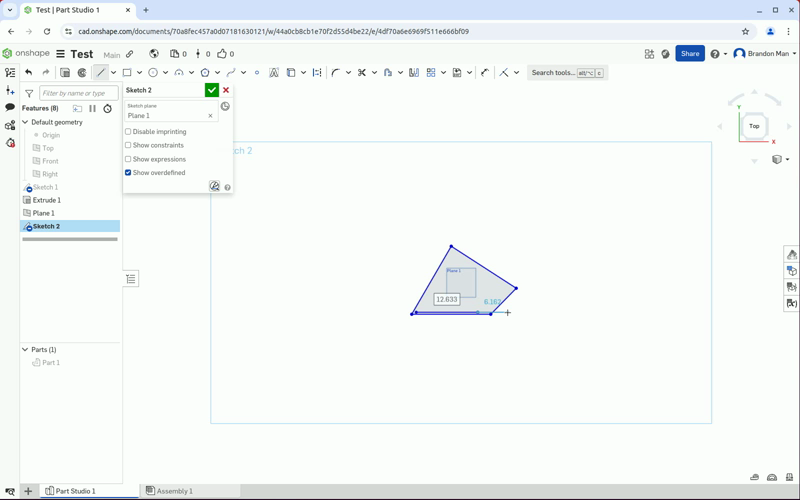
mouse_move(487, 312)
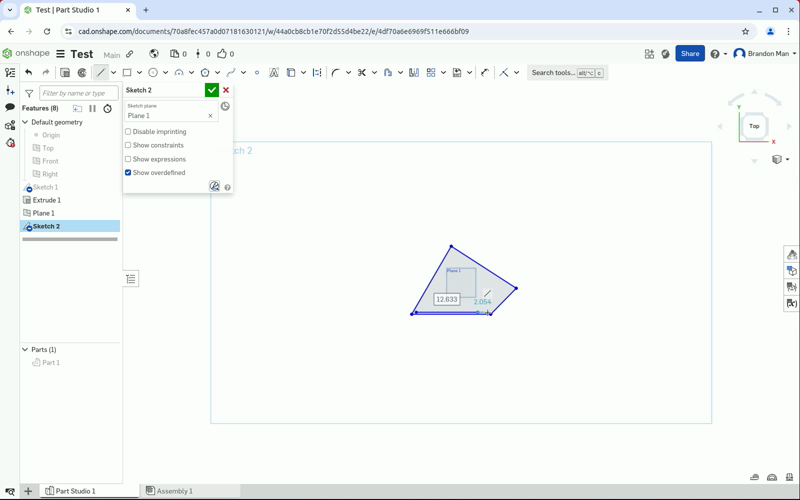
scroll(6)
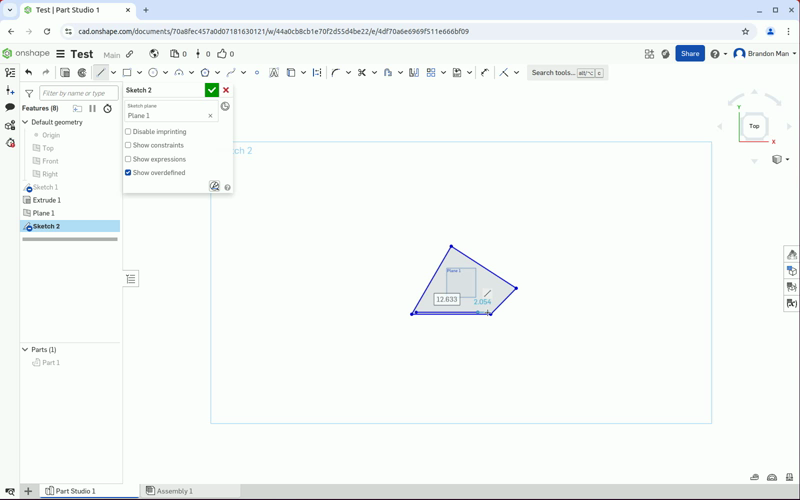
scroll(6)
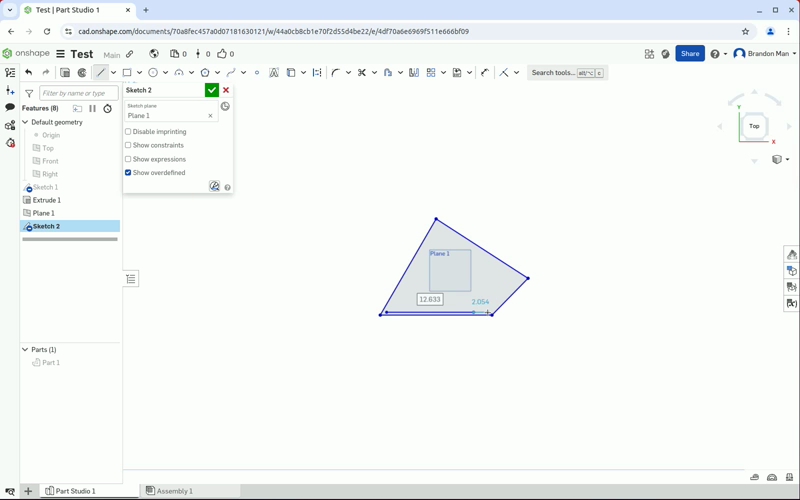
scroll(6)
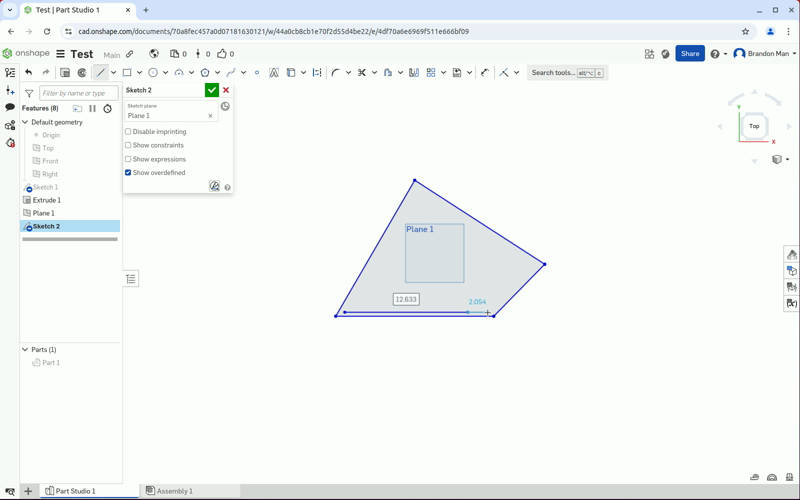
scroll(6)
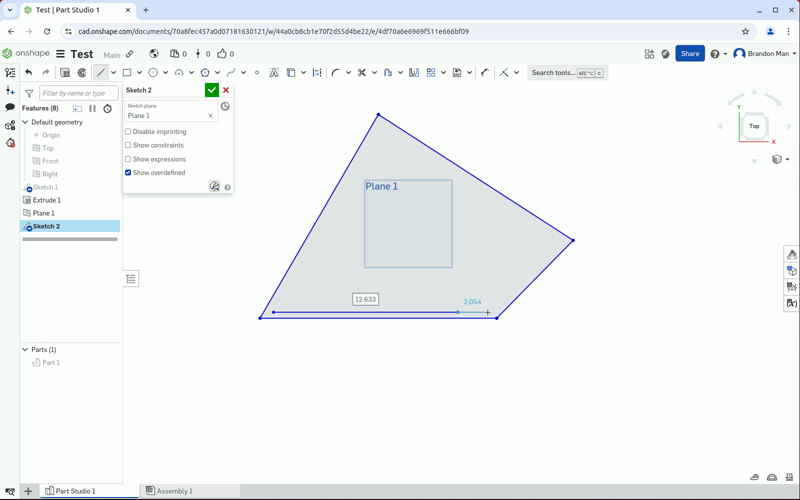
scroll(6)
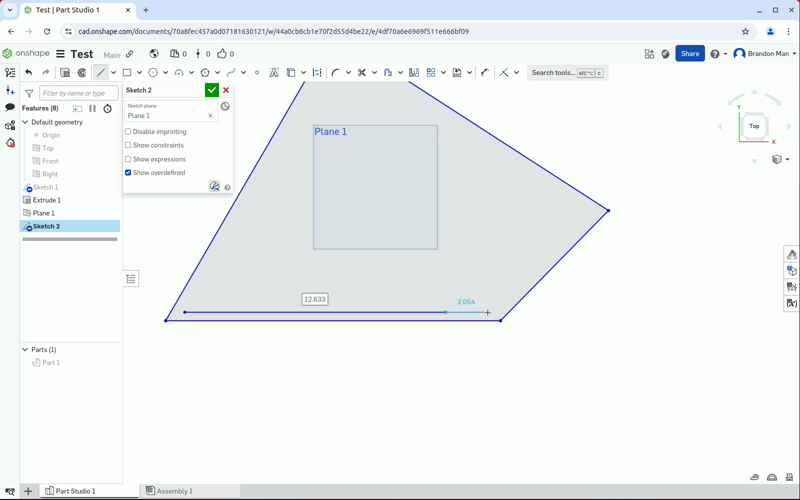
scroll(6)
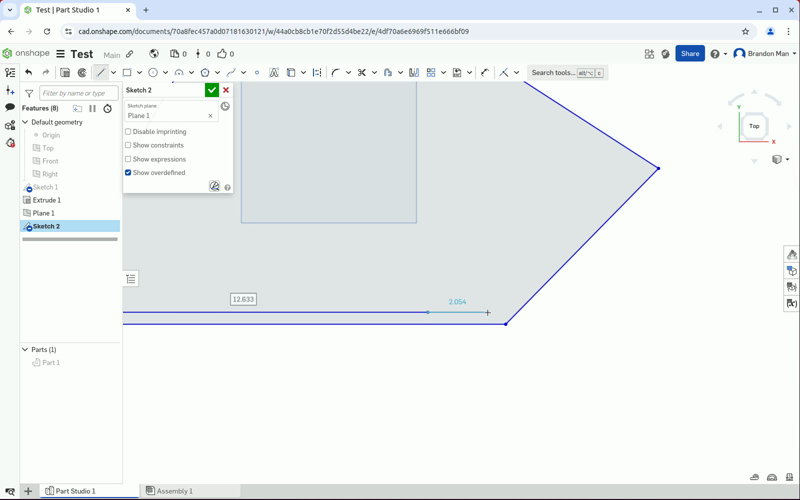
scroll(6)
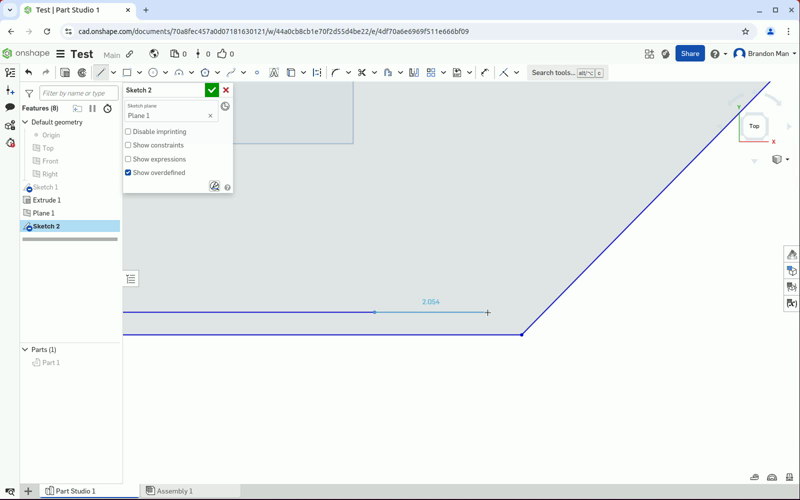
click(487, 312)
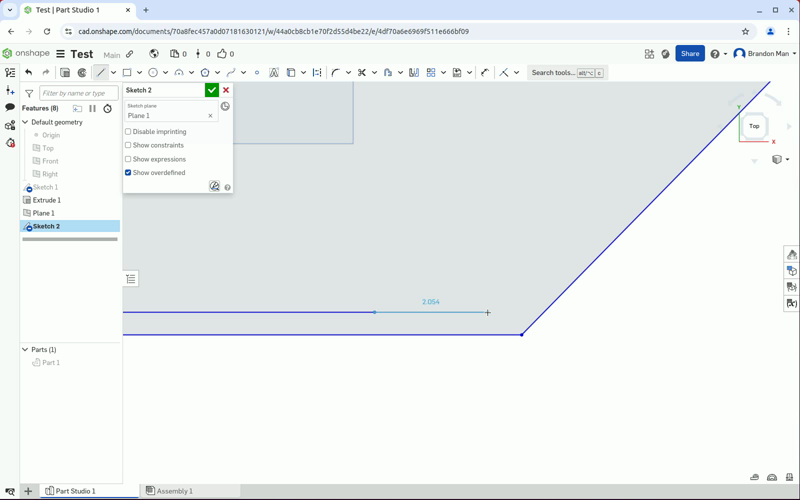
scroll(-6)
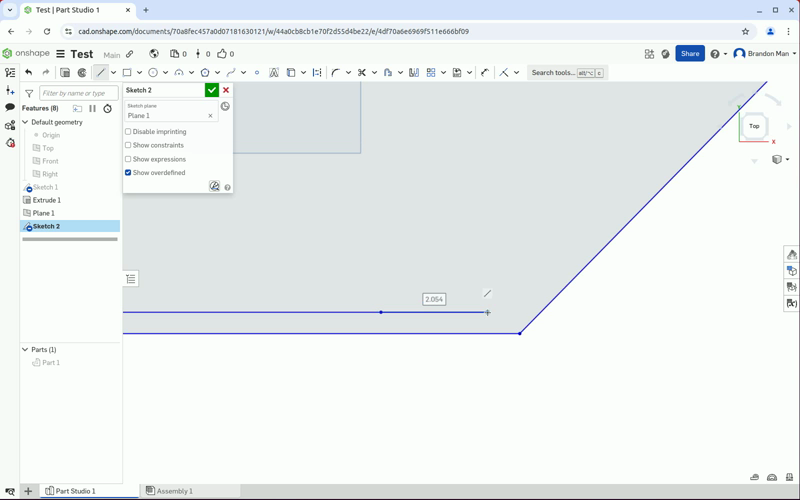
scroll(-6)
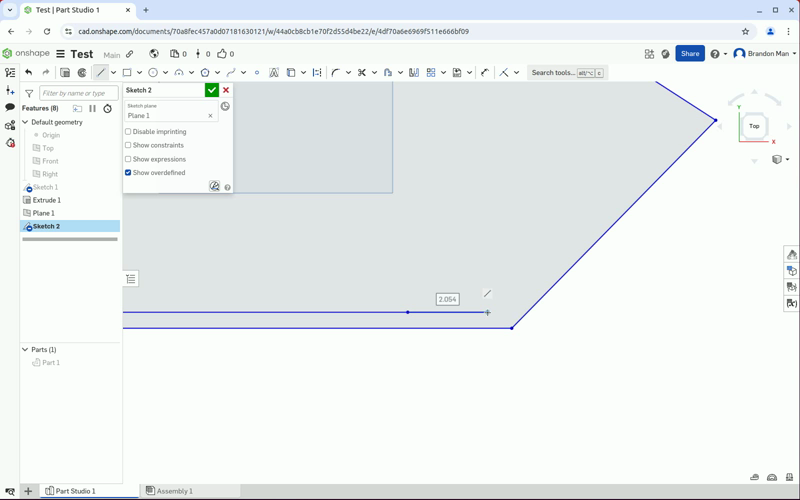
scroll(-6)
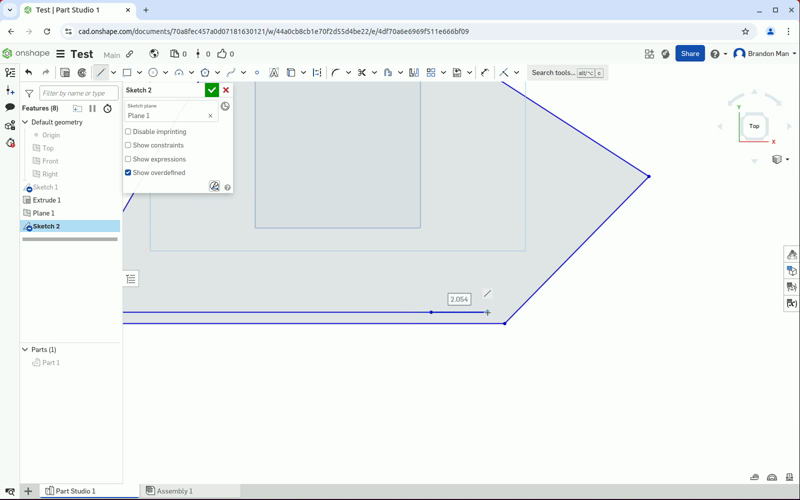
scroll(-6)
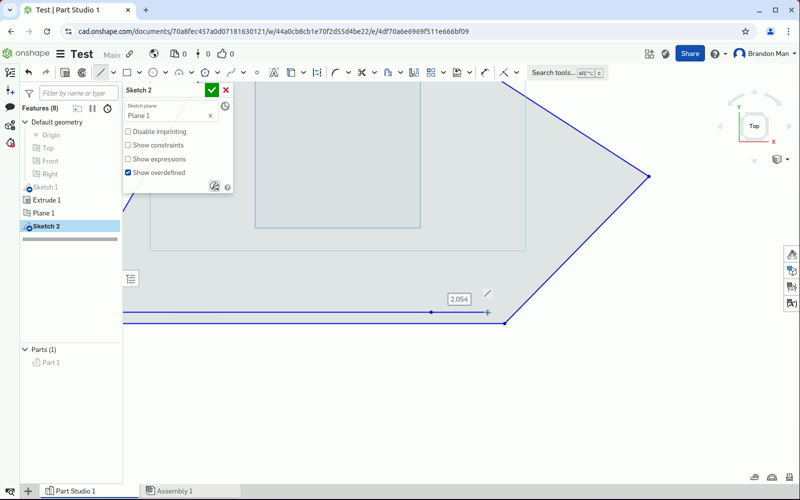
scroll(-6)
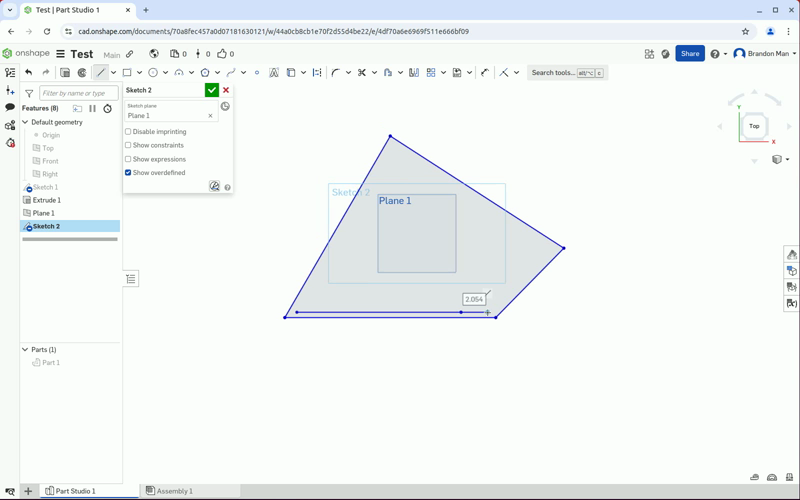
scroll(-6)
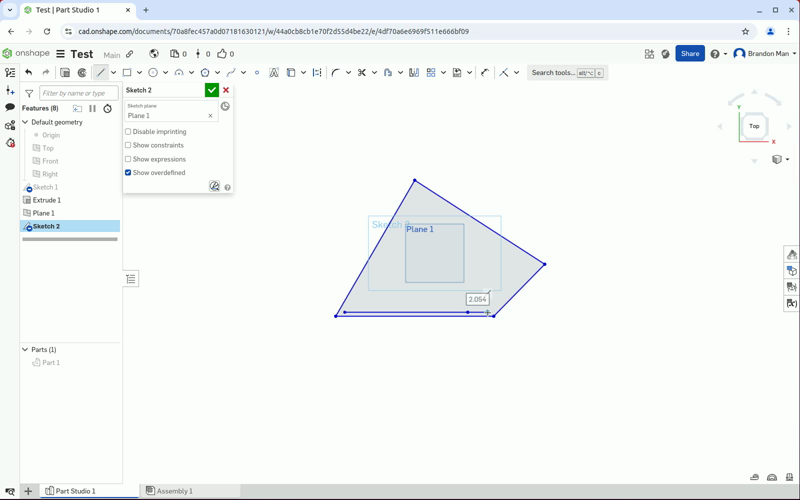
scroll(-6)
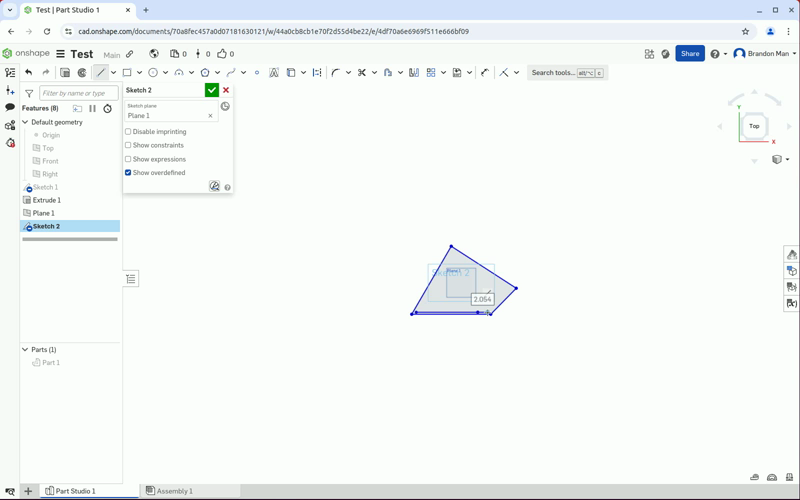
key_up(shift)
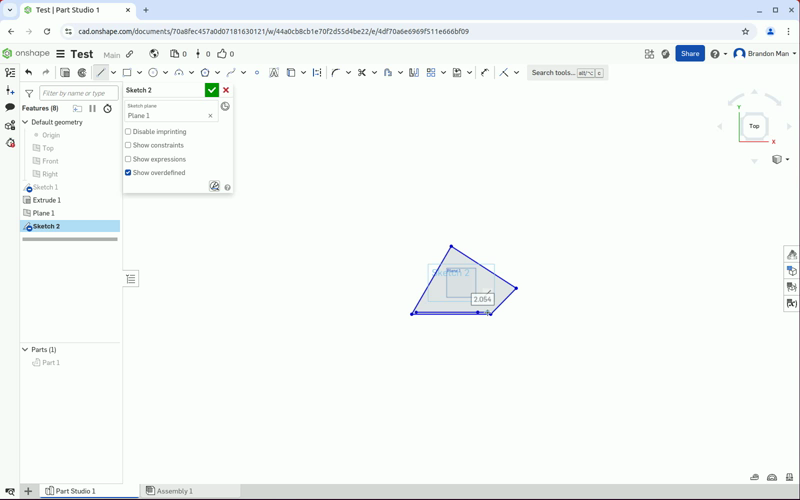
key_down(shift)
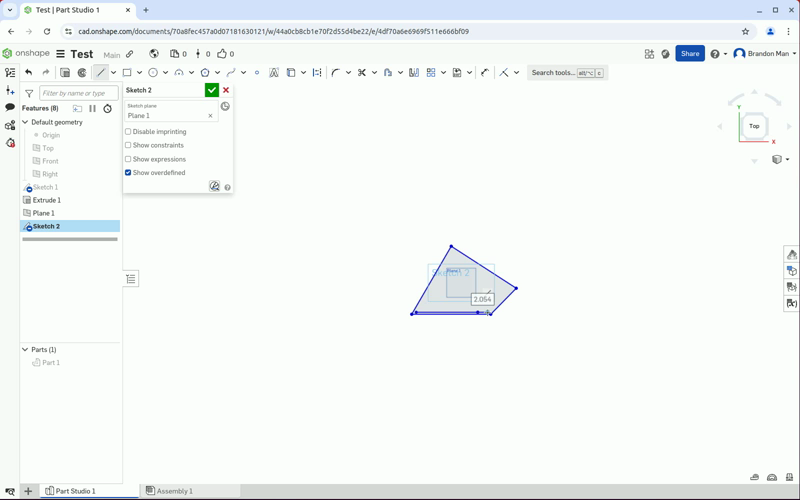
mouse_move(452, 249)
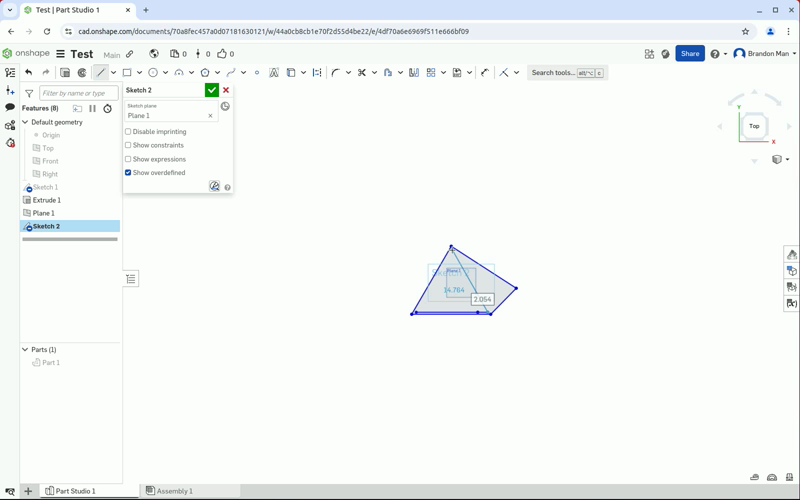
scroll(6)
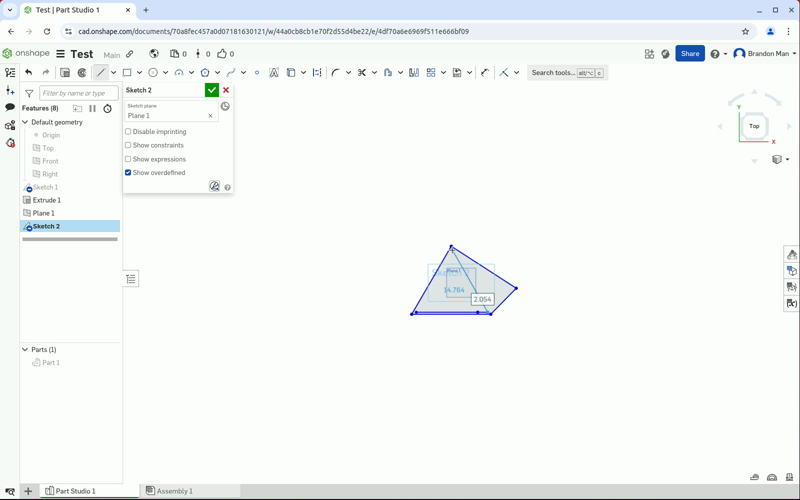
scroll(6)
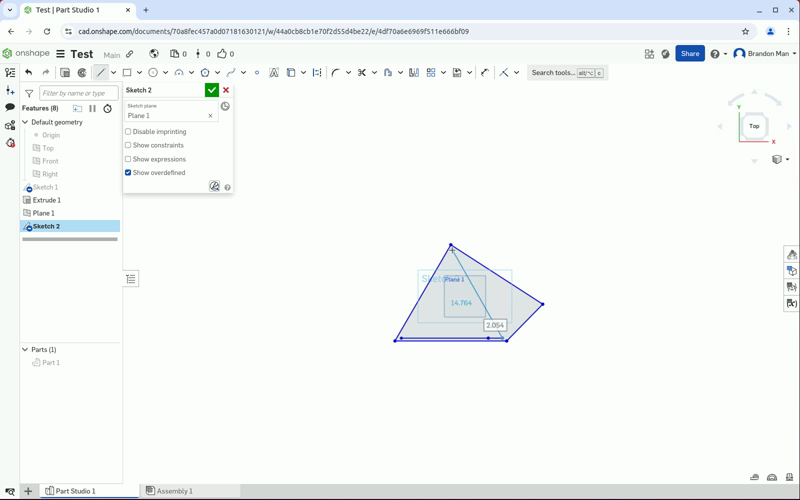
scroll(6)
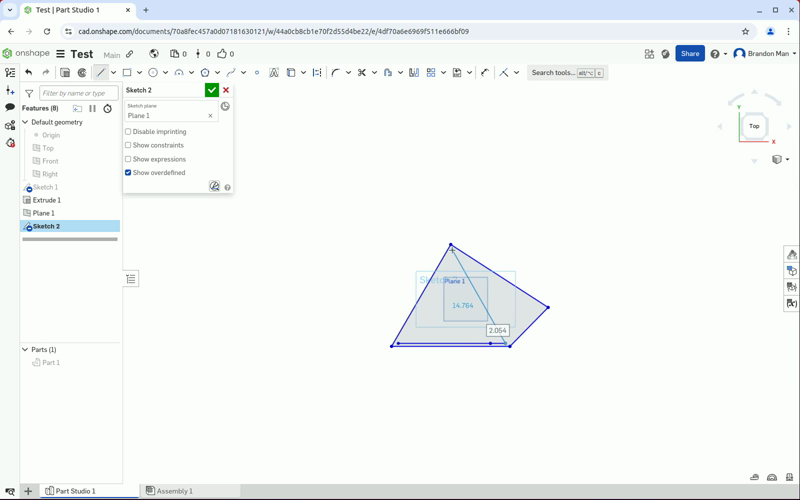
scroll(6)
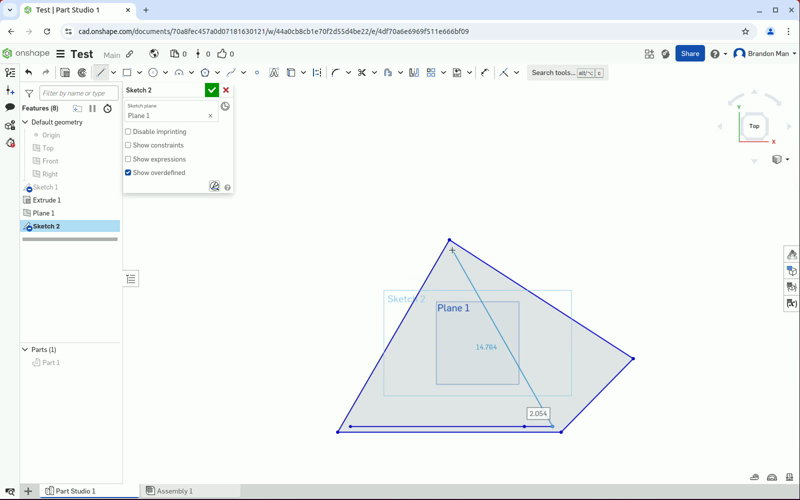
scroll(6)
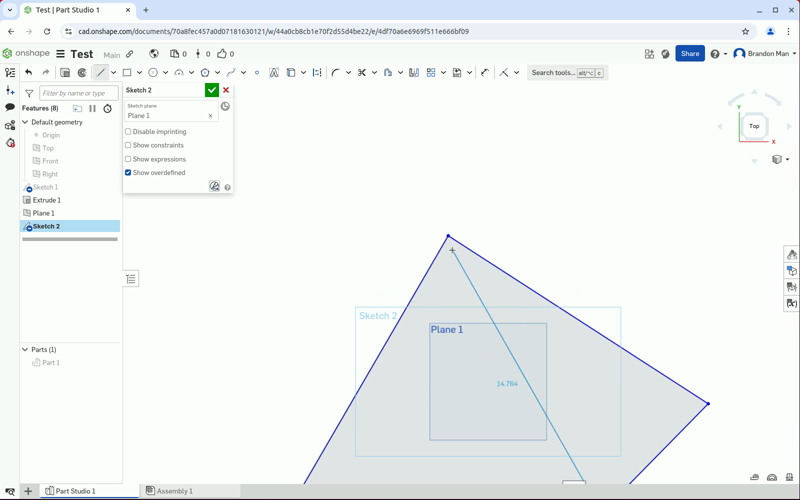
scroll(6)
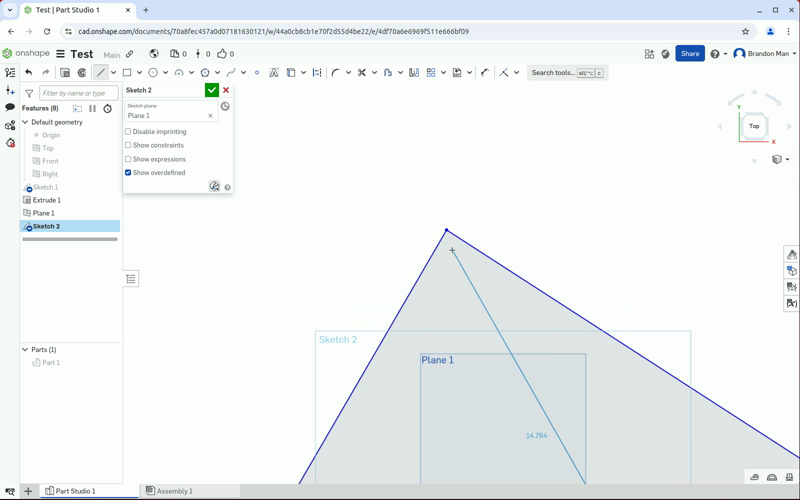
scroll(6)
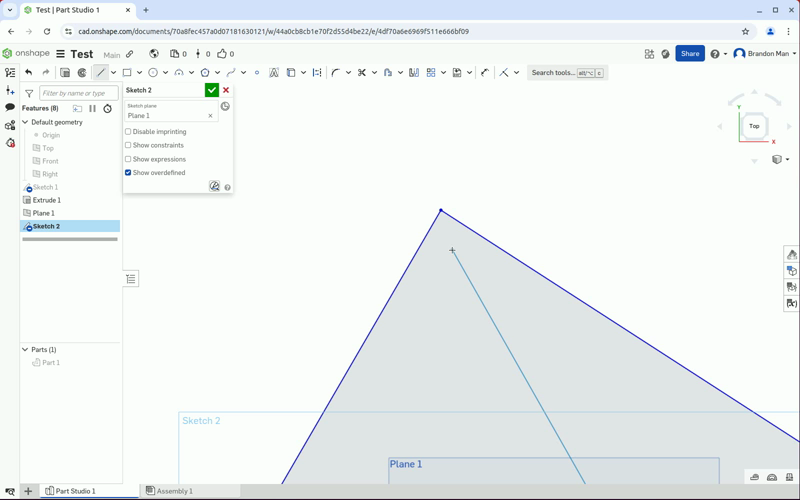
click(452, 249)
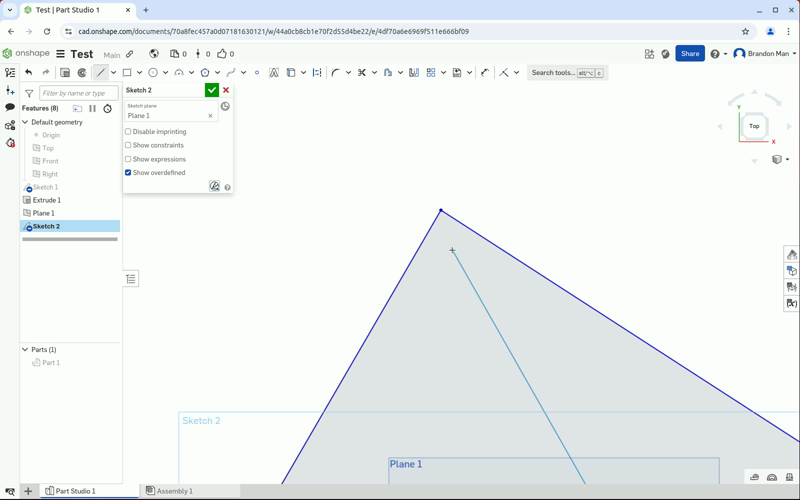
scroll(-6)
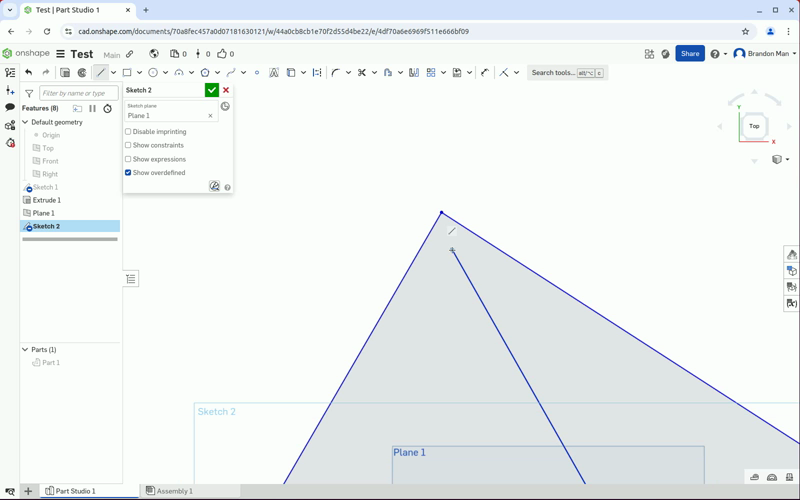
scroll(-6)
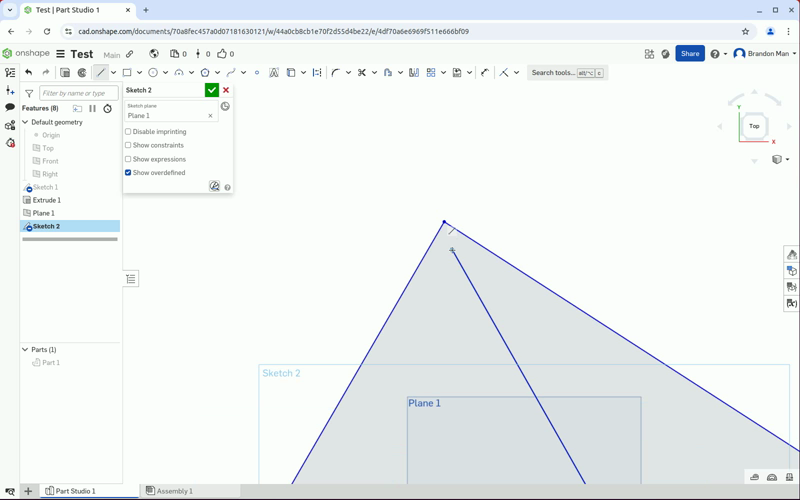
scroll(-6)
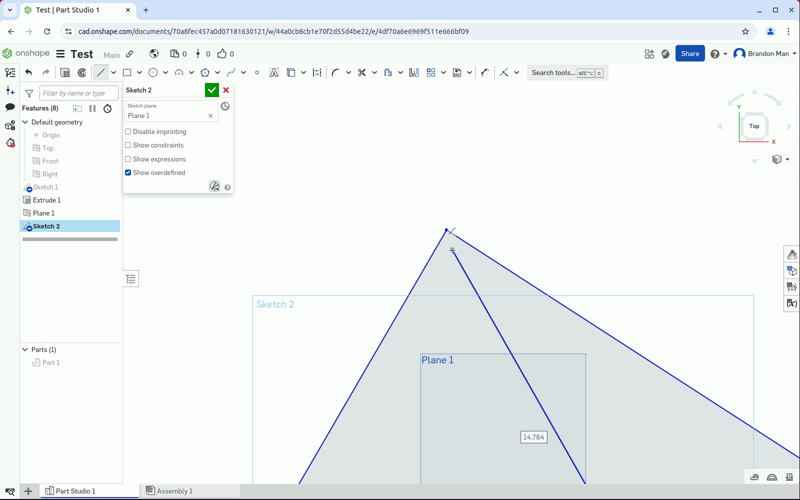
scroll(-6)
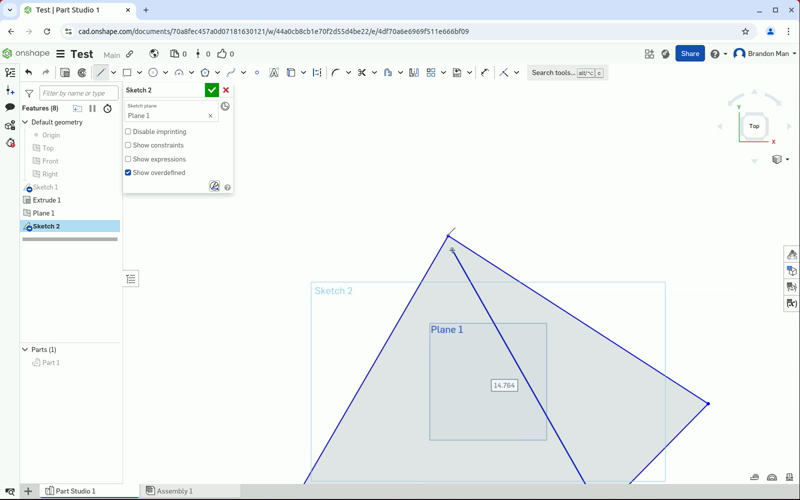
scroll(-6)
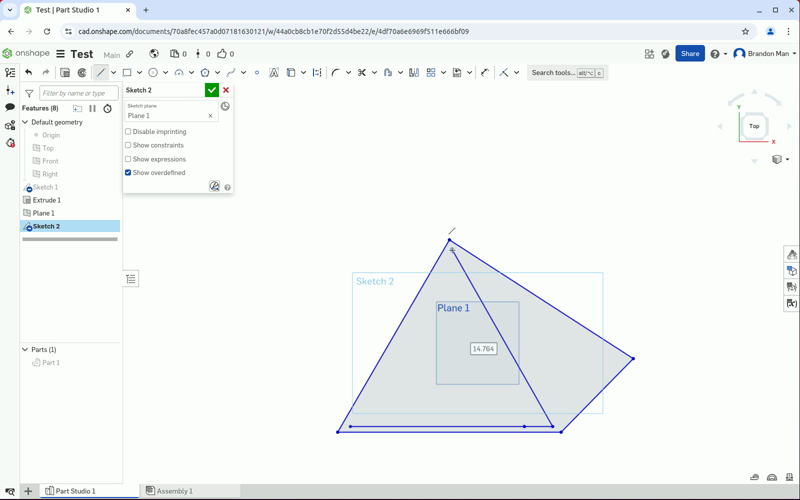
scroll(-6)
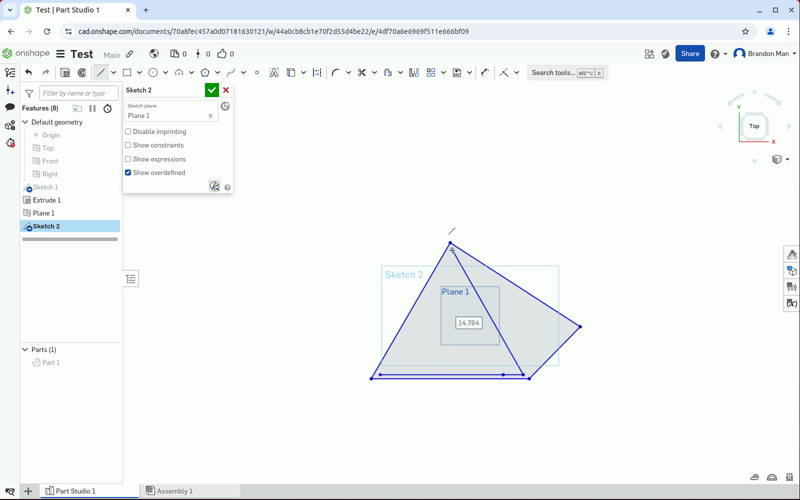
scroll(-6)
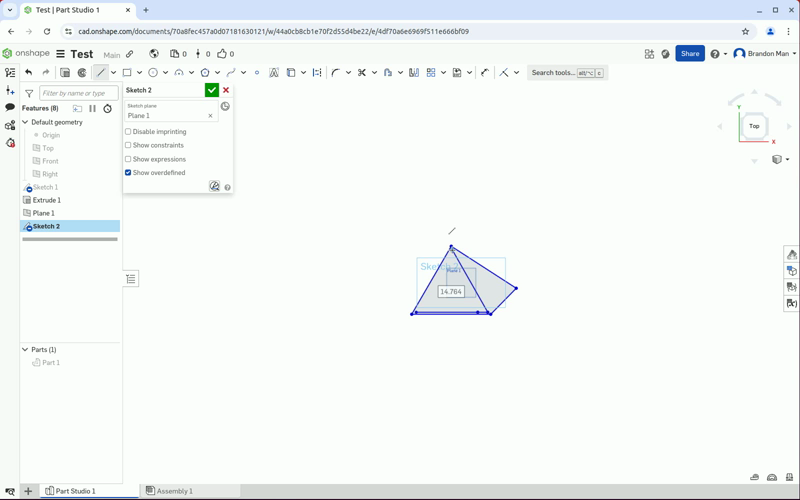
key_up(shift)
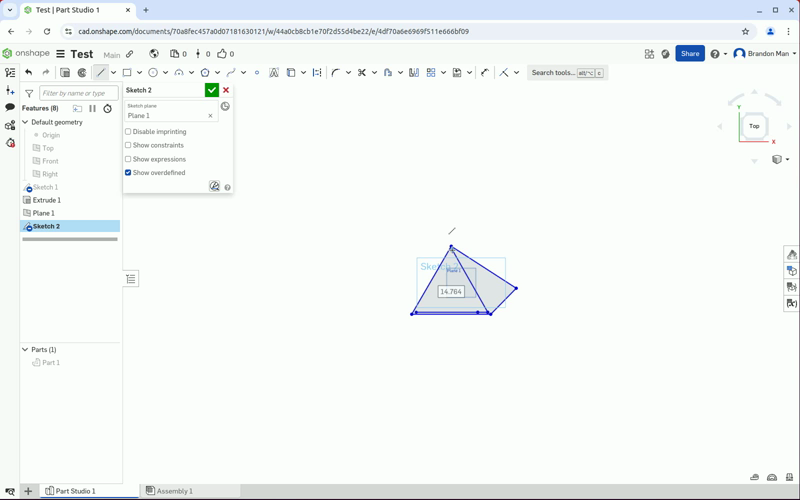
key_down(shift)
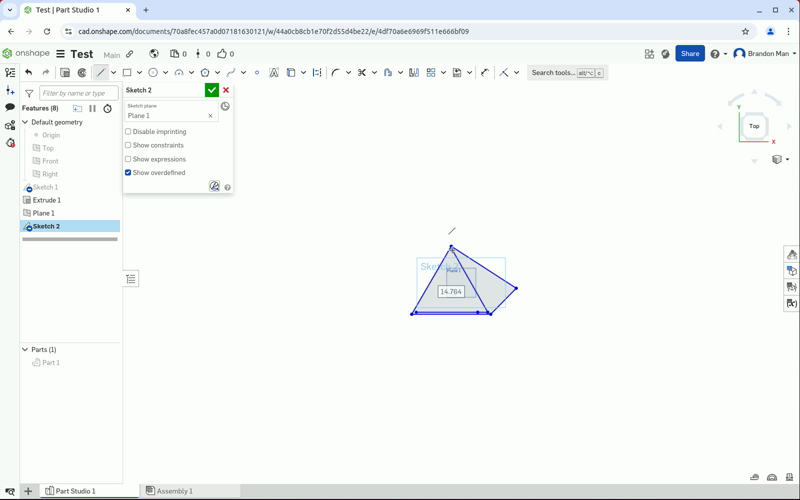
mouse_move(482, 249)
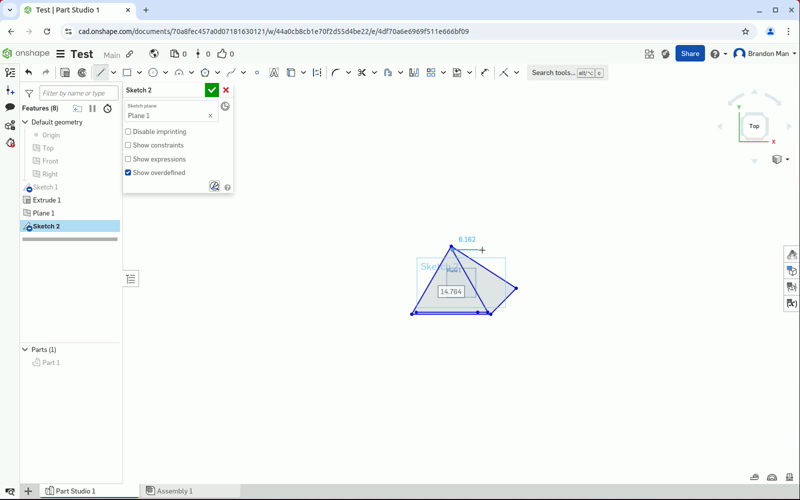
mouse_move(443, 264)
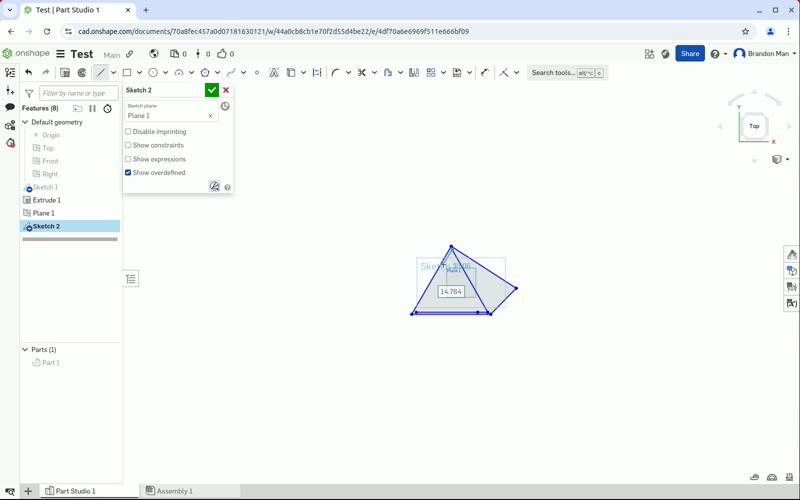
click(443, 264)
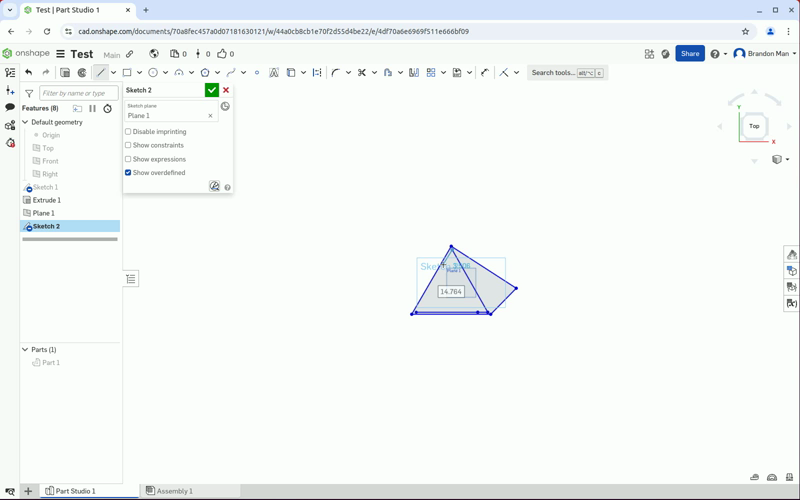
key_up(shift)
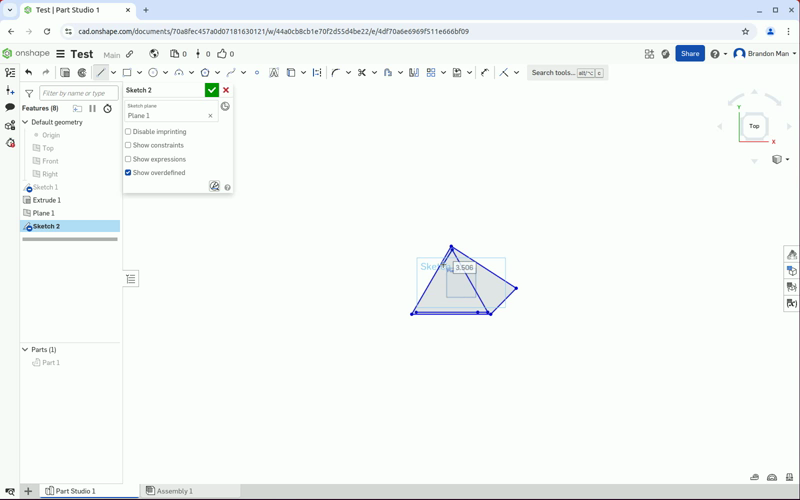
mouse_move(473, 264)
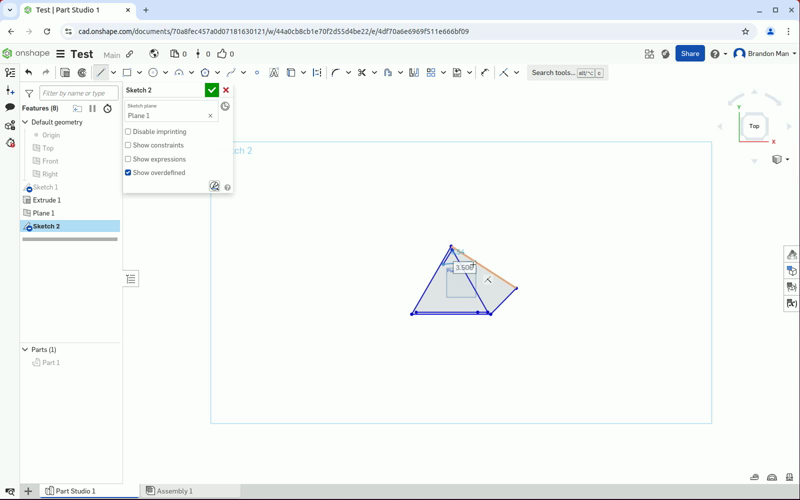
key_down(shift)
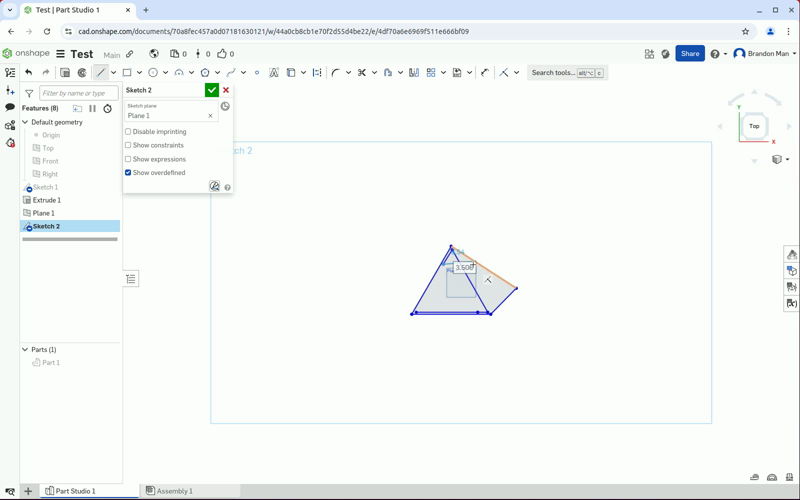
mouse_move(416, 312)
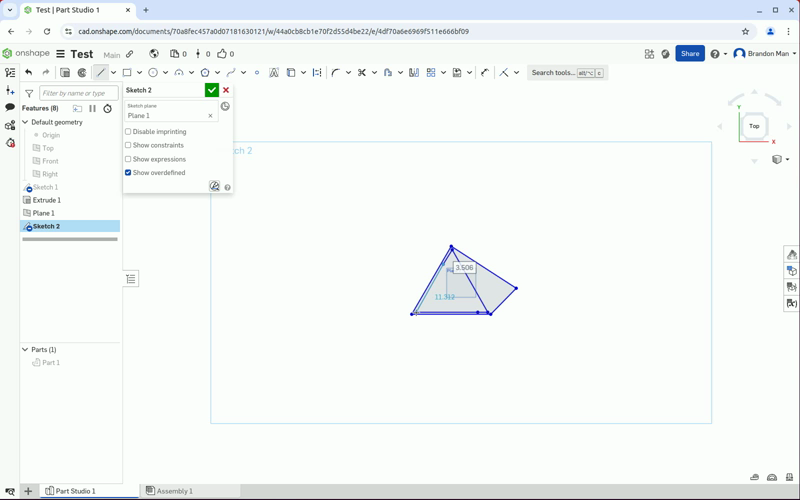
key_up(shift)
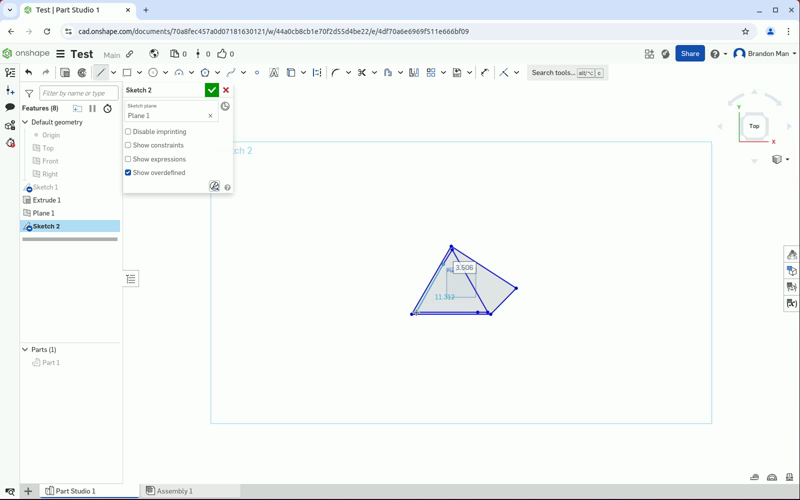
click(416, 312)
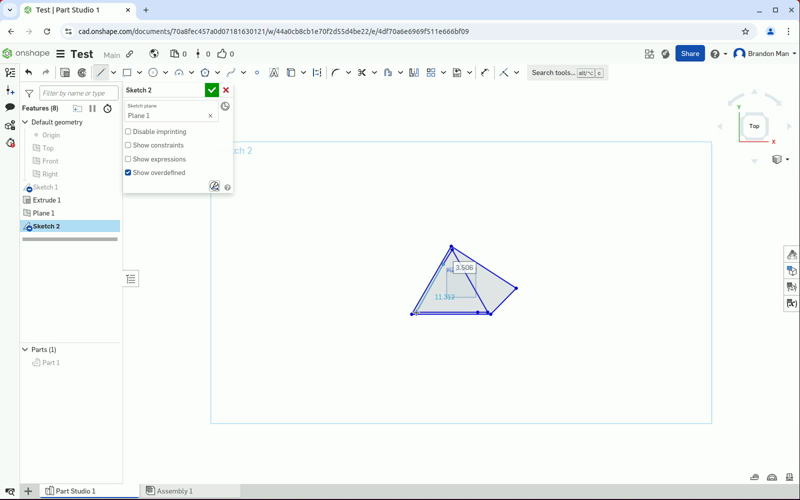
key(esc)
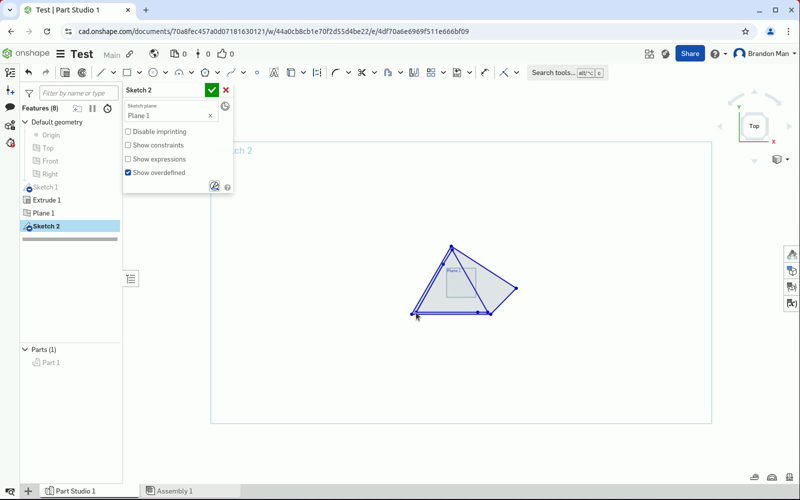
key(l)
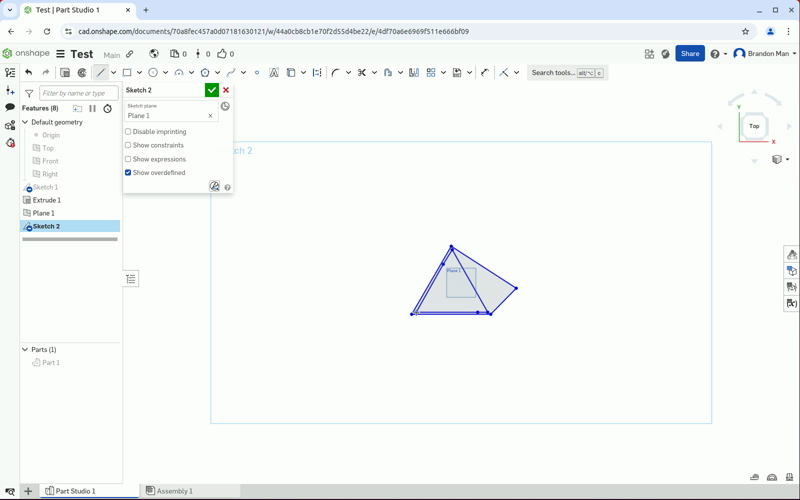
key_down(shift)
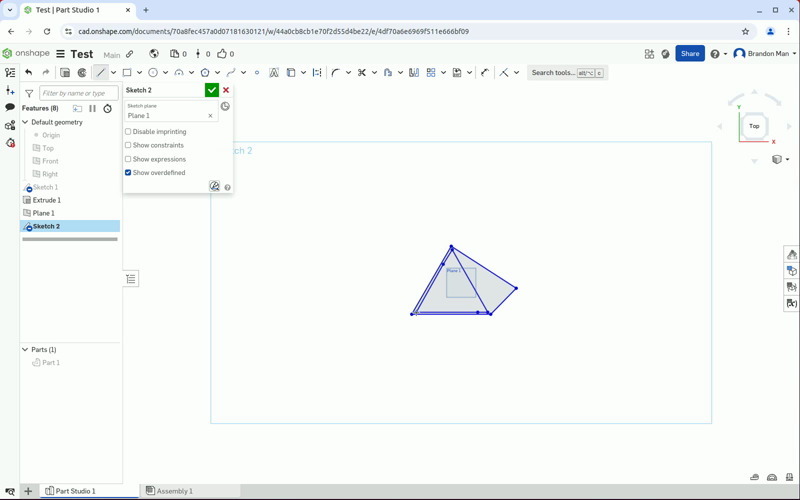
mouse_move(456, 252)
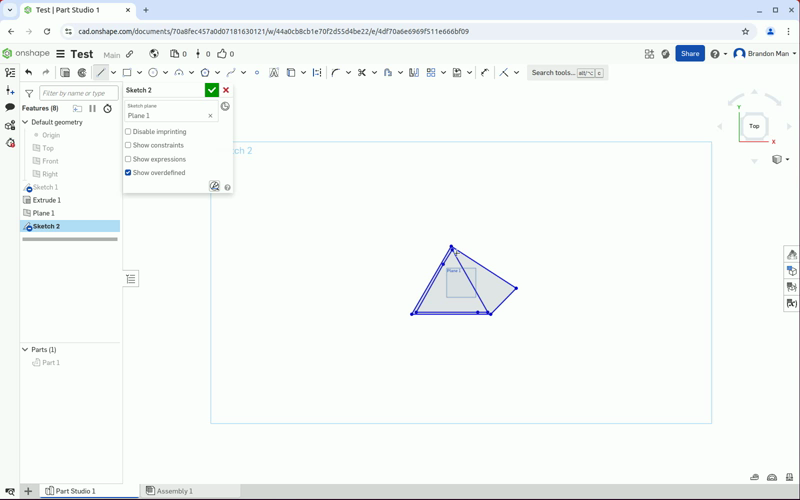
click(456, 252)
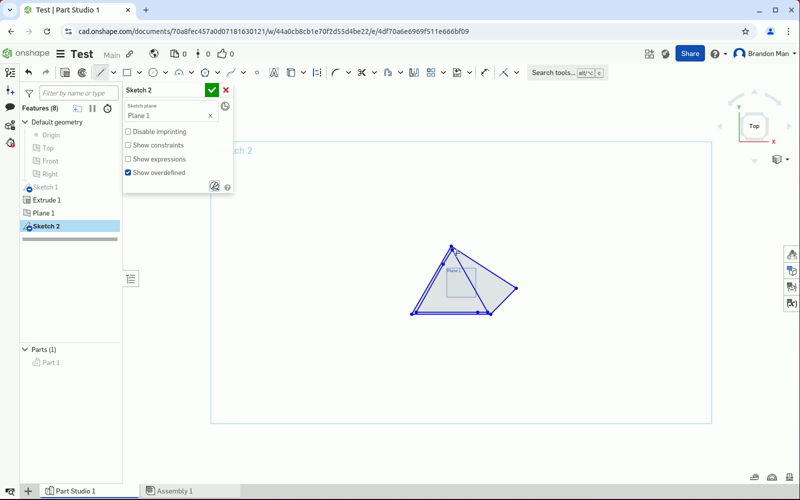
key_up(shift)
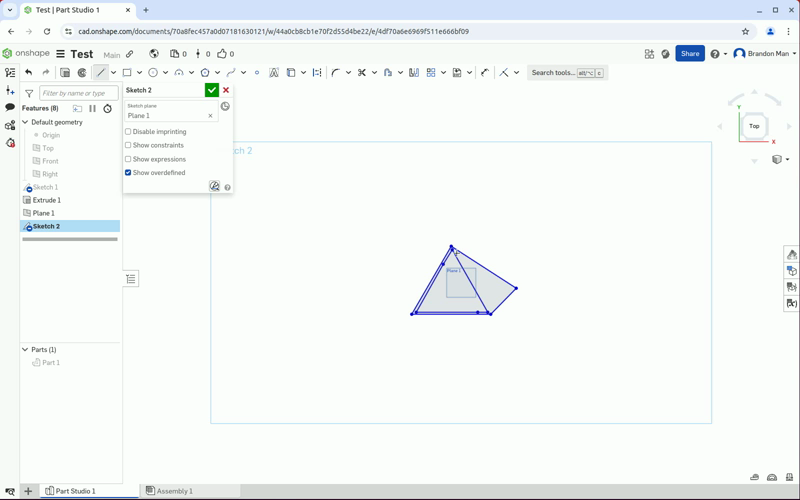
key_down(shift)
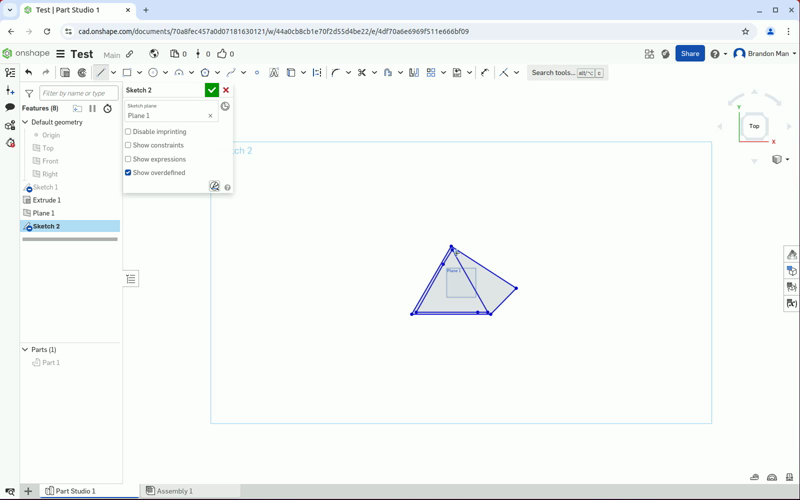
mouse_move(490, 311)
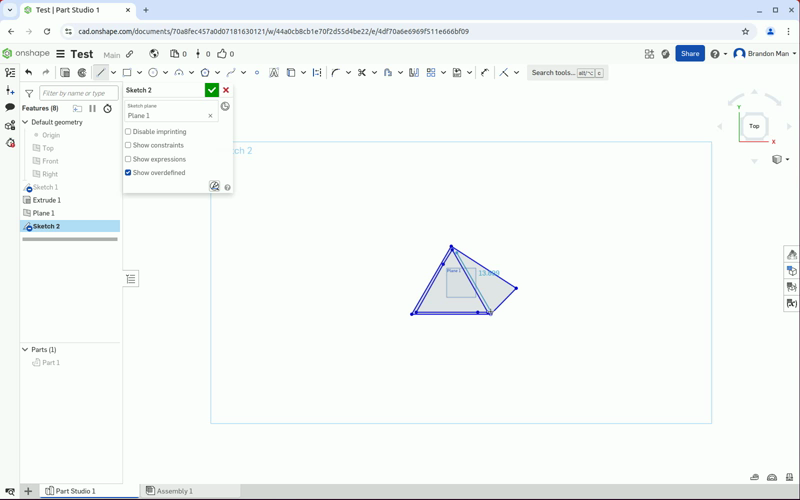
scroll(6)
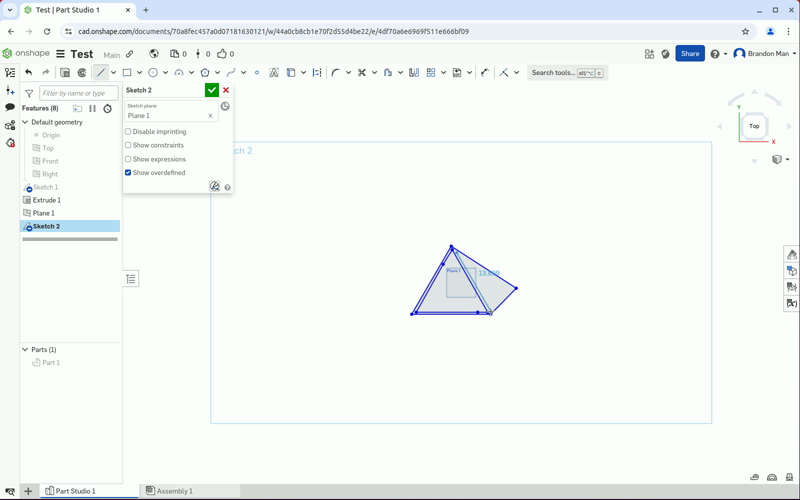
scroll(6)
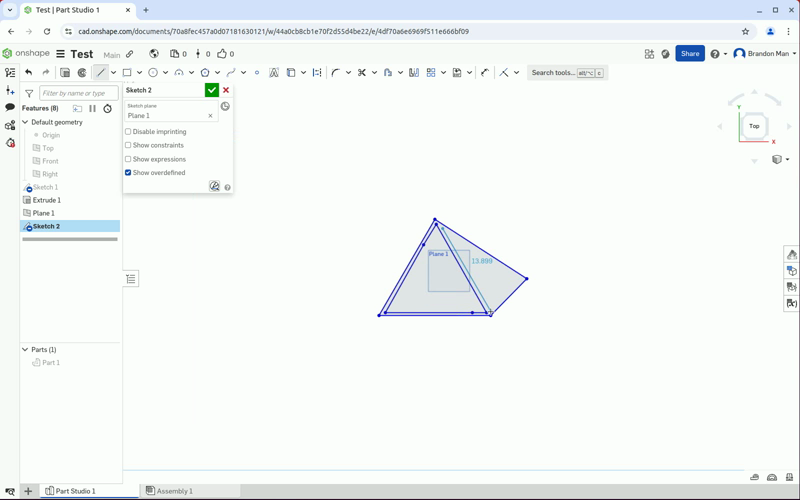
scroll(6)
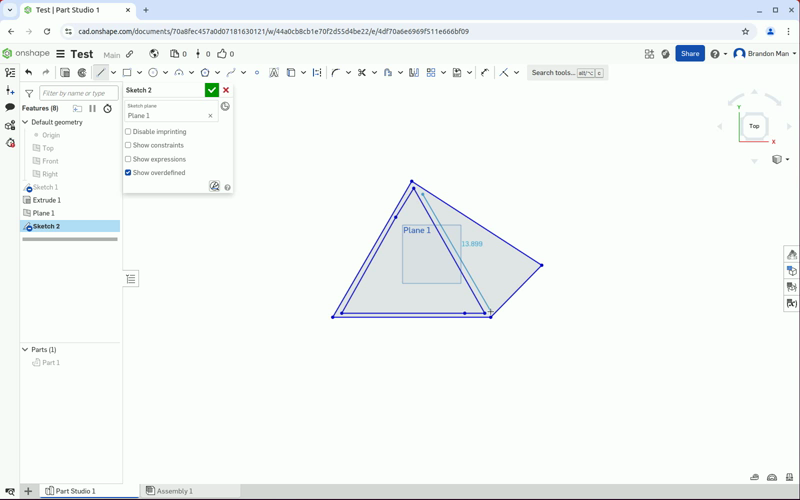
scroll(6)
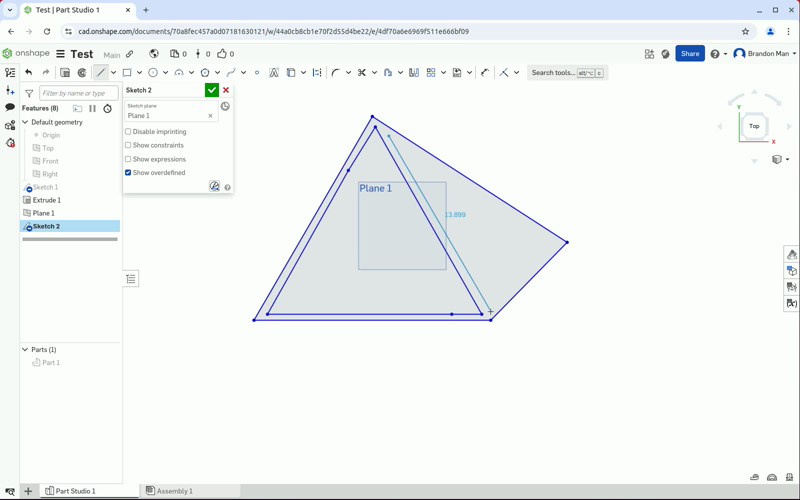
scroll(6)
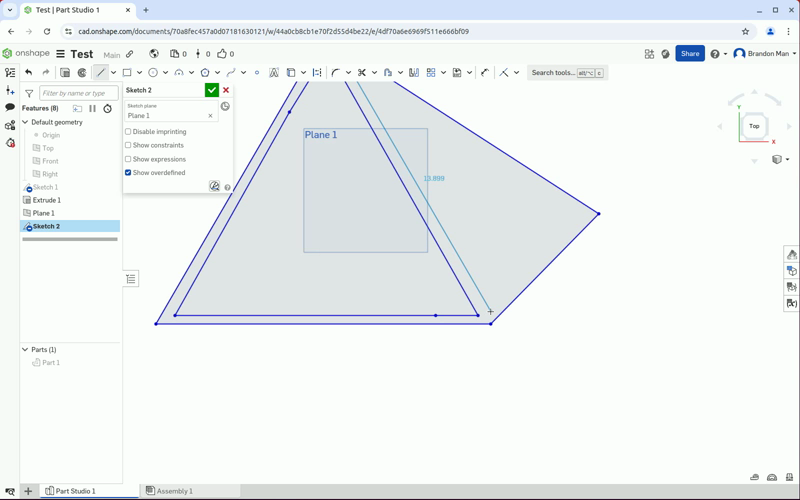
scroll(6)
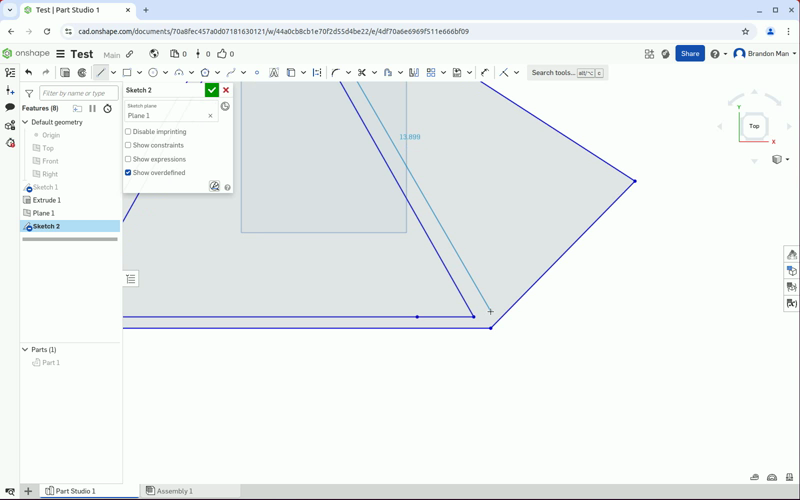
scroll(6)
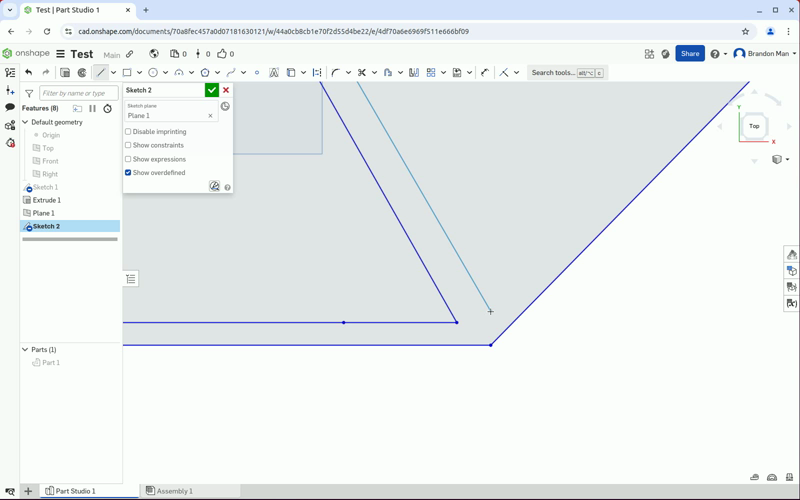
click(490, 311)
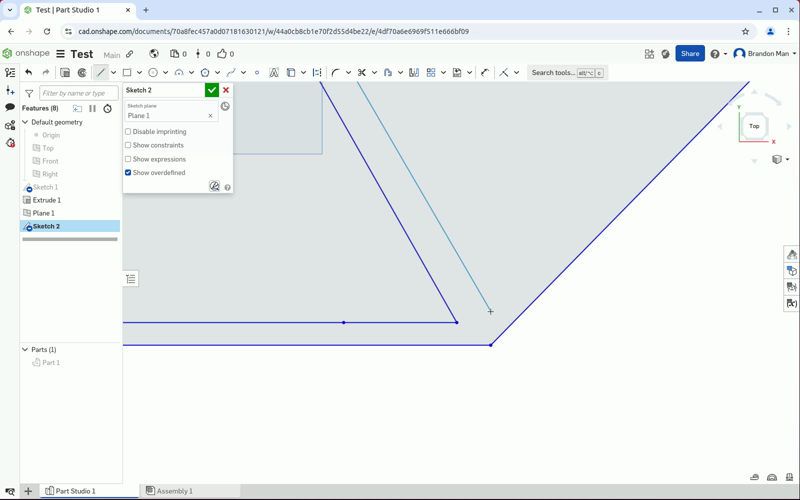
scroll(-6)
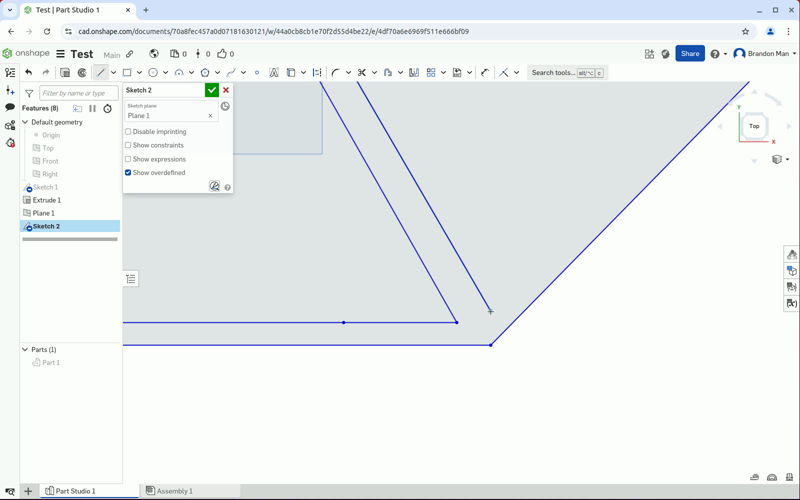
scroll(-6)
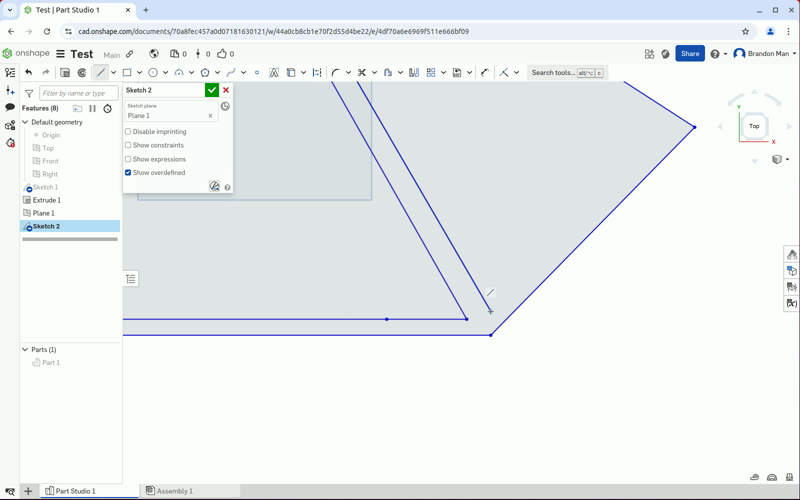
scroll(-6)
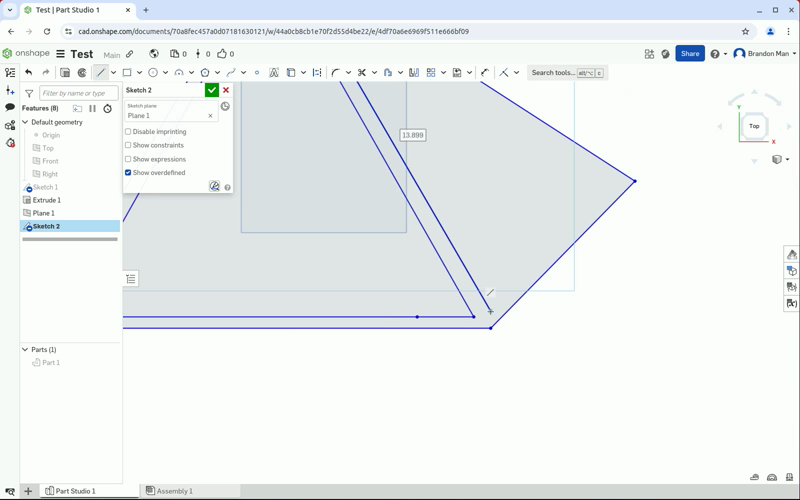
scroll(-6)
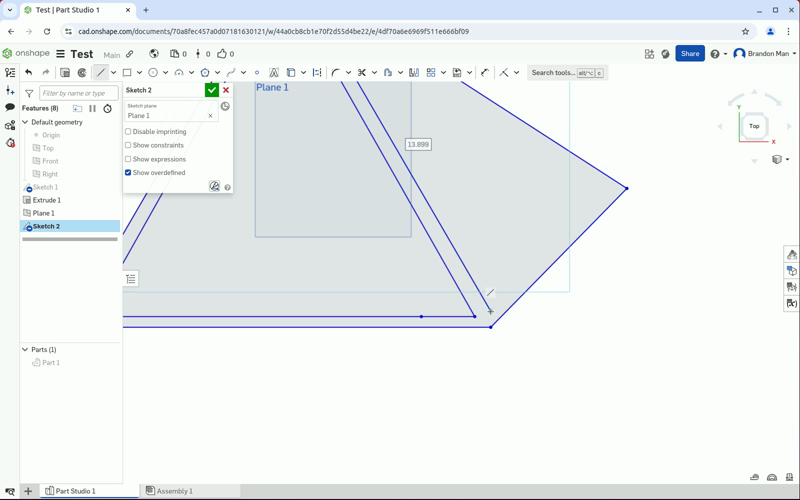
scroll(-6)
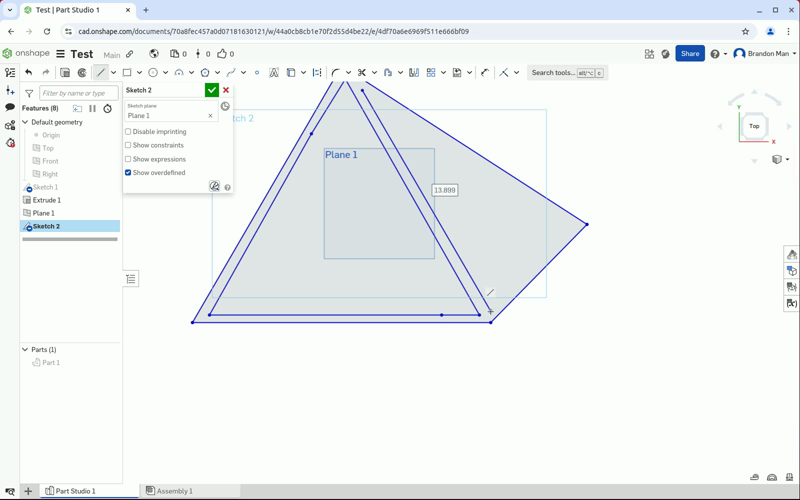
scroll(-6)
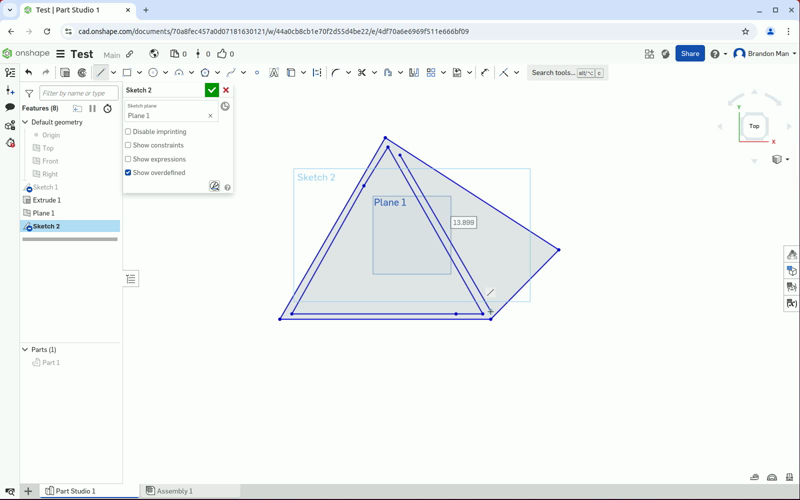
scroll(-6)
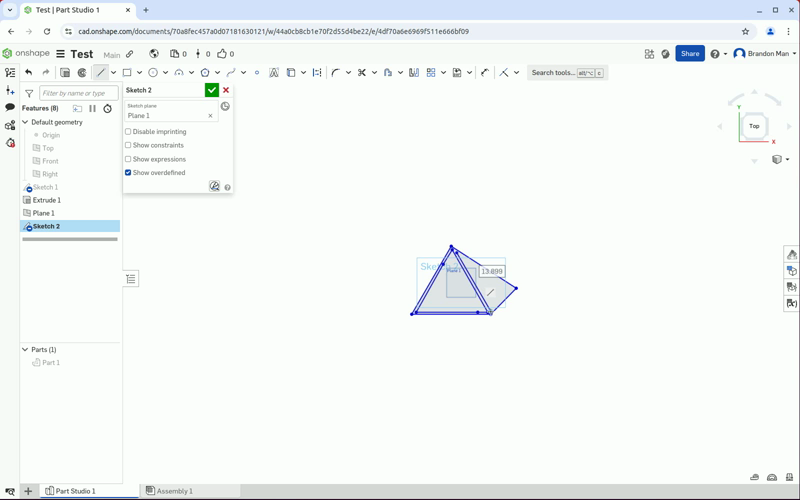
key_up(shift)
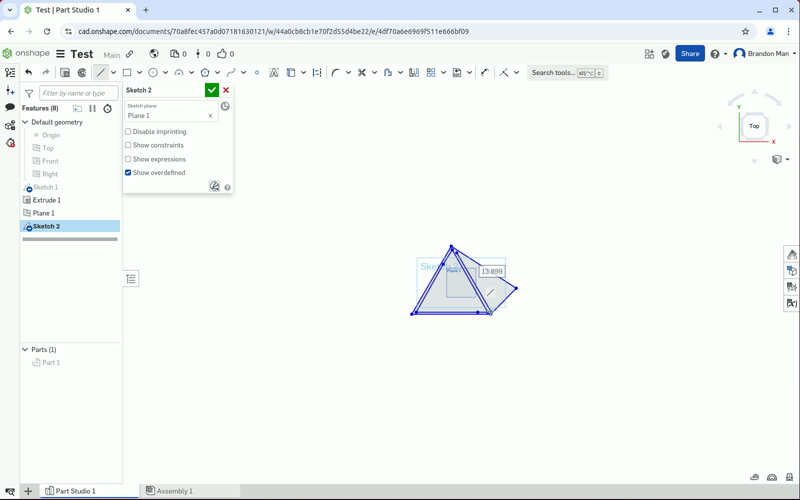
key_down(shift)
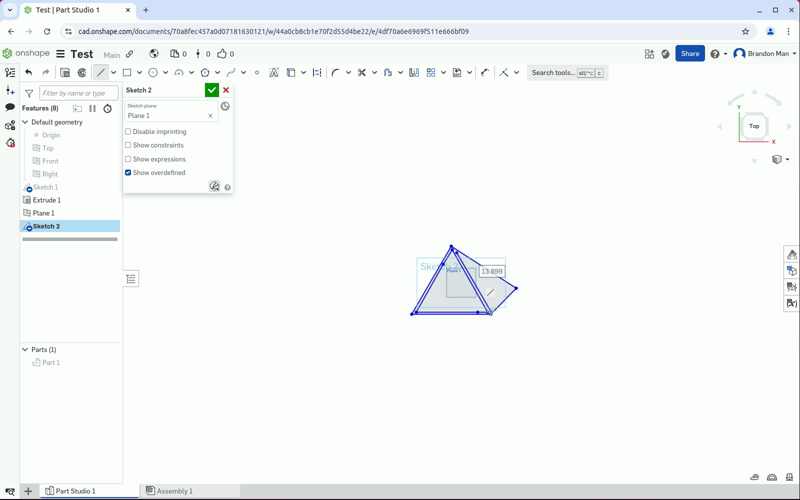
mouse_move(520, 311)
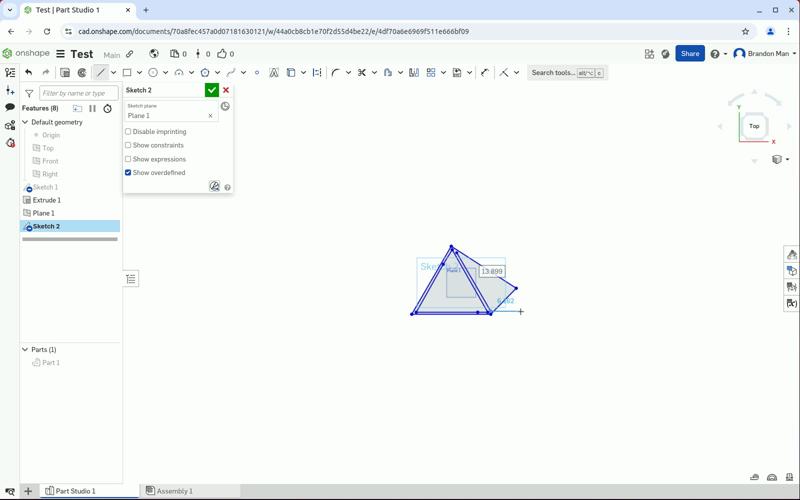
mouse_move(511, 288)
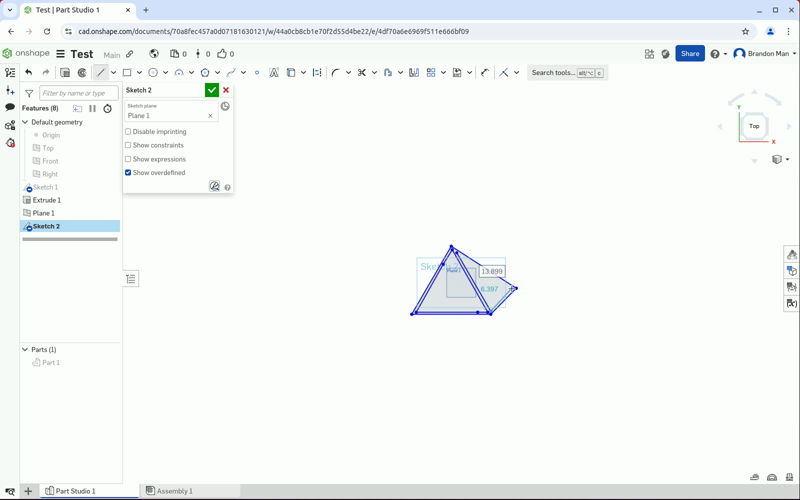
click(511, 288)
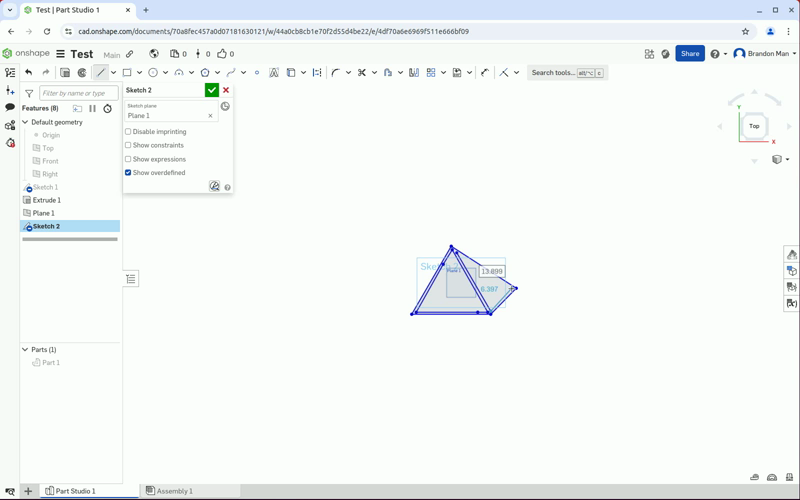
key_up(shift)
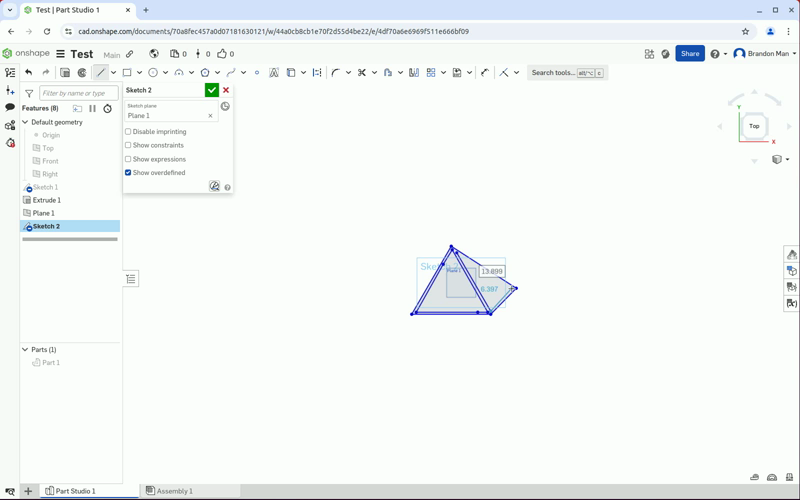
key_down(shift)
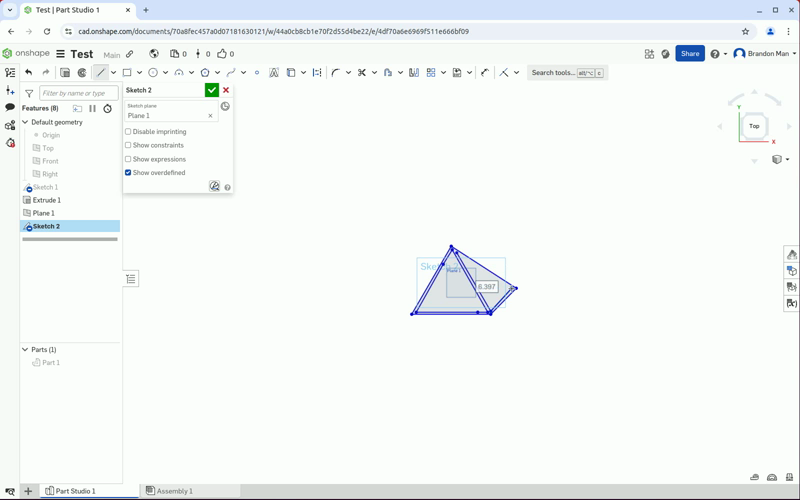
mouse_move(456, 252)
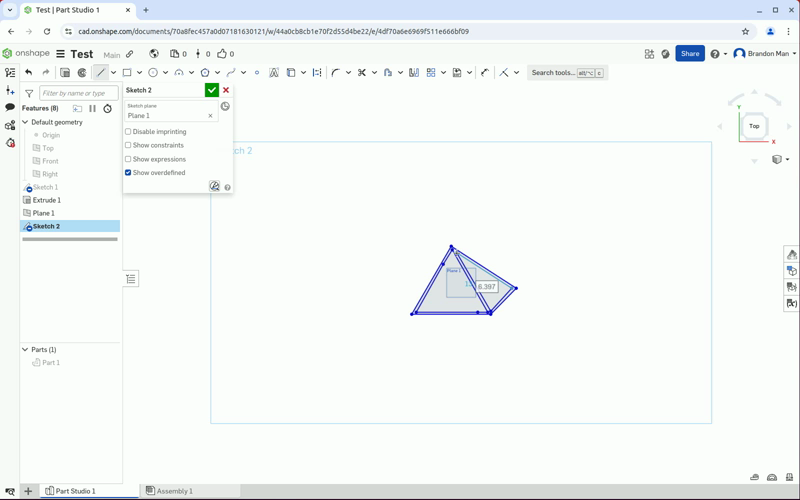
key_up(shift)
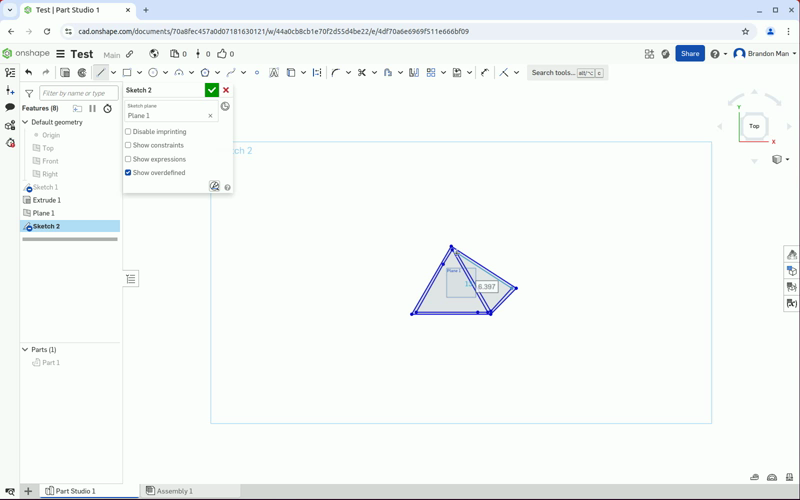
click(456, 252)
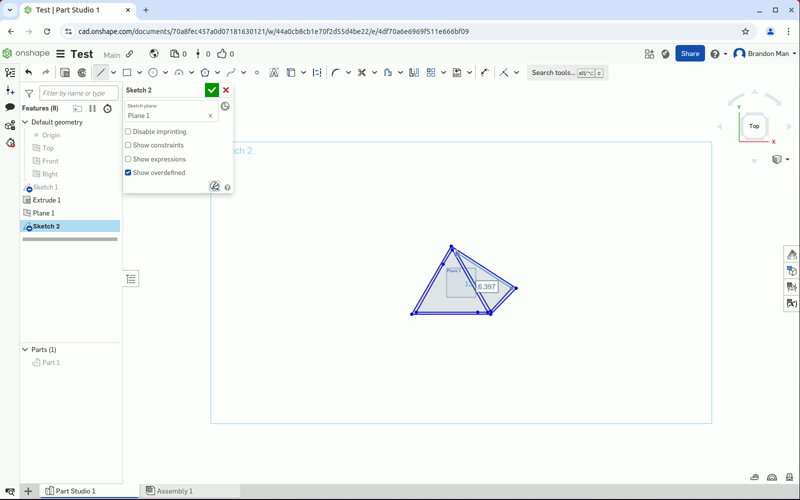
key(esc)
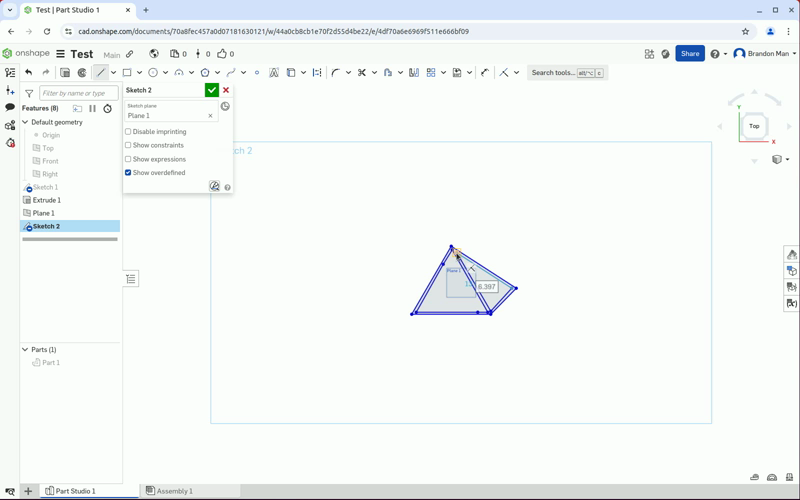
mouse_move(497, 306)
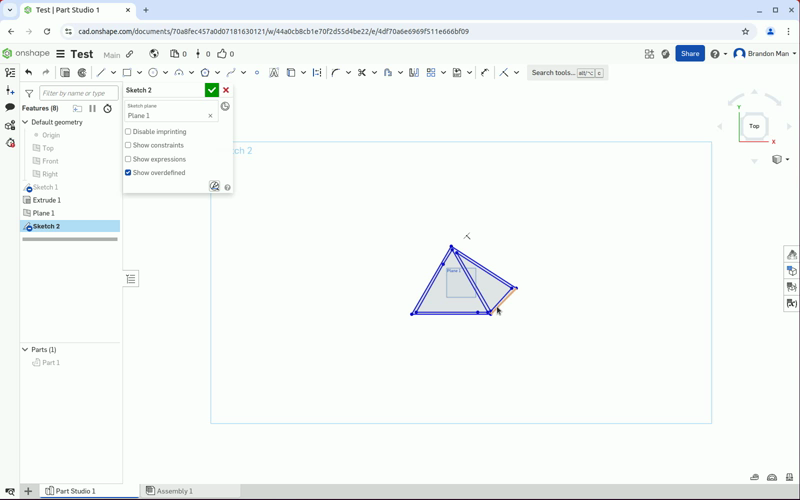
scroll(6)
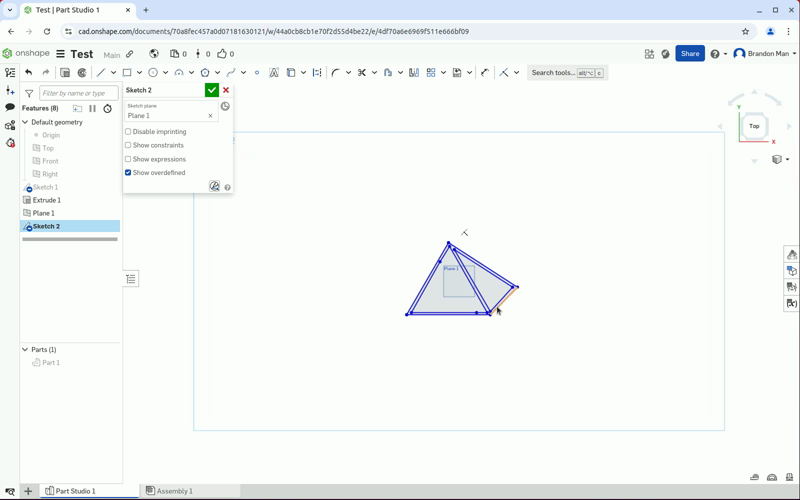
scroll(6)
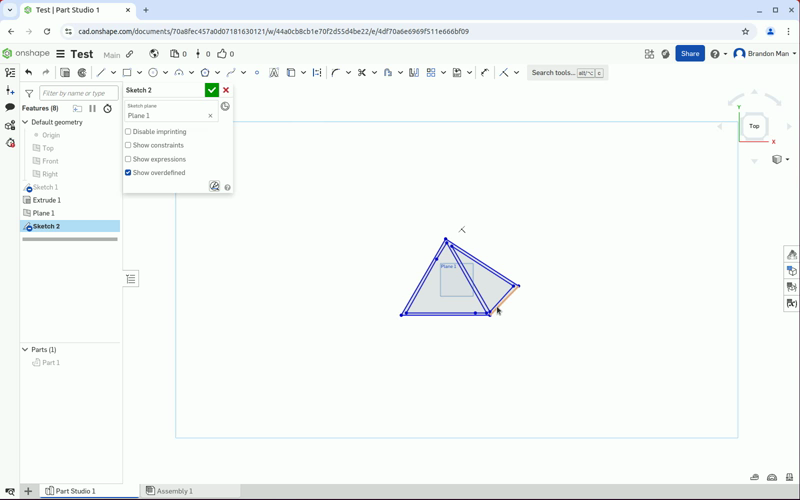
scroll(6)
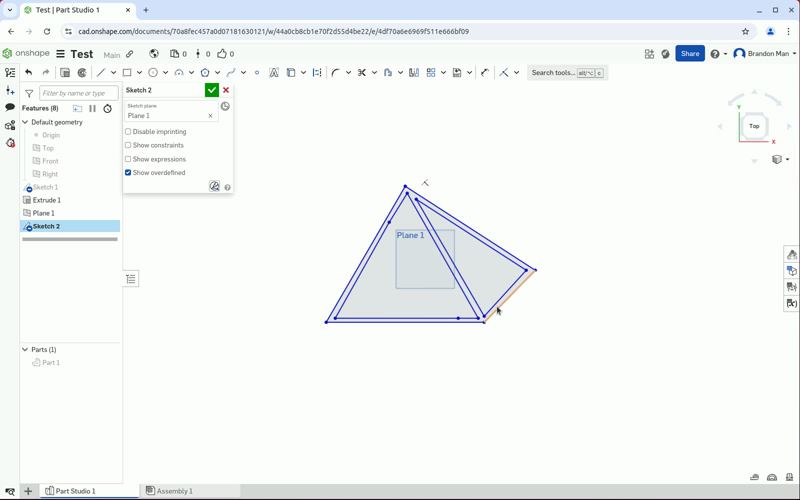
scroll(6)
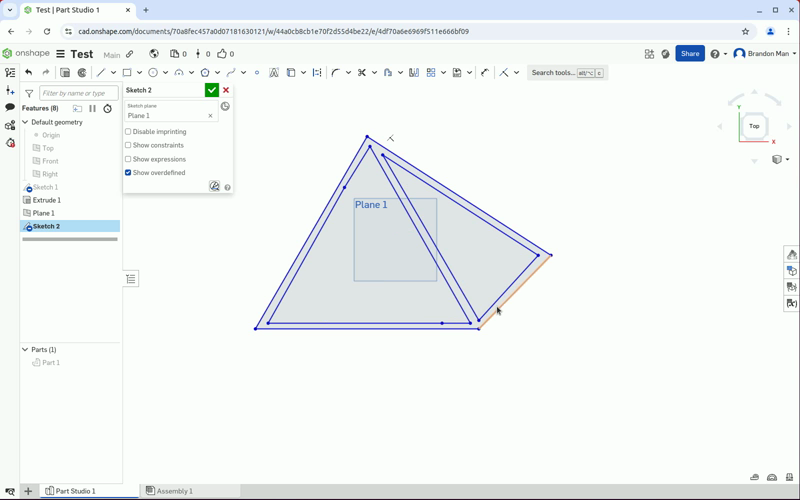
scroll(6)
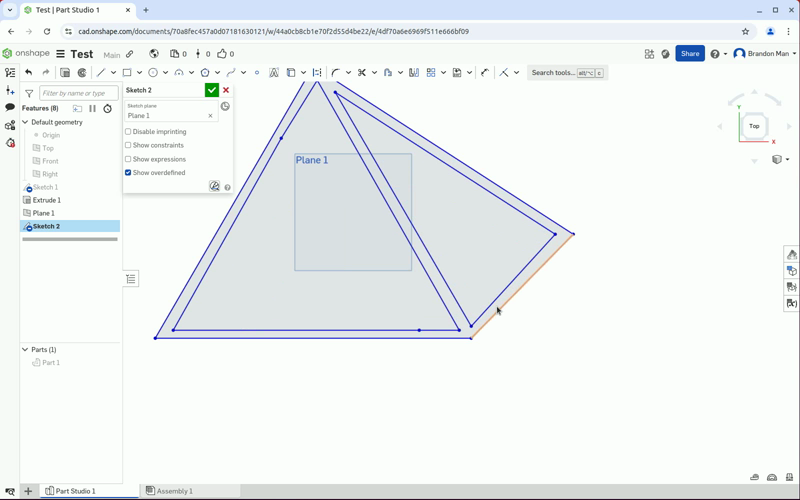
scroll(6)
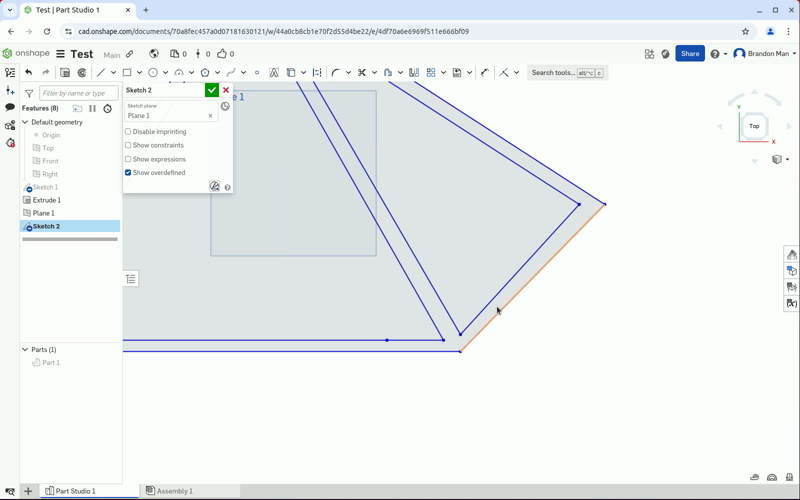
scroll(6)
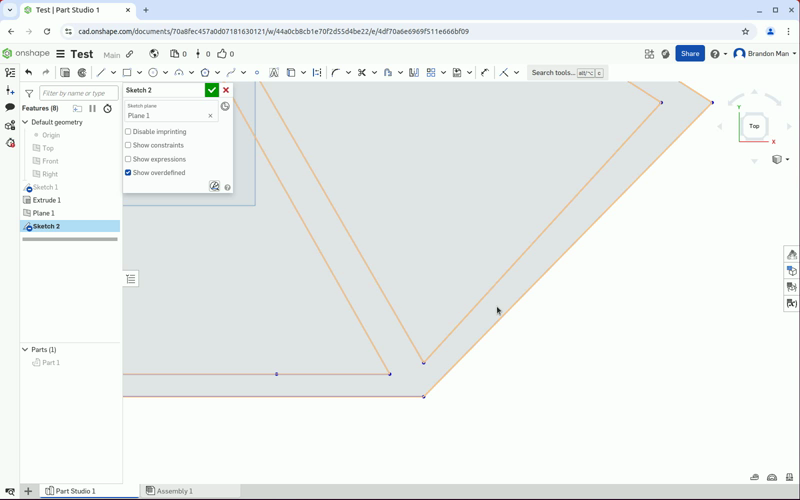
click(497, 306)
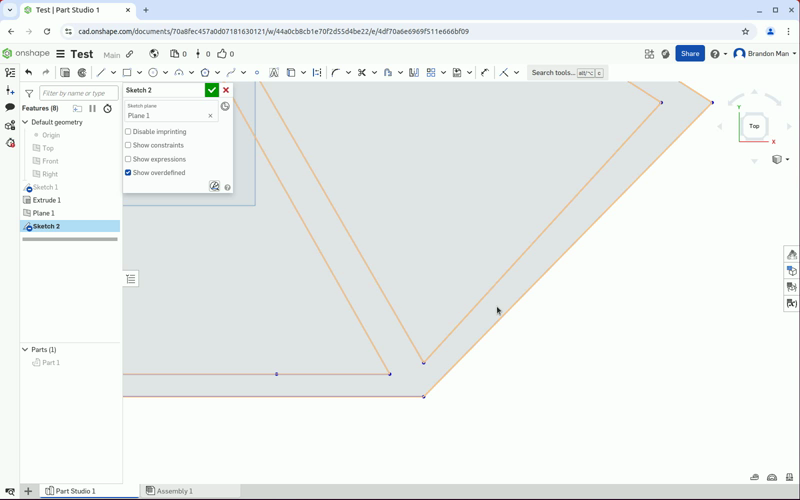
scroll(-6)
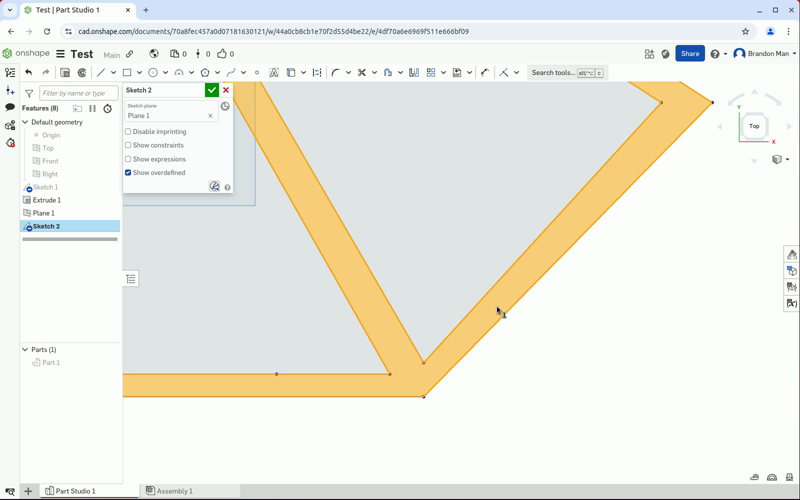
scroll(-6)
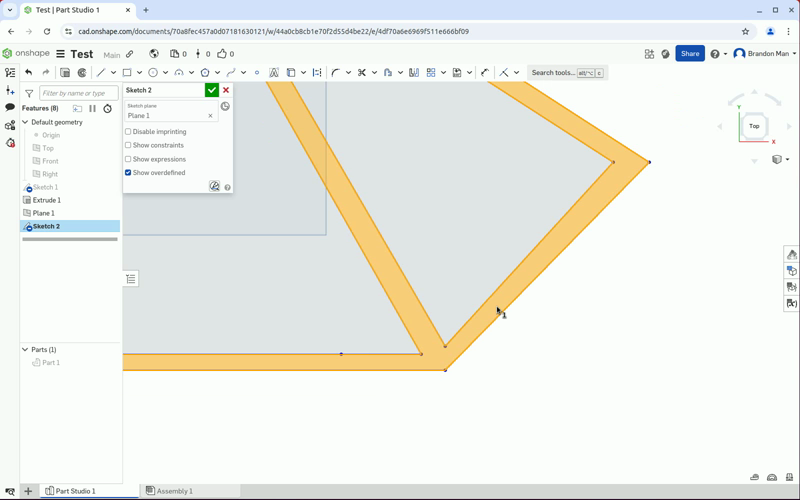
scroll(-6)
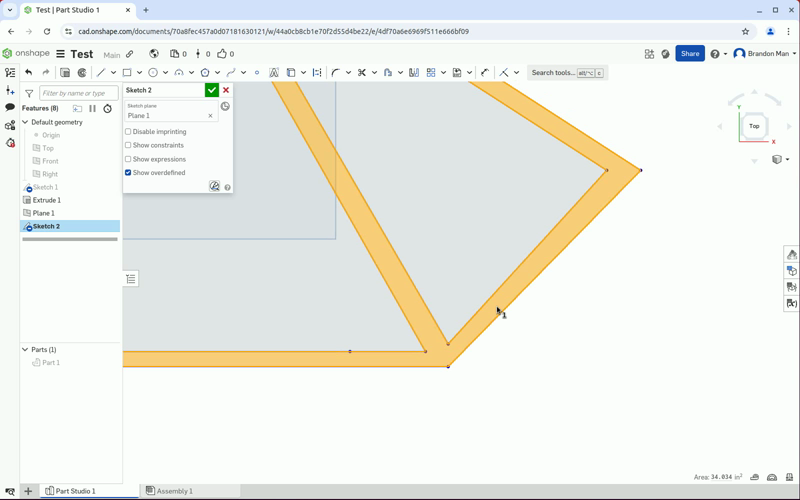
scroll(-6)
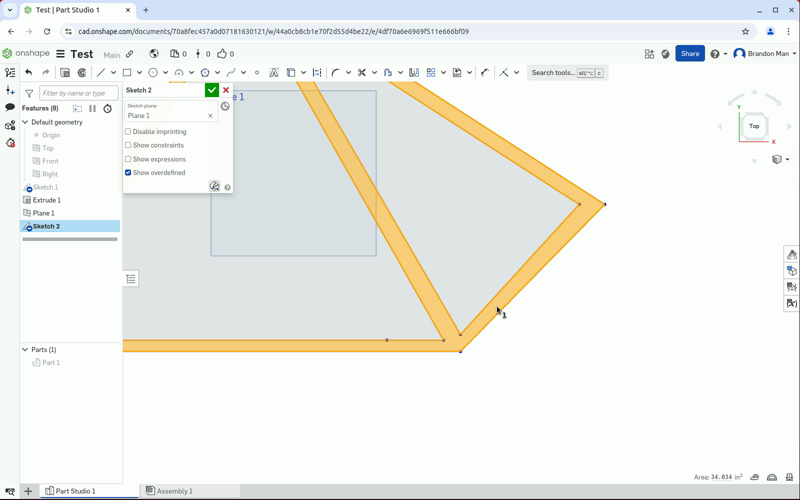
scroll(-6)
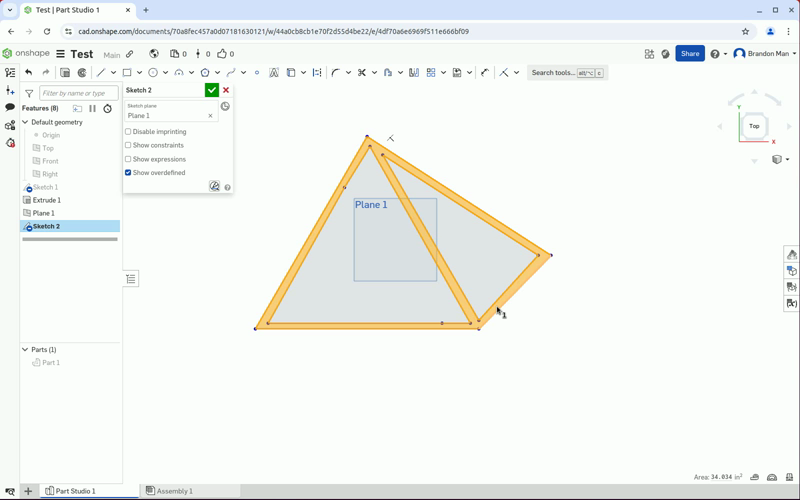
scroll(-6)
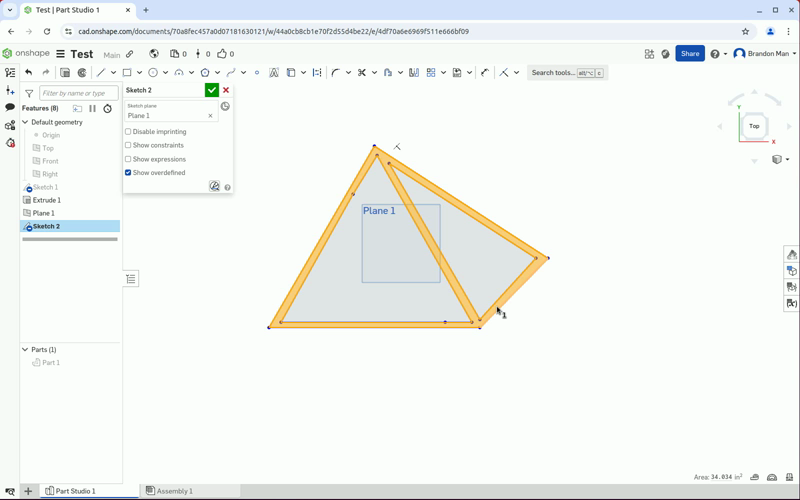
scroll(-6)
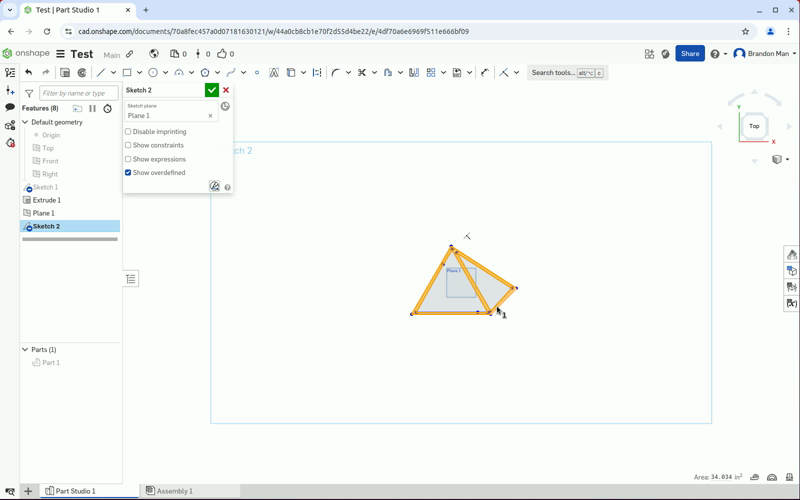
mouse_move(73, 352)
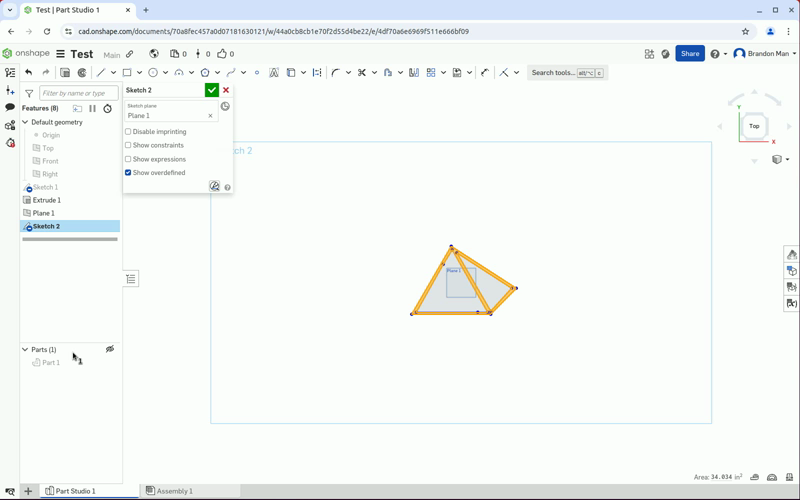
key(shift+y)
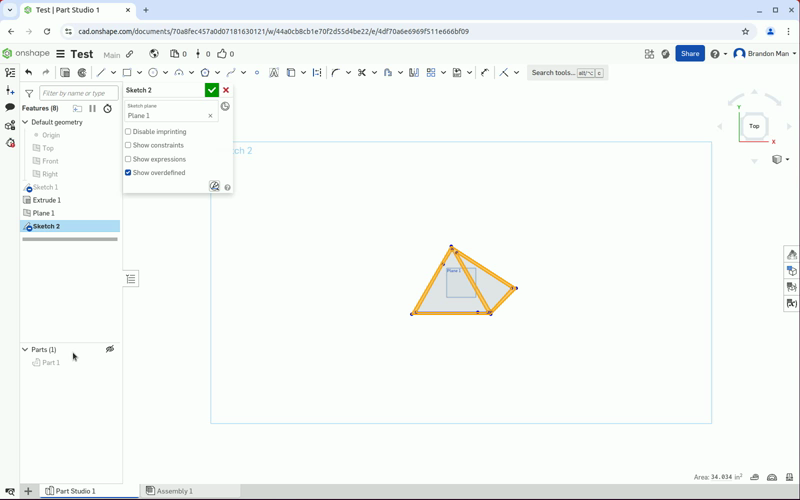
key(shift+e)
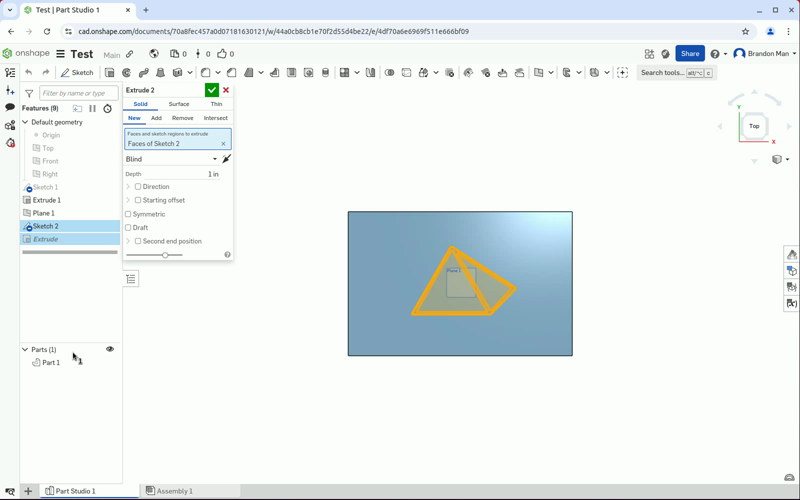
mouse_move(143, 106)
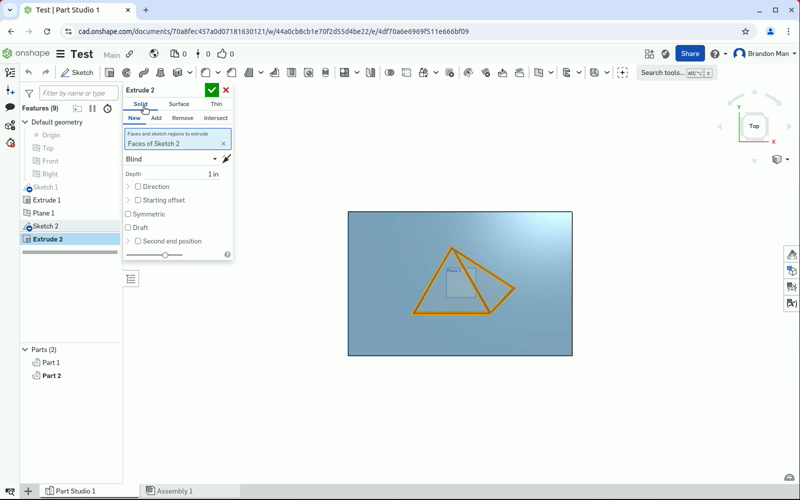
click(143, 106)
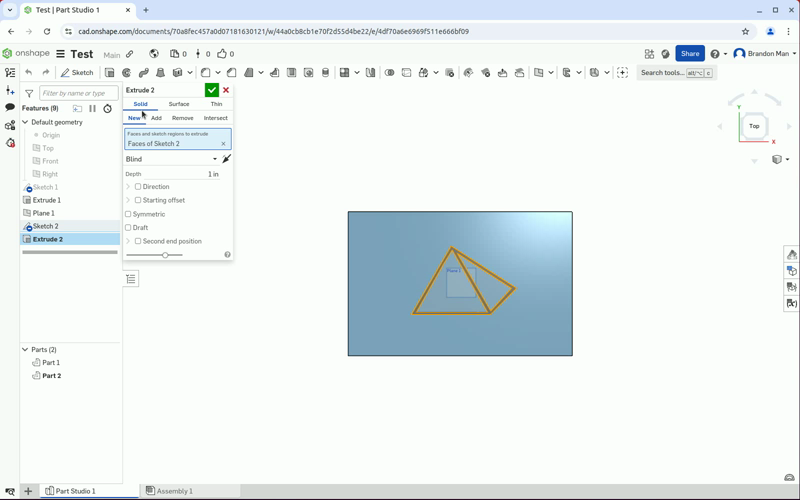
mouse_move(137, 120)
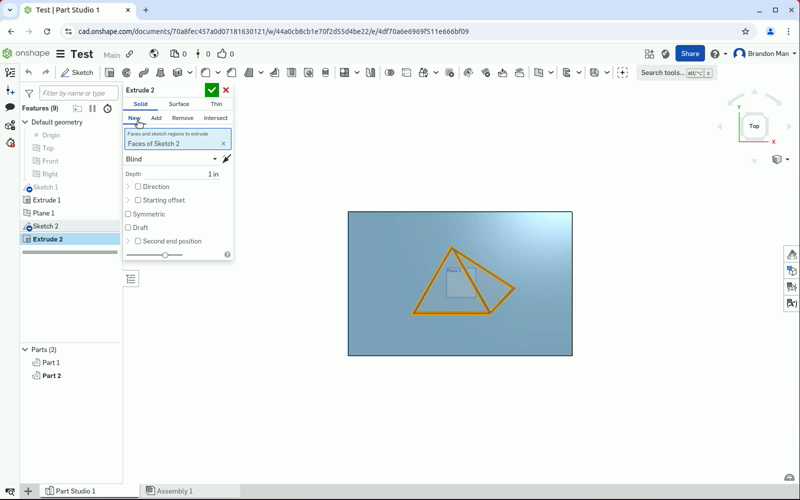
click(137, 120)
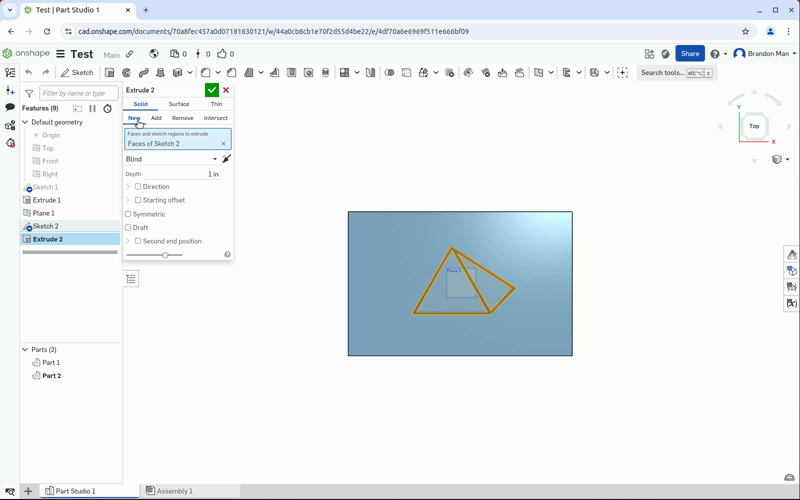
key(tab, 4)
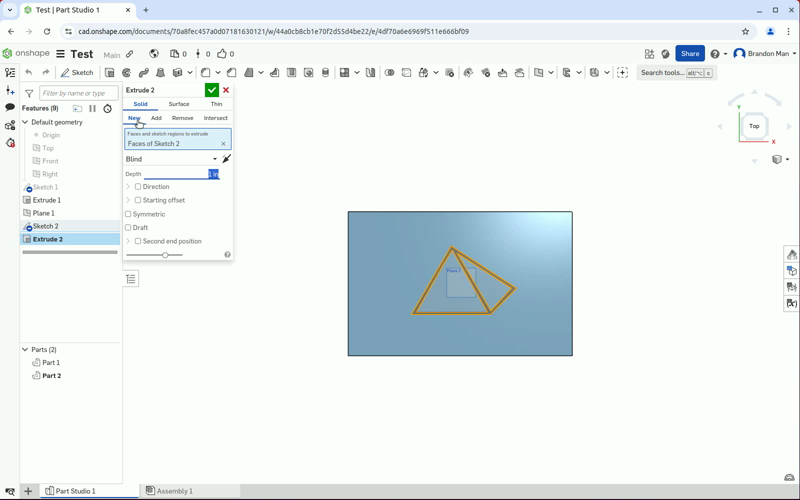
text(0.241)
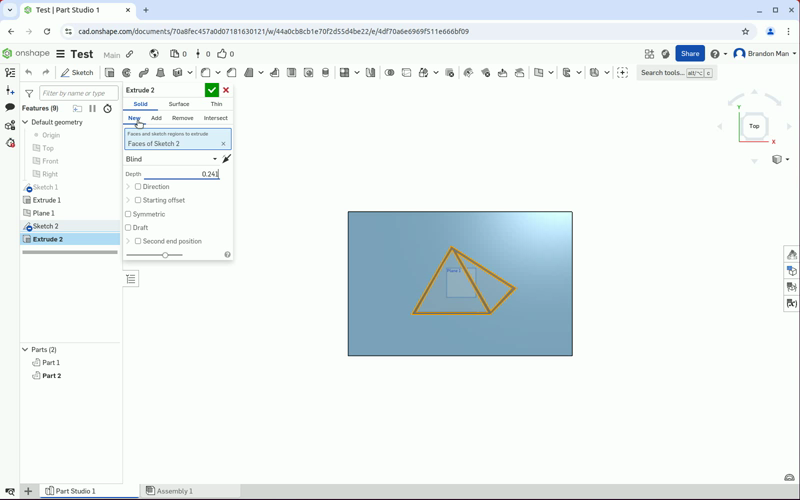
key(enter)
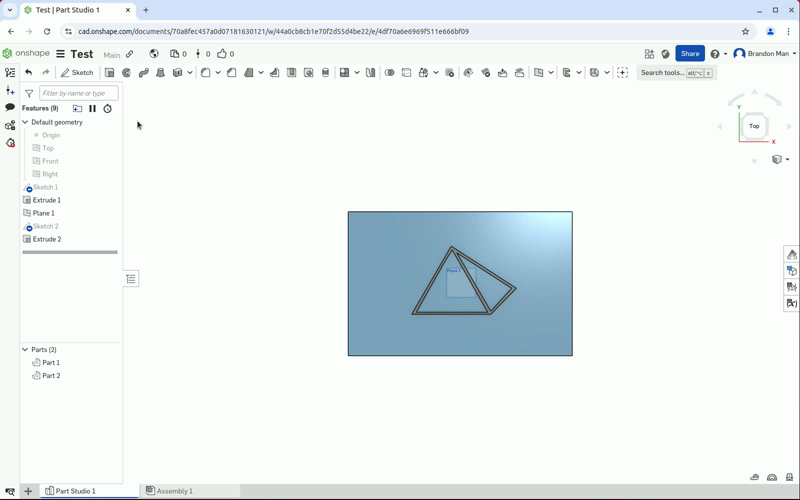
key(shift+h)
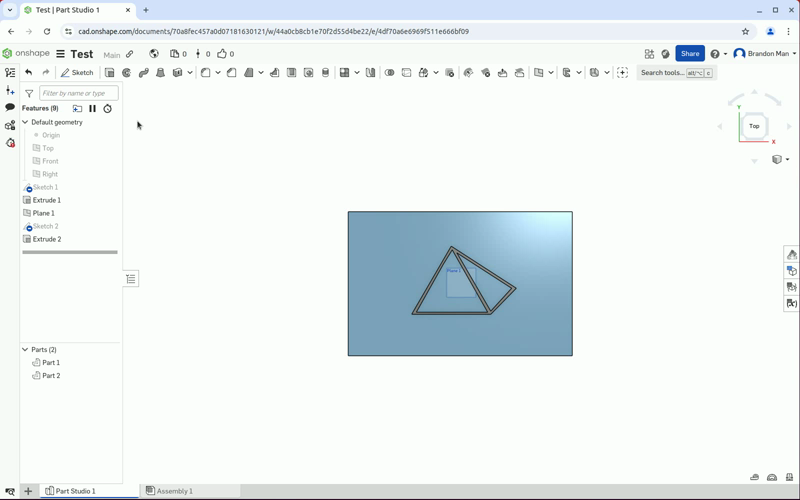
key(shift+h)
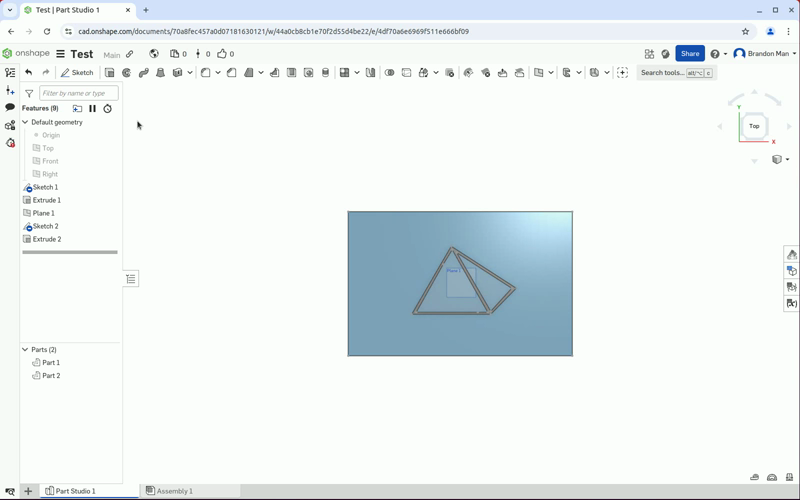
key(shift+7)
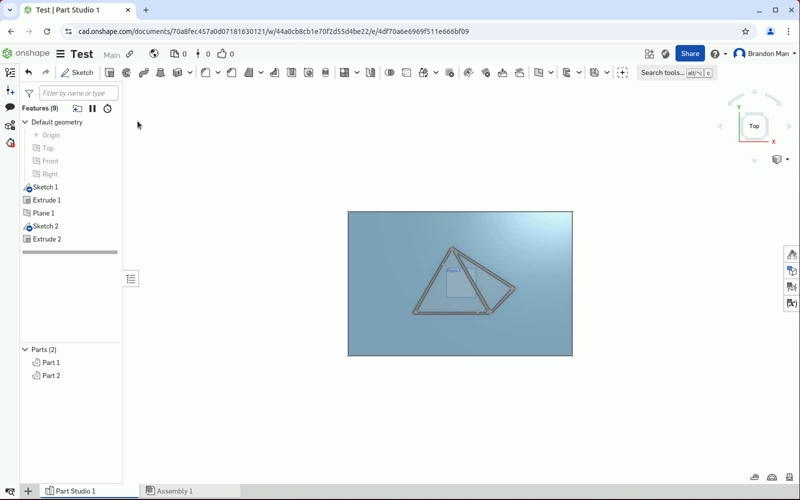
key(up, 3)
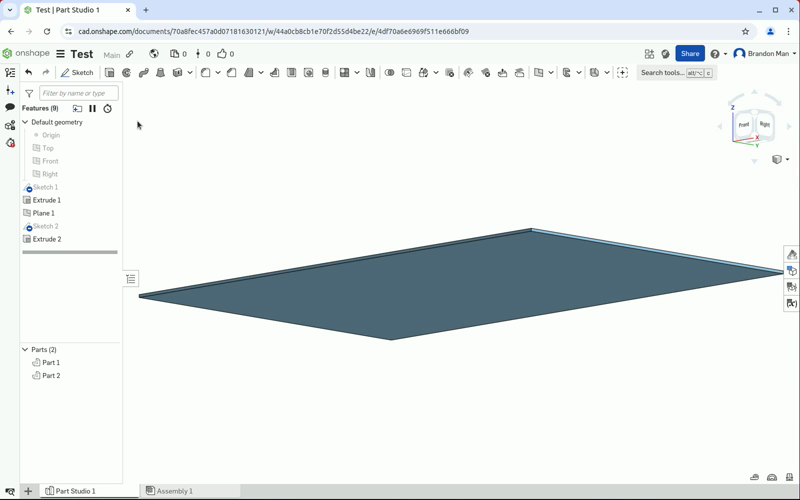
key(left, 3)
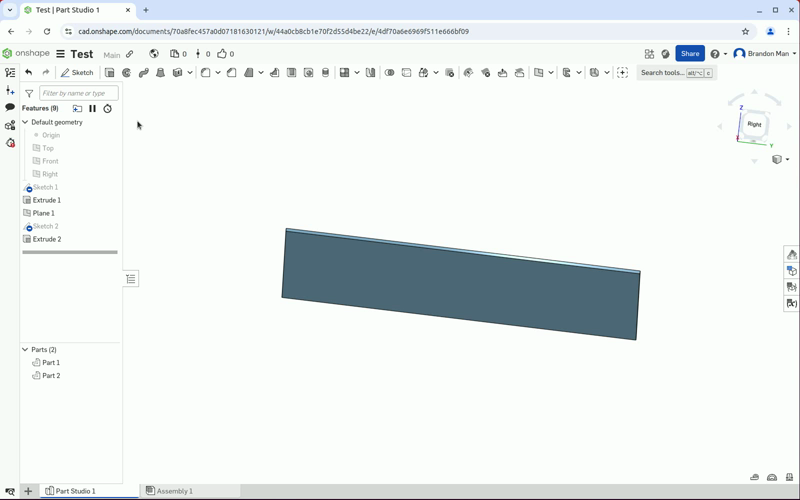
key(right, 3)
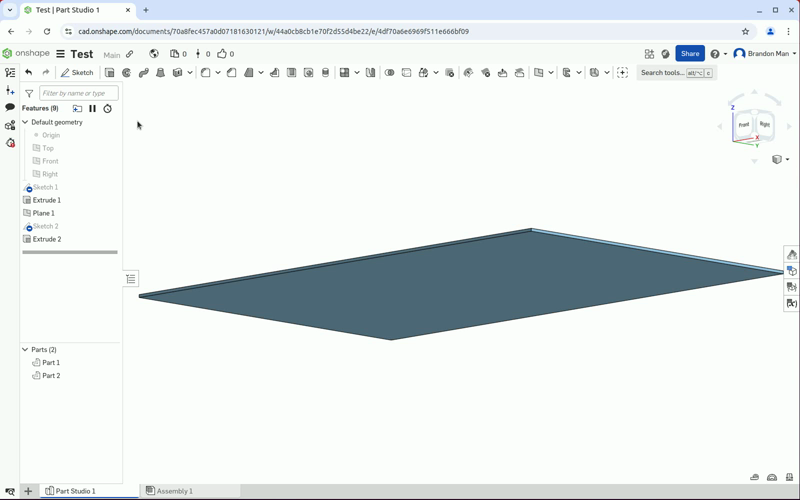
key(down, 3)
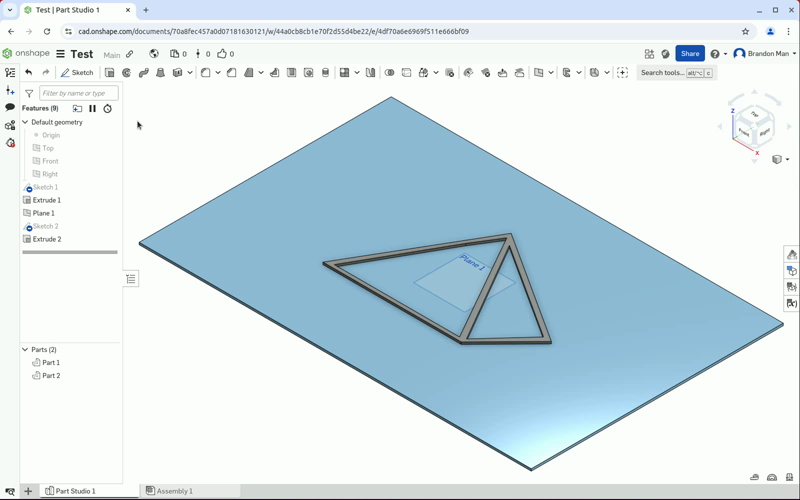
mouse_move(73, 189)
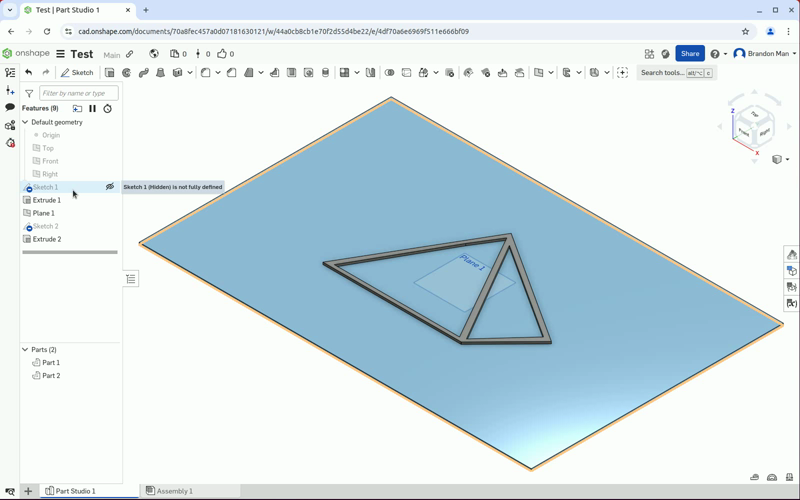
click(73, 189)